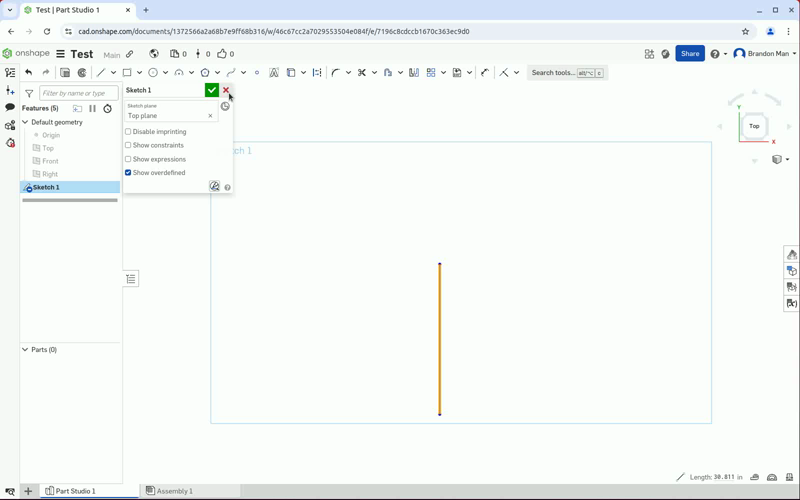
key(shift+h)
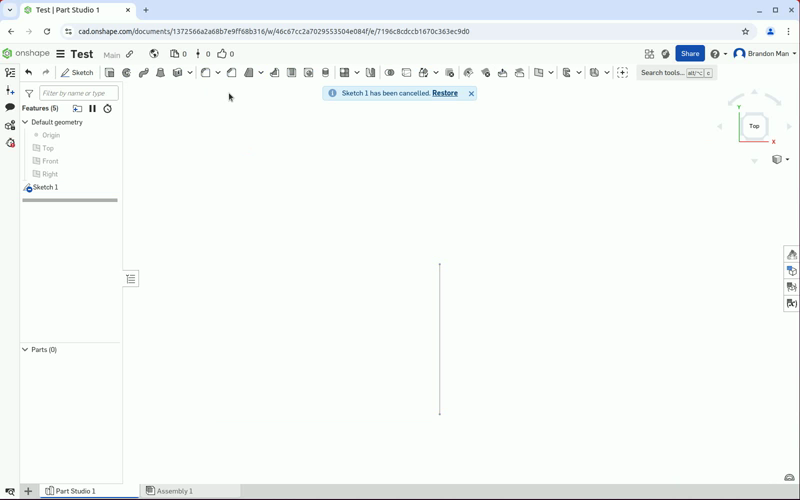
key(shift+s)
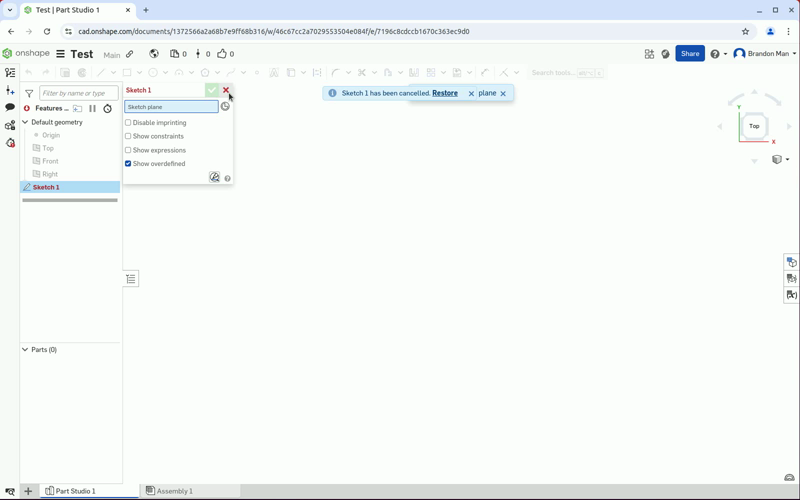
mouse_move(73, 150)
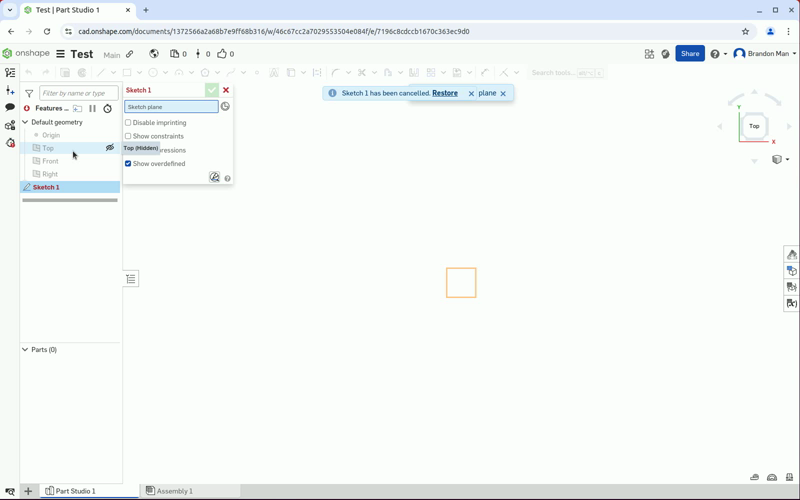
click(73, 150)
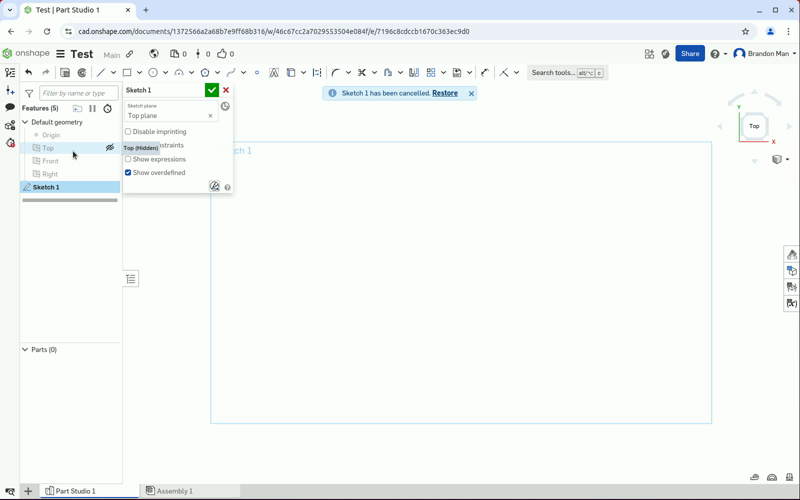
mouse_move(73, 352)
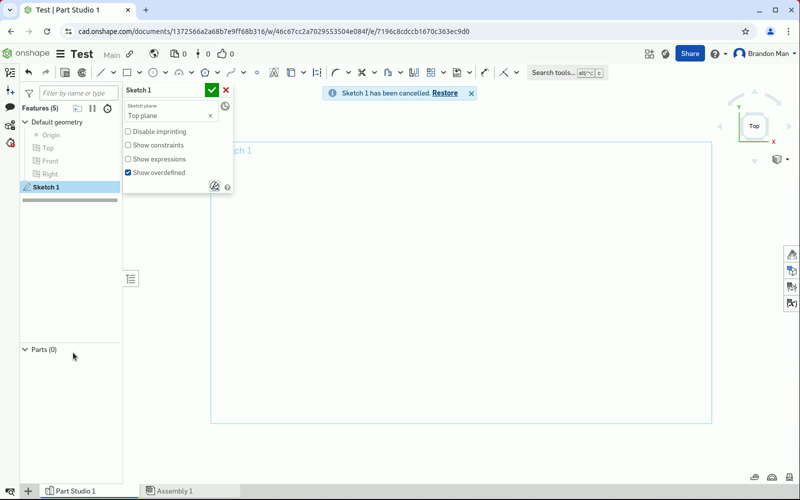
key(y)
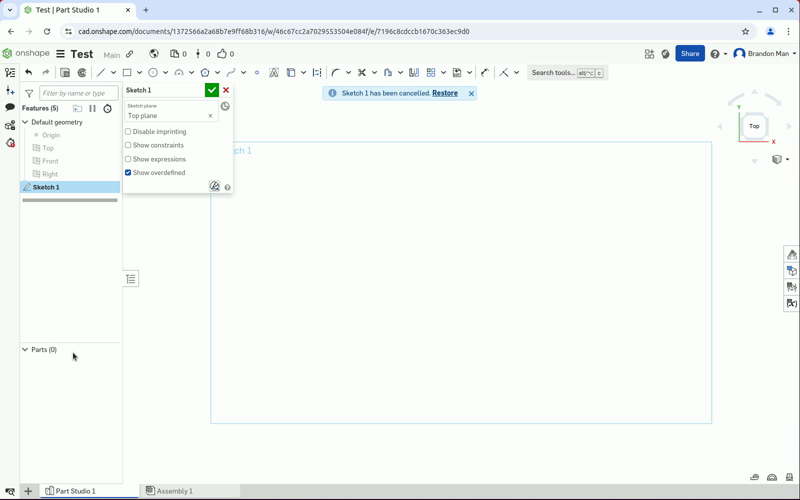
key(c)
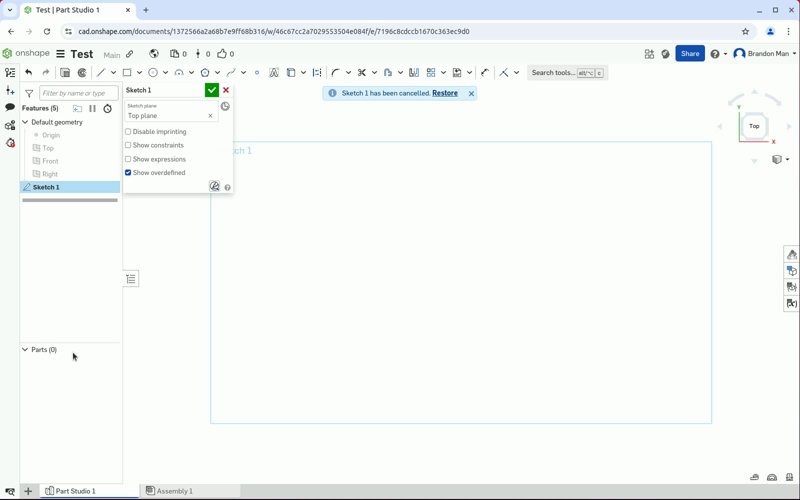
key_down(shift)
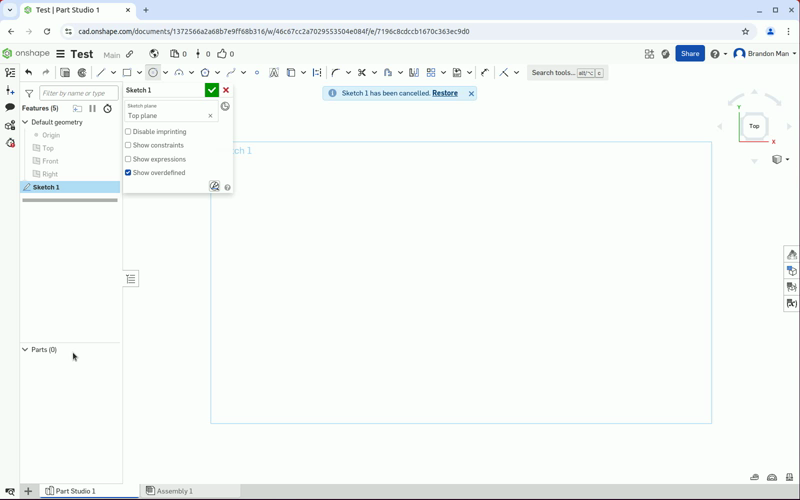
mouse_move(461, 282)
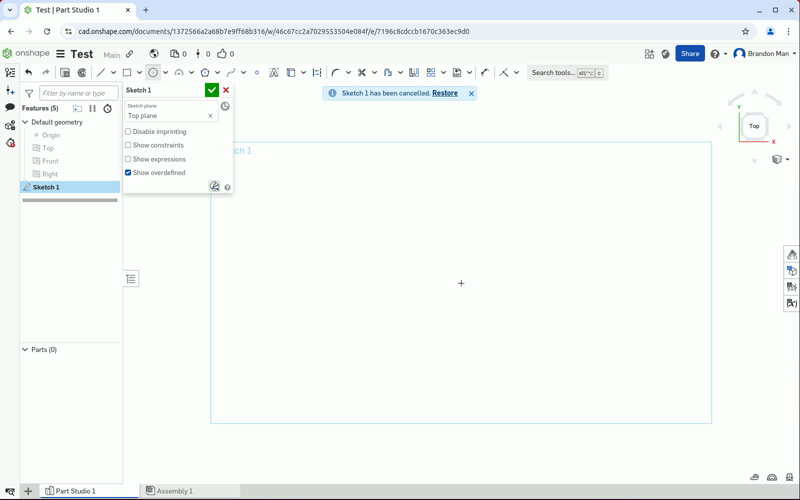
click(461, 282)
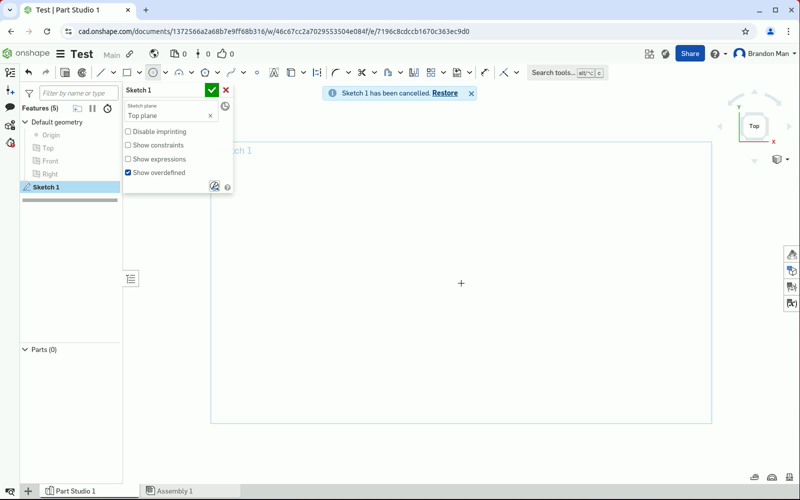
key_up(shift)
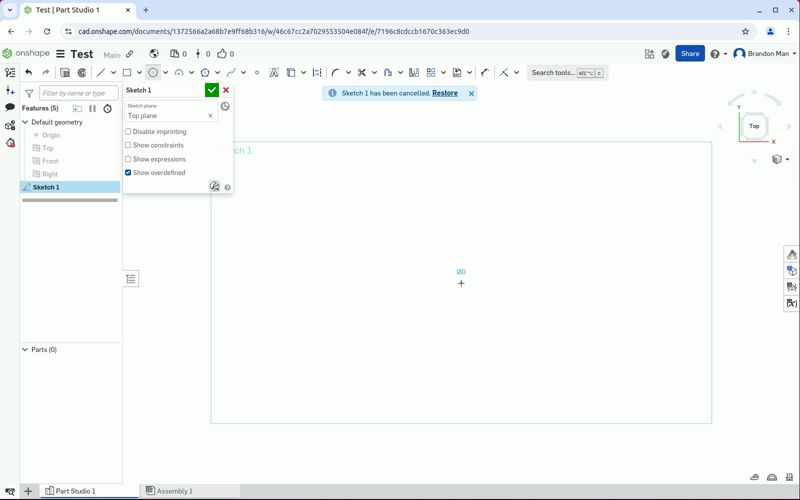
mouse_move(574, 282)
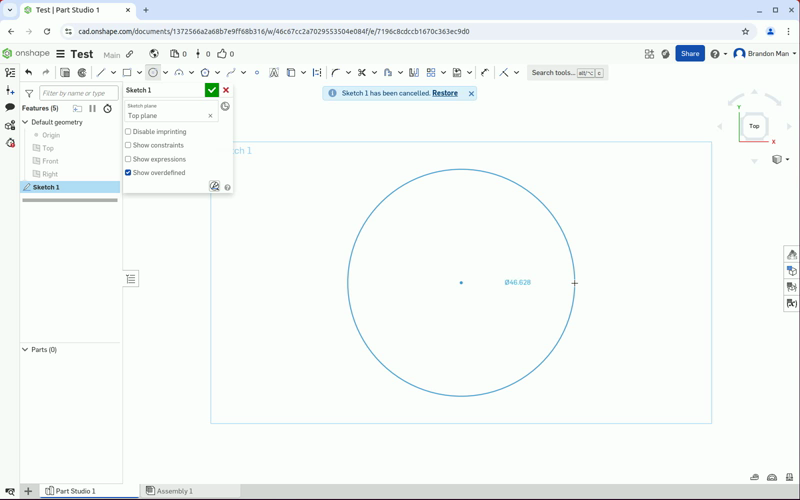
click(574, 282)
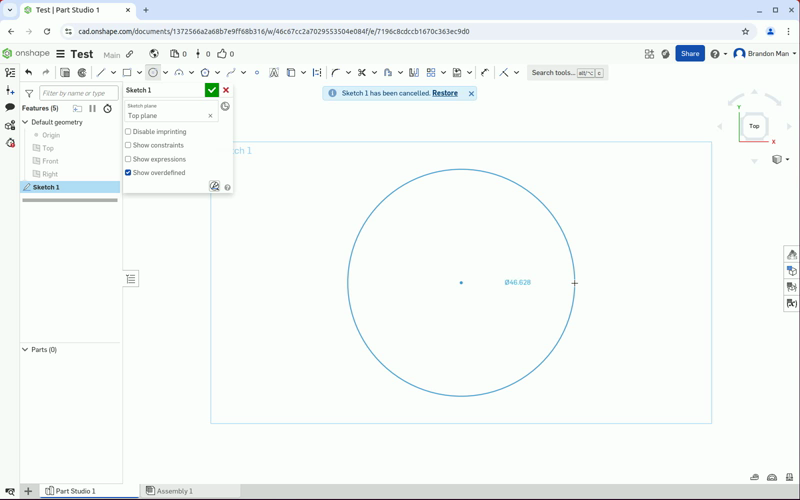
key(esc)
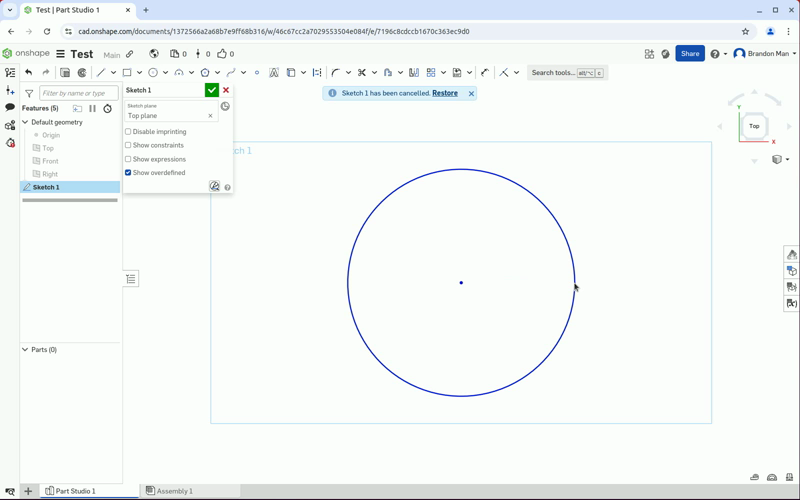
key(c)
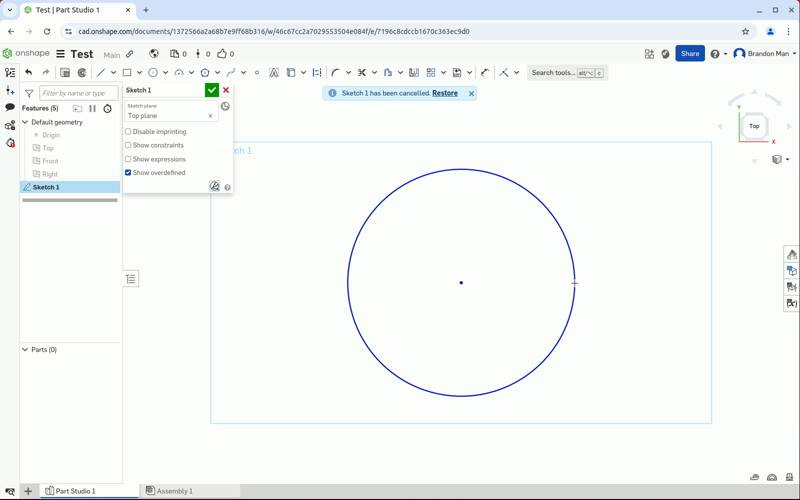
key_down(shift)
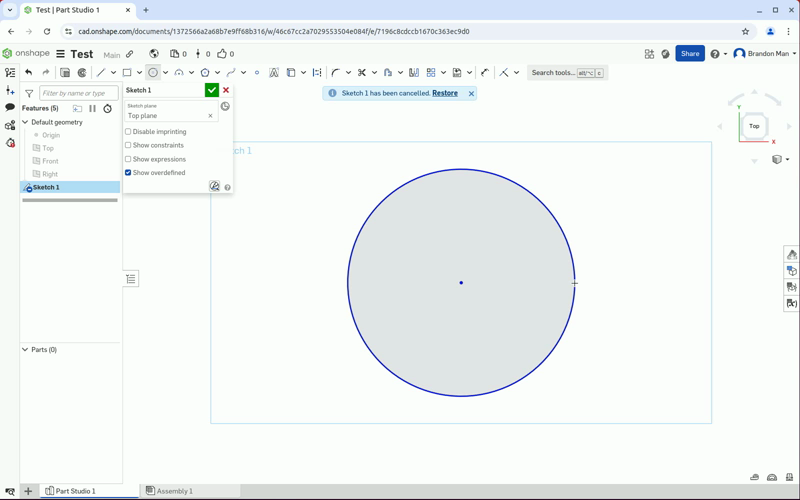
mouse_move(461, 282)
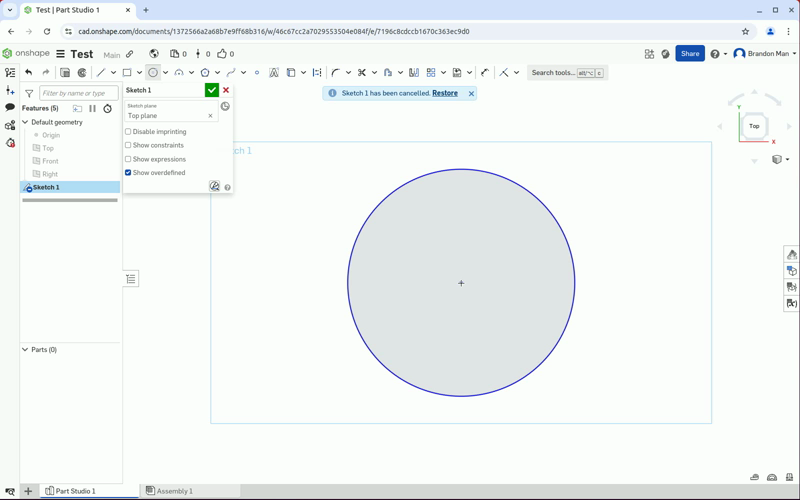
click(461, 282)
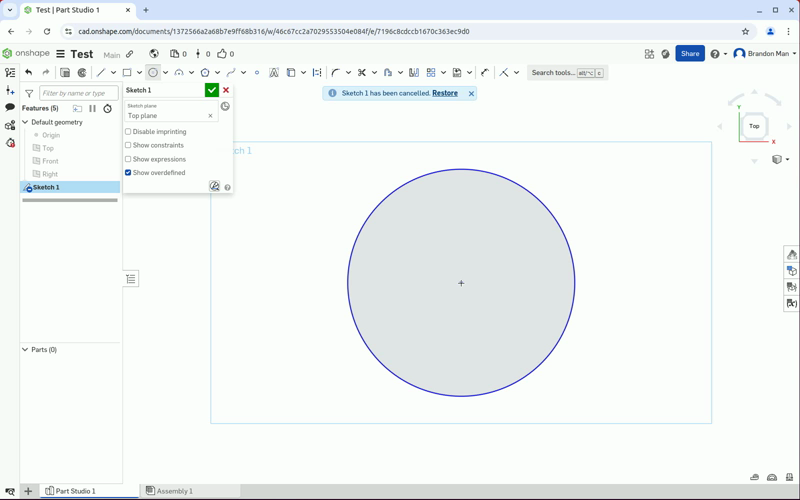
key_up(shift)
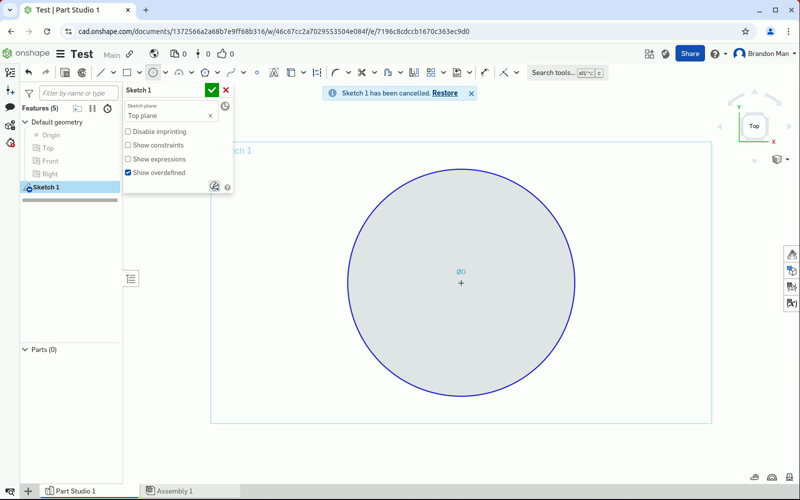
mouse_move(529, 282)
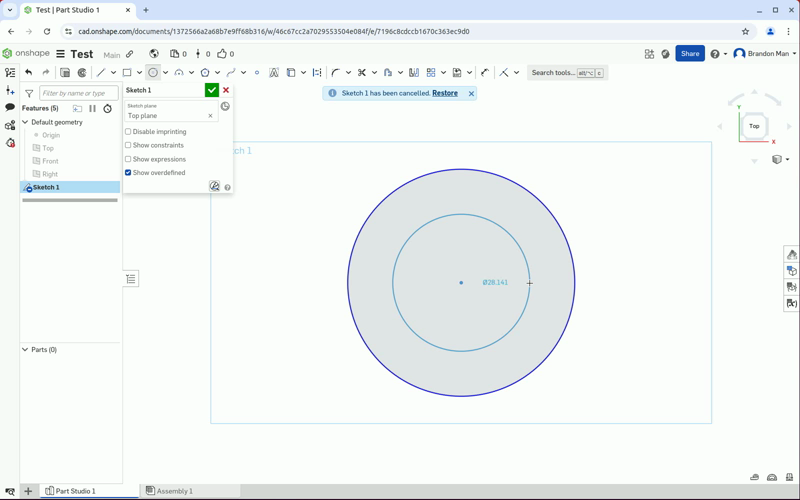
click(529, 282)
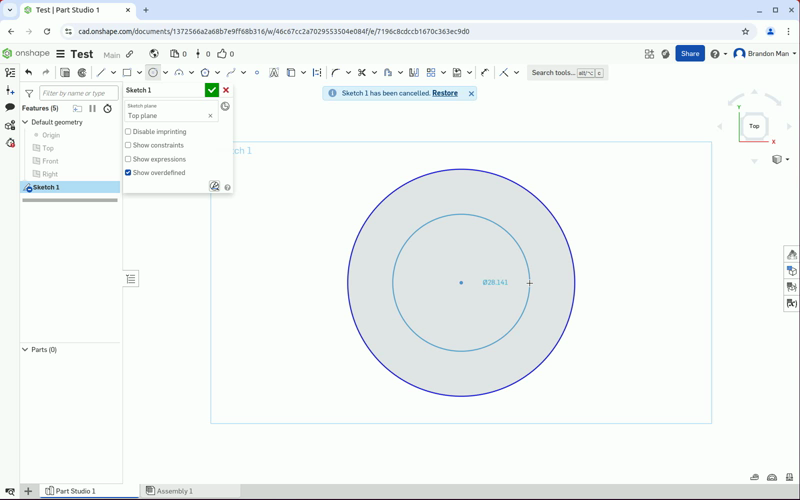
key(esc)
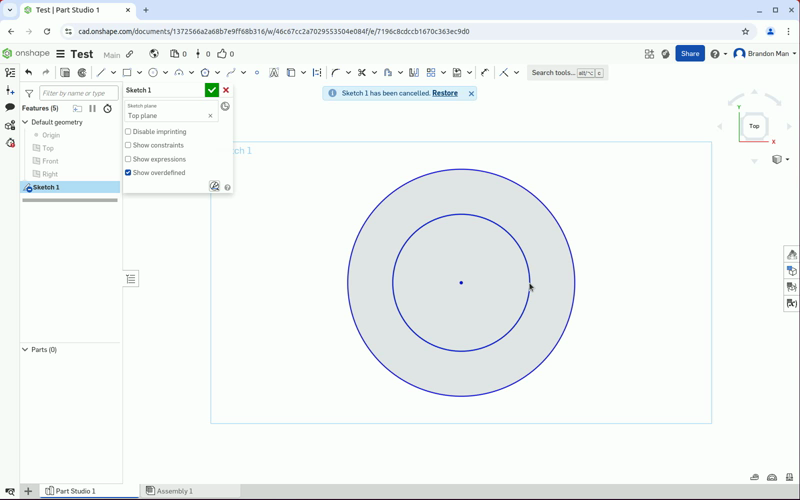
mouse_move(508, 359)
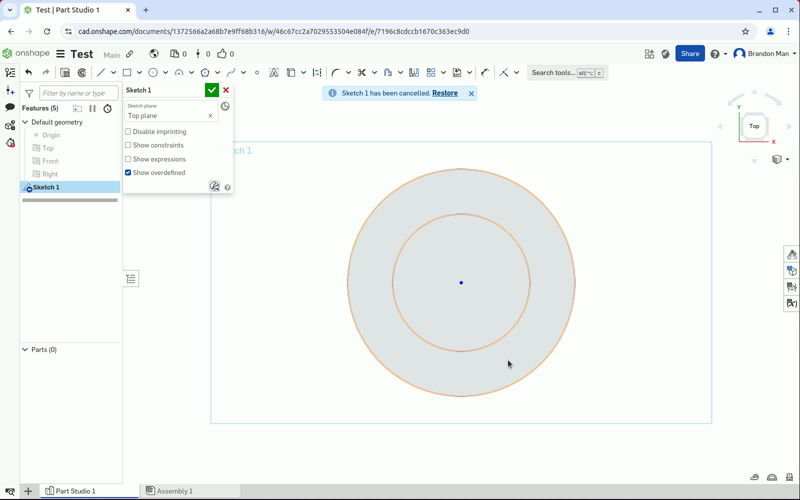
click(508, 359)
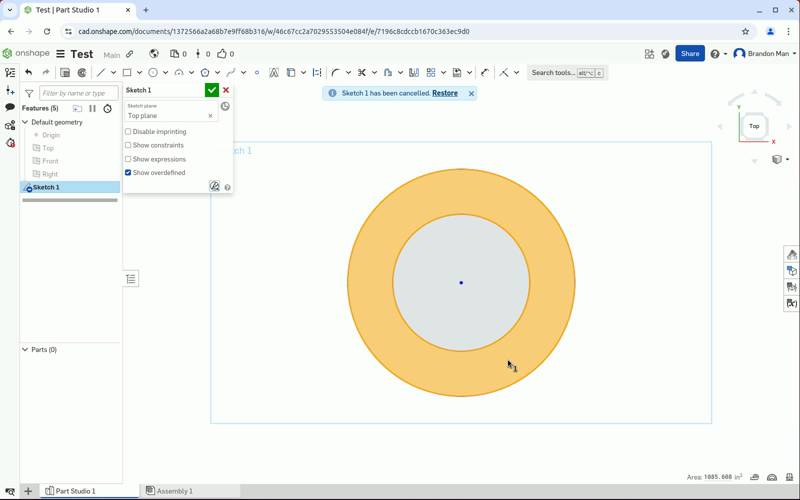
mouse_move(73, 352)
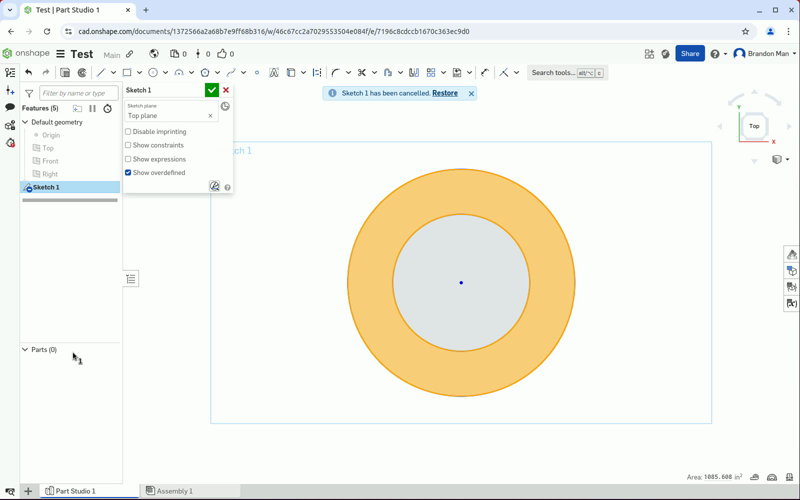
key(shift+y)
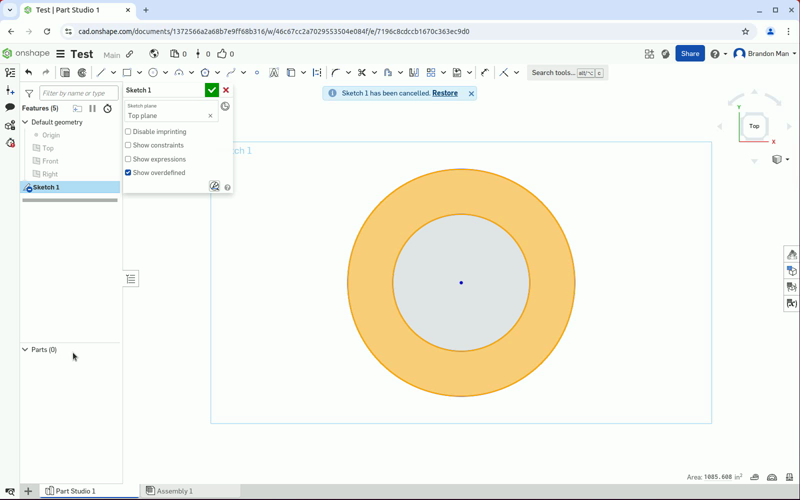
key(shift+e)
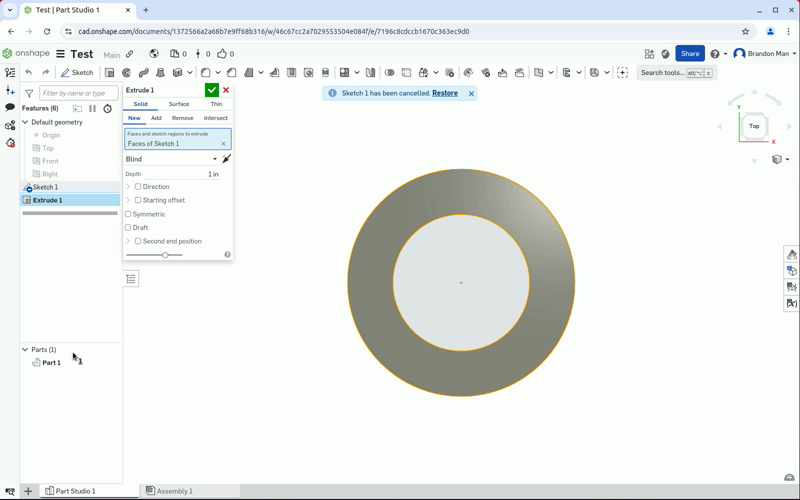
mouse_move(143, 106)
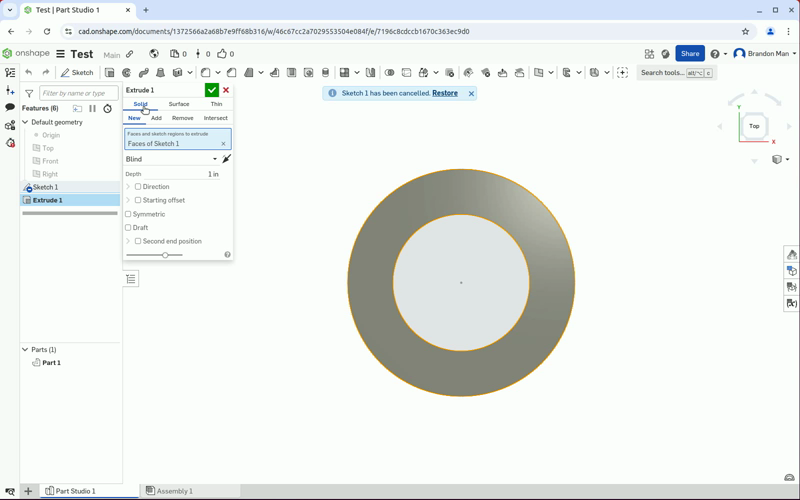
click(143, 106)
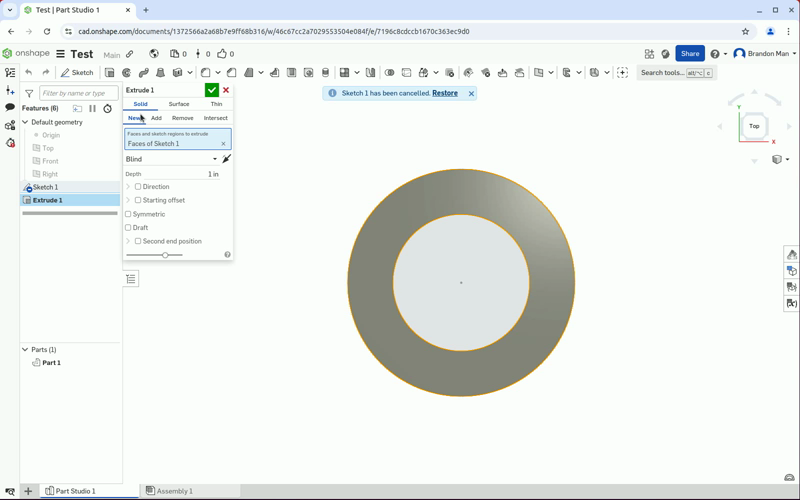
mouse_move(137, 120)
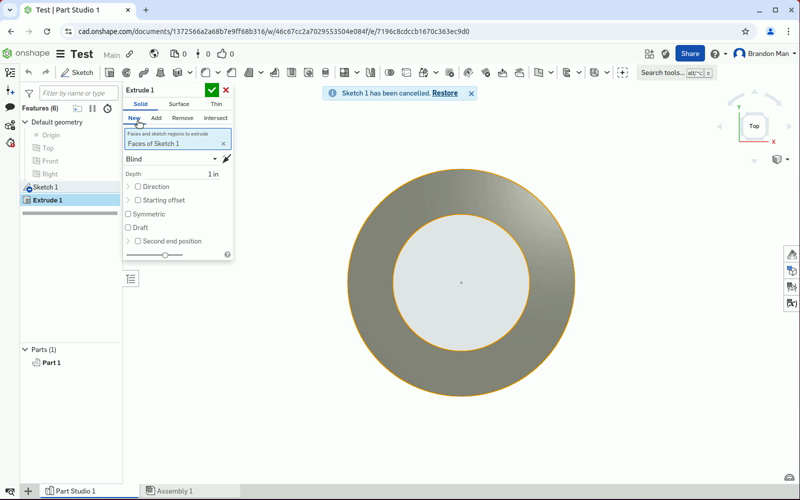
click(137, 120)
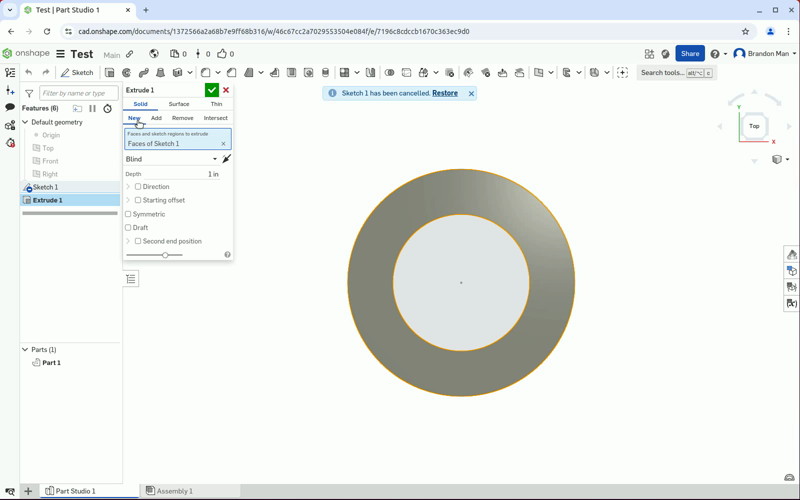
key(tab, 4)
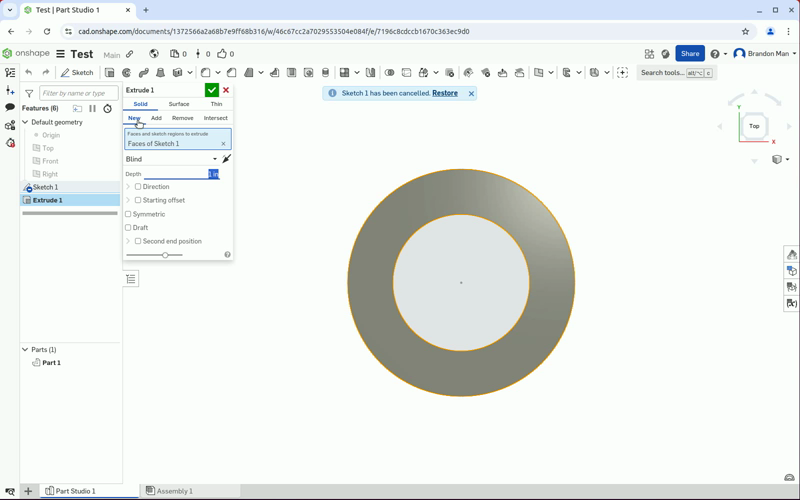
text(1.685)
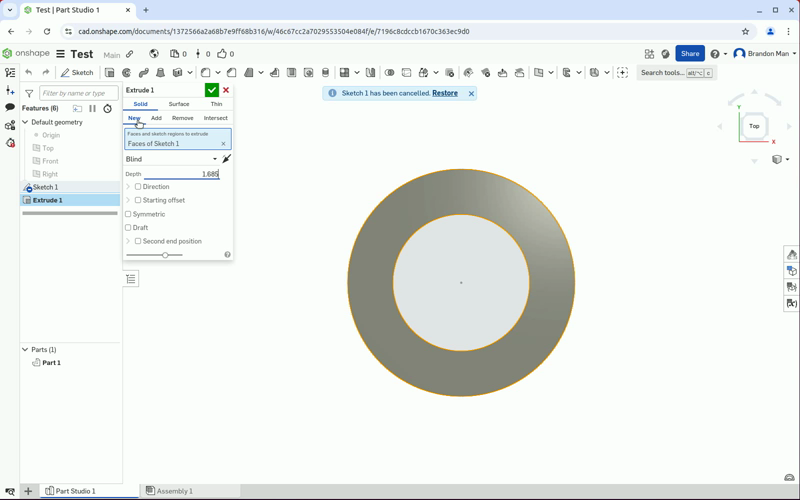
key(enter)
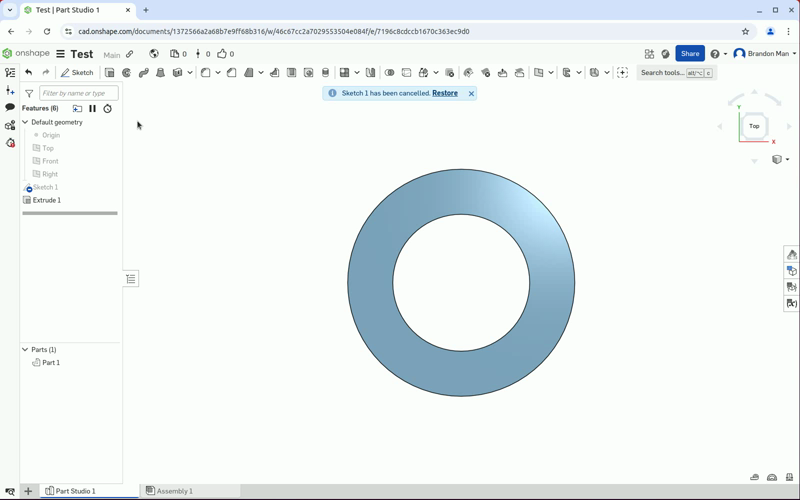
key(shift+h)
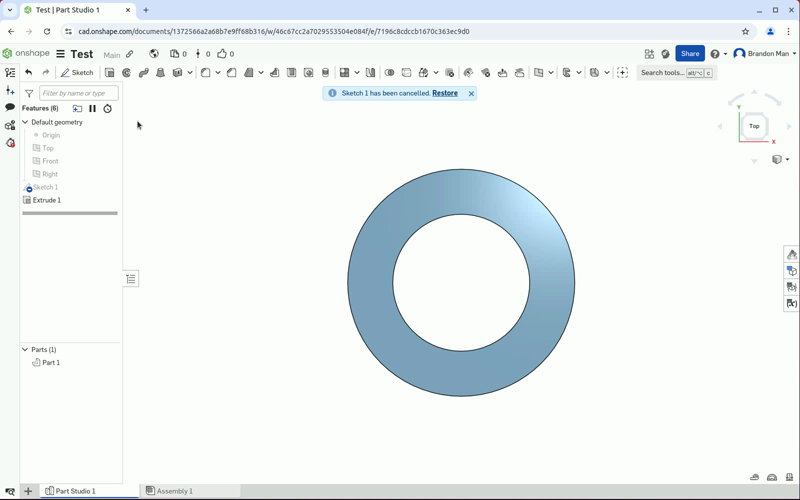
key(shift+h)
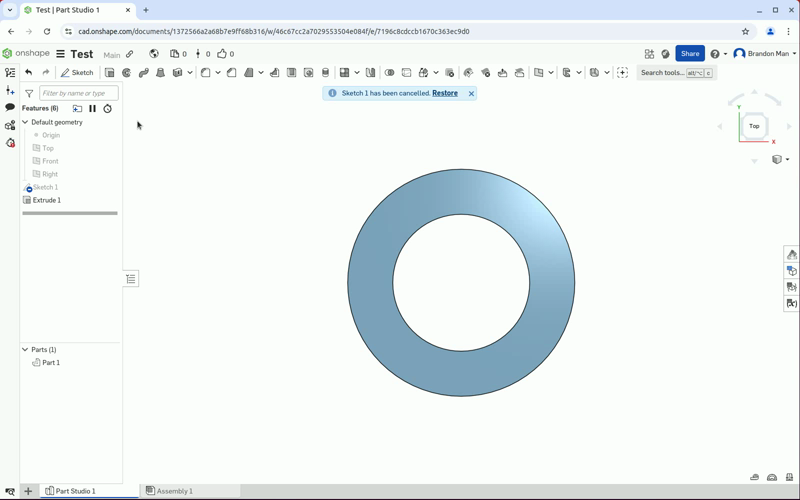
mouse_move(73, 189)
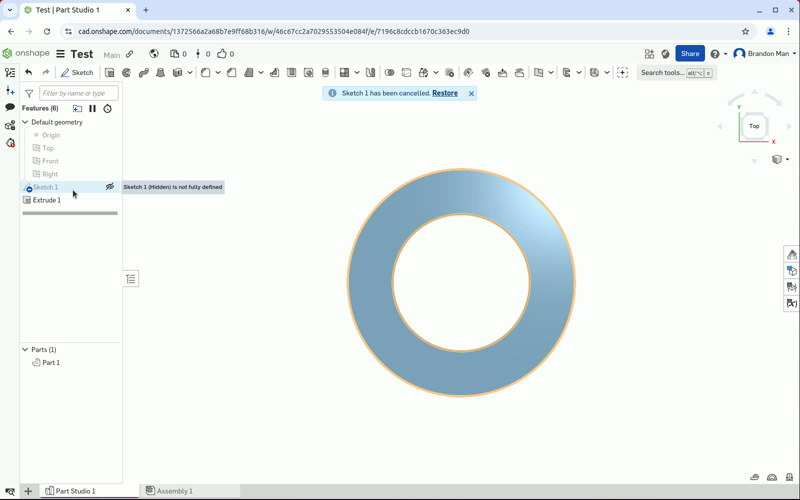
click(73, 189)
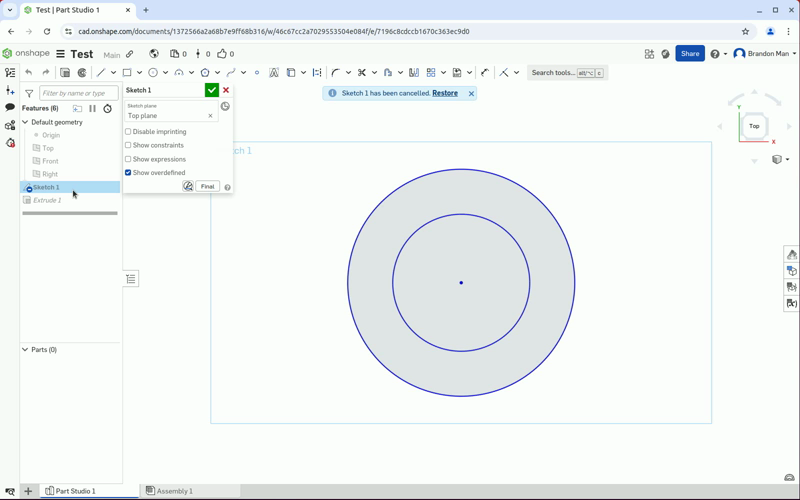
mouse_move(229, 92)
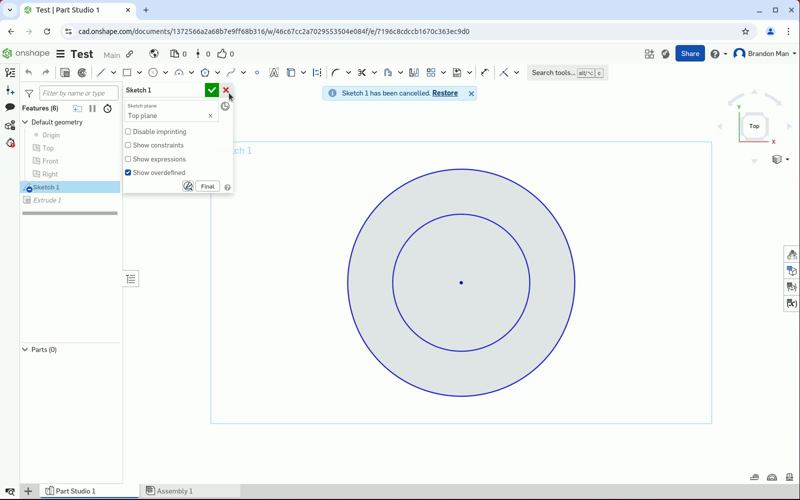
click(229, 92)
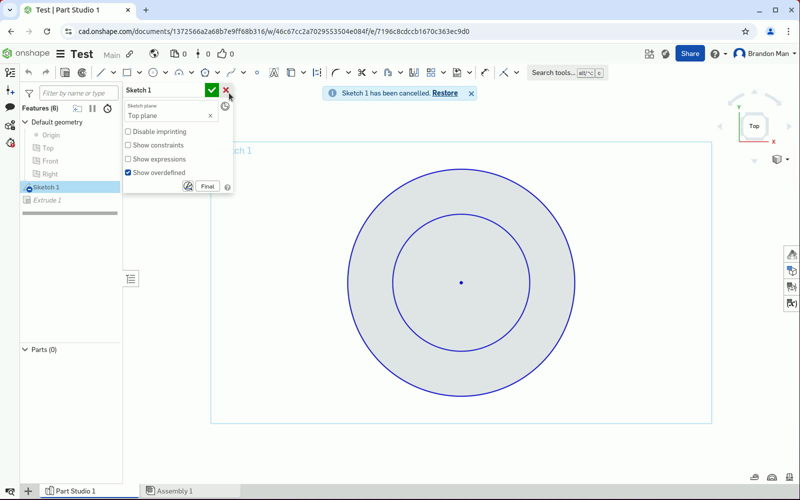
key(shift+s)
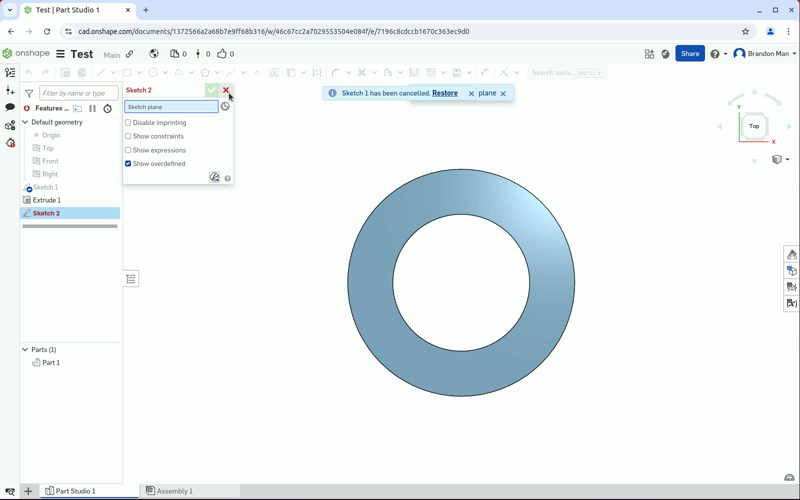
mouse_move(73, 150)
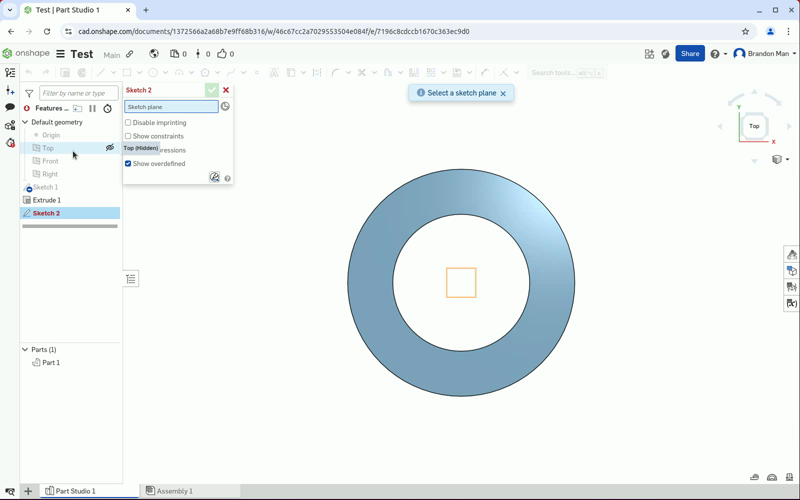
click(73, 150)
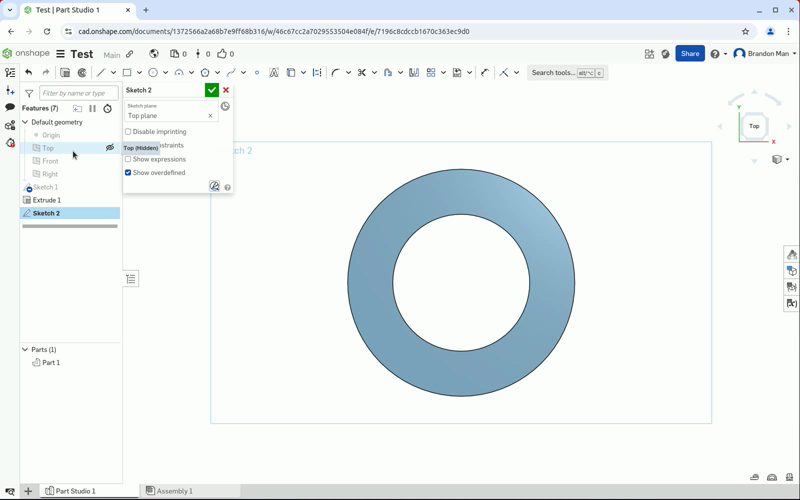
mouse_move(73, 352)
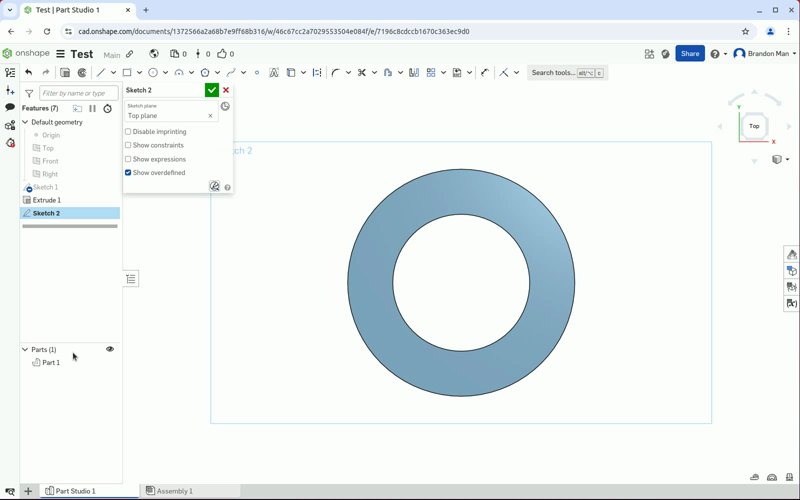
key(y)
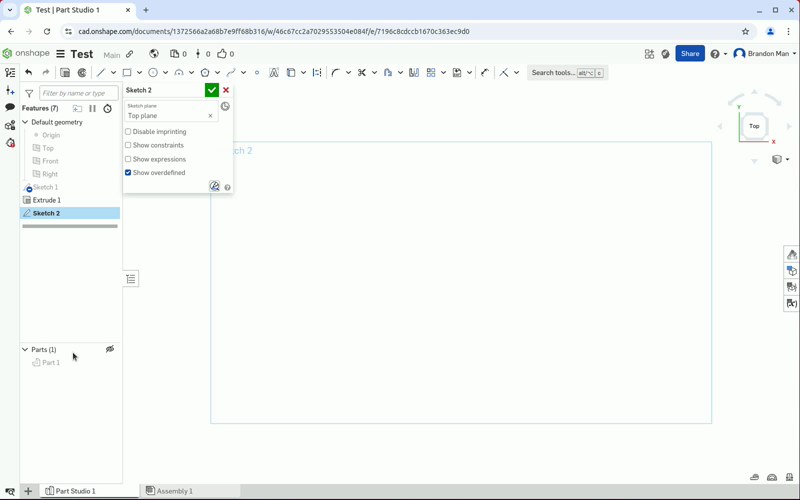
key(c)
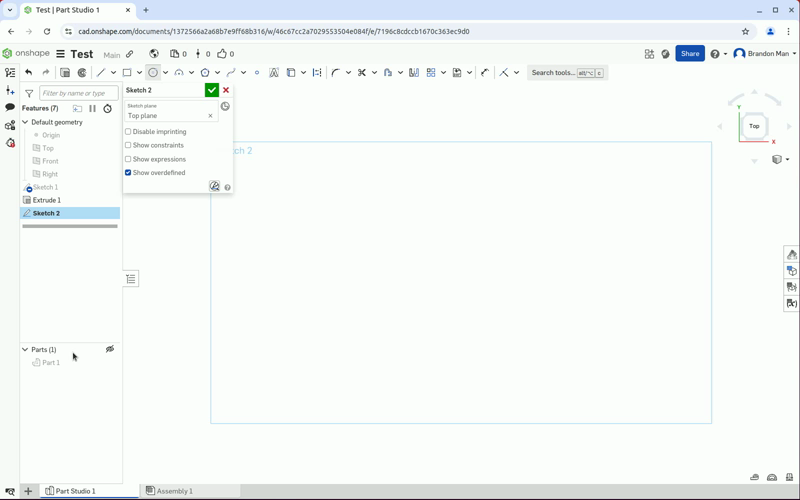
key_down(shift)
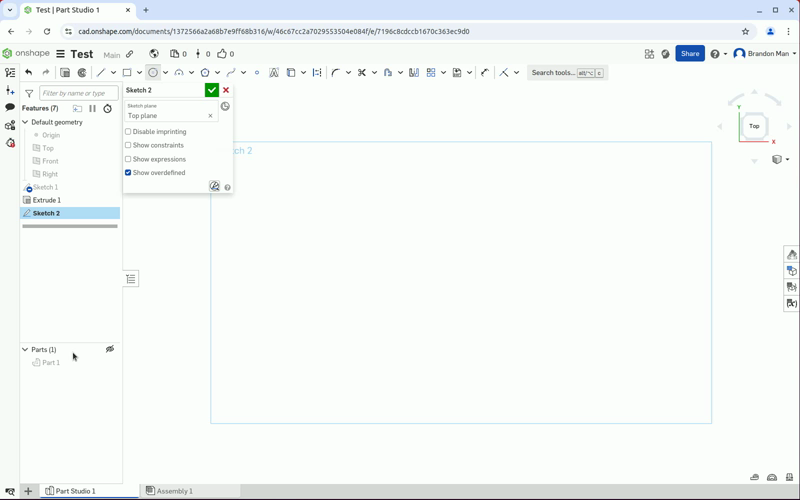
mouse_move(461, 282)
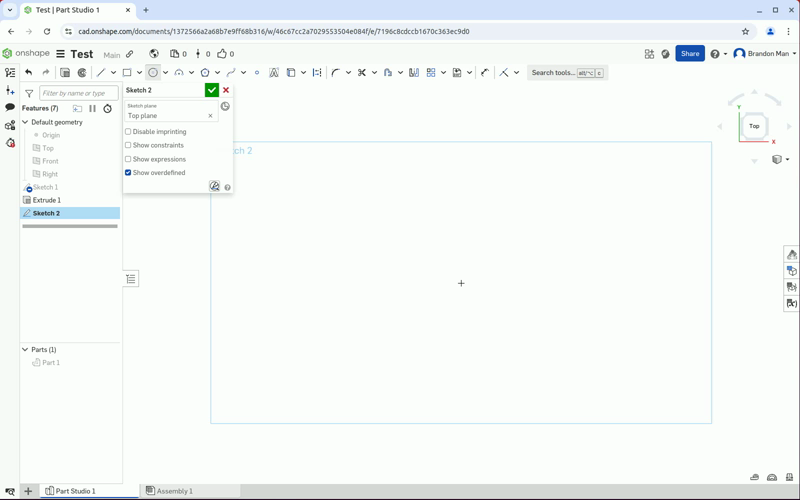
click(461, 282)
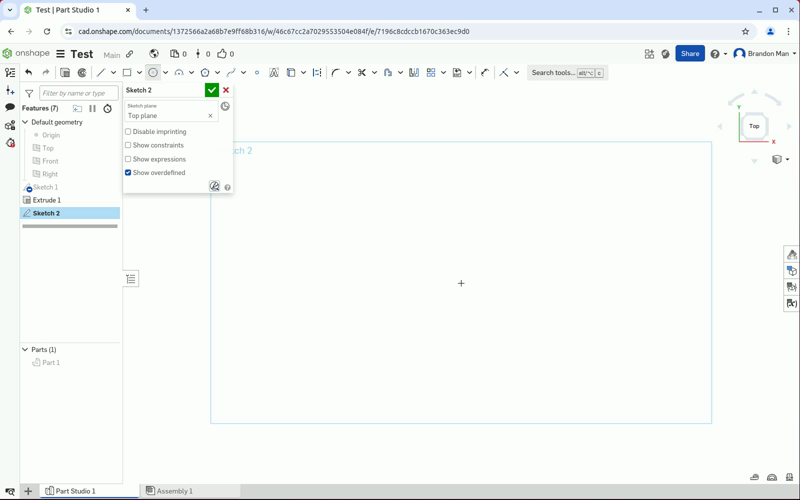
key_up(shift)
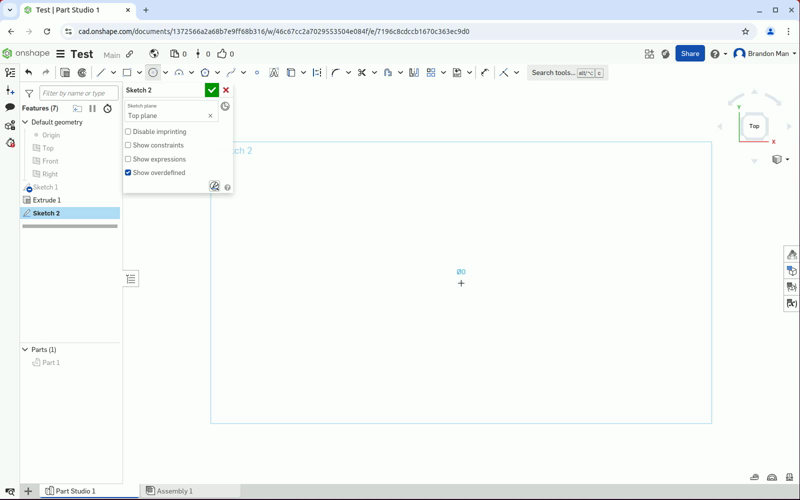
mouse_move(522, 282)
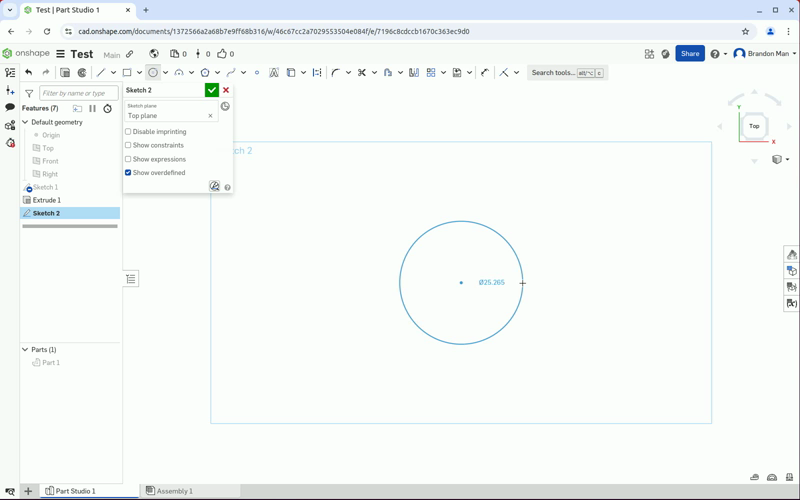
click(522, 282)
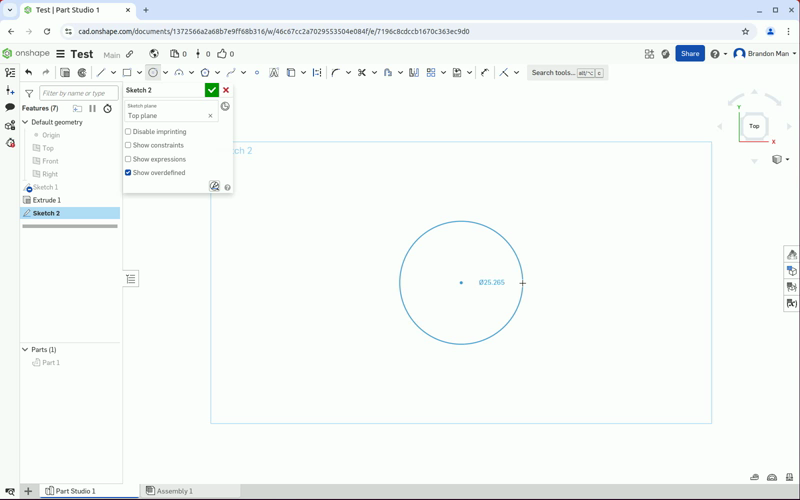
key(esc)
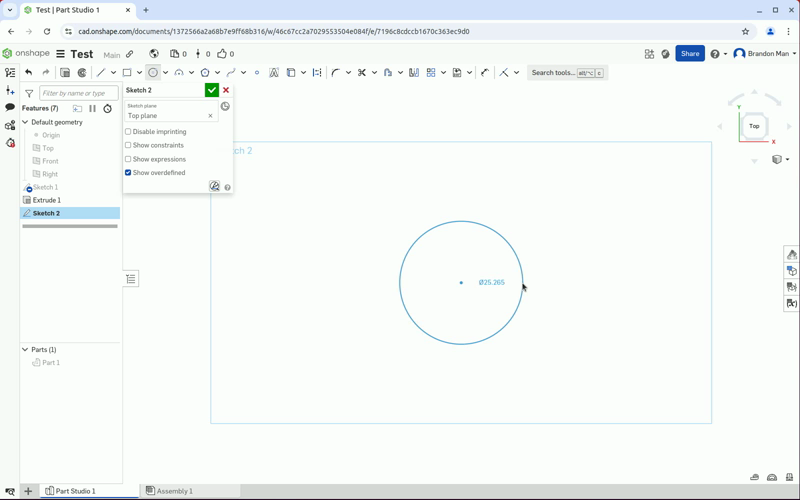
key(c)
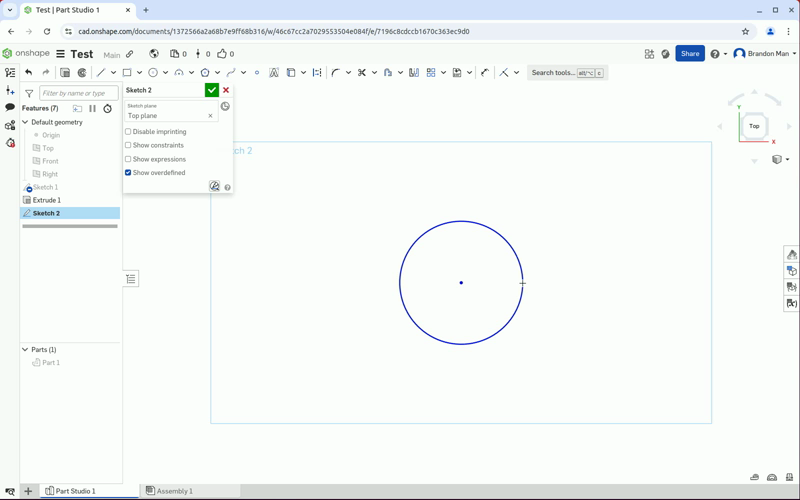
key_down(shift)
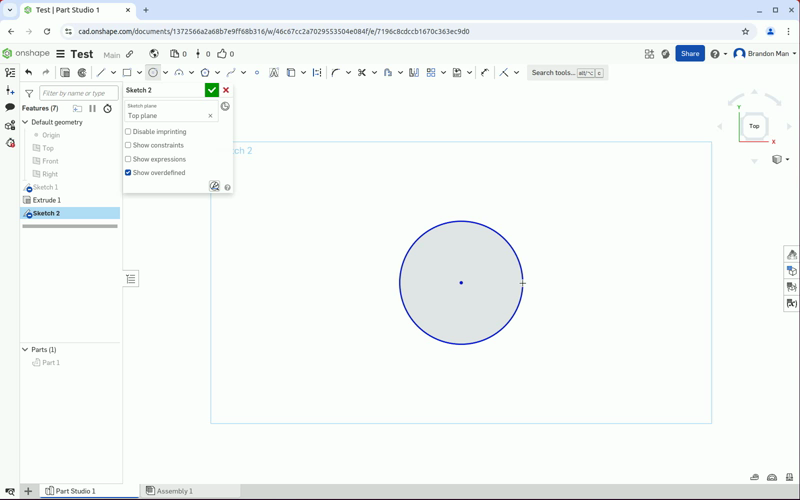
mouse_move(461, 282)
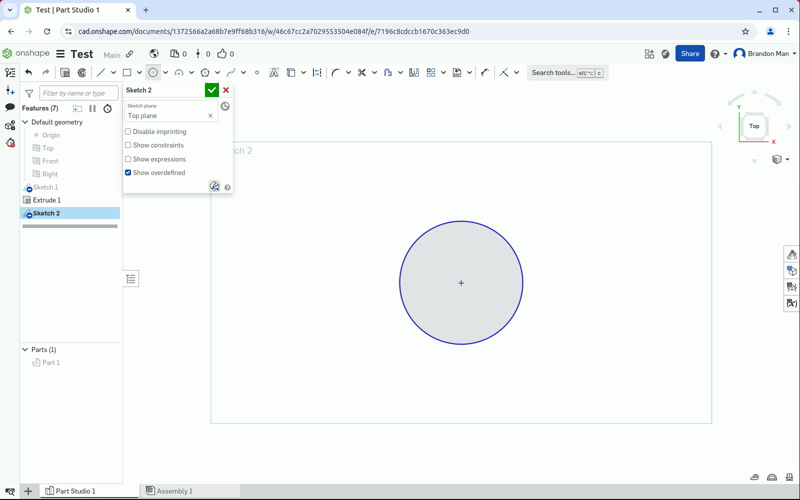
click(461, 282)
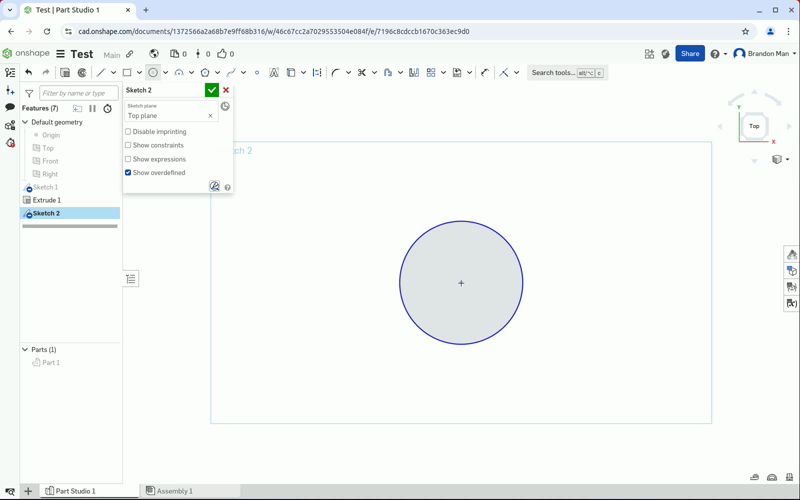
key_up(shift)
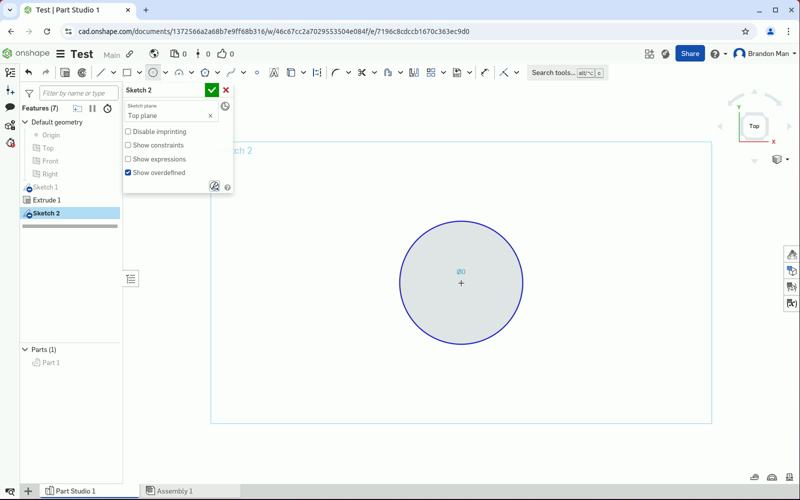
mouse_move(467, 282)
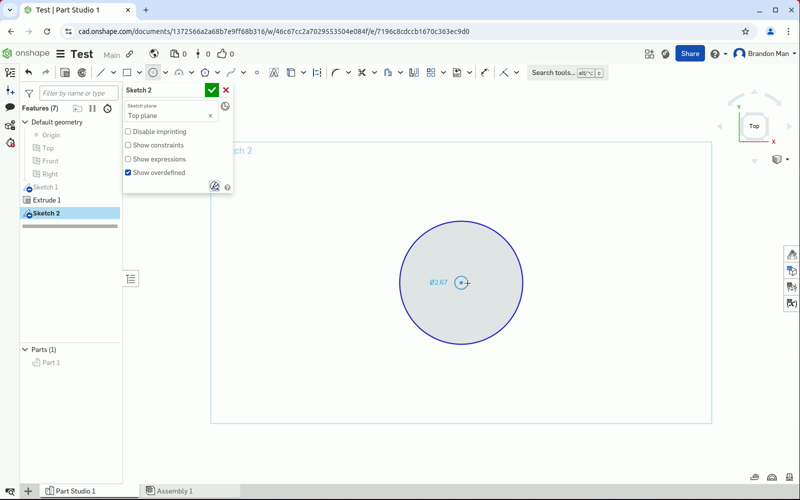
click(467, 282)
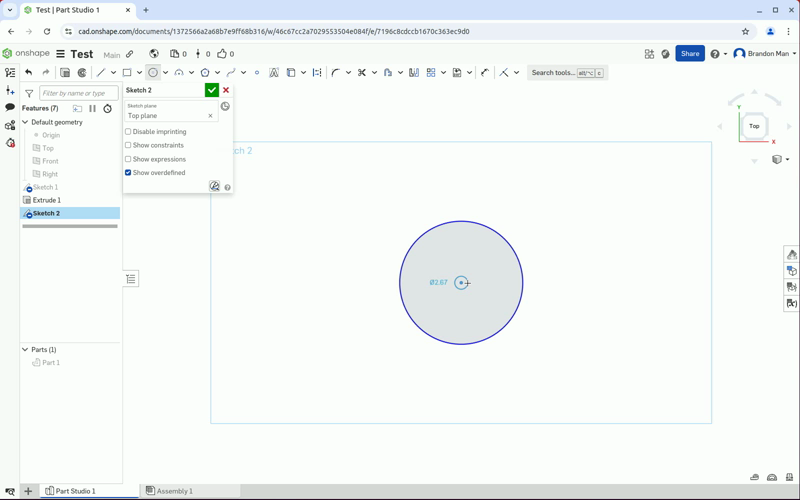
key(esc)
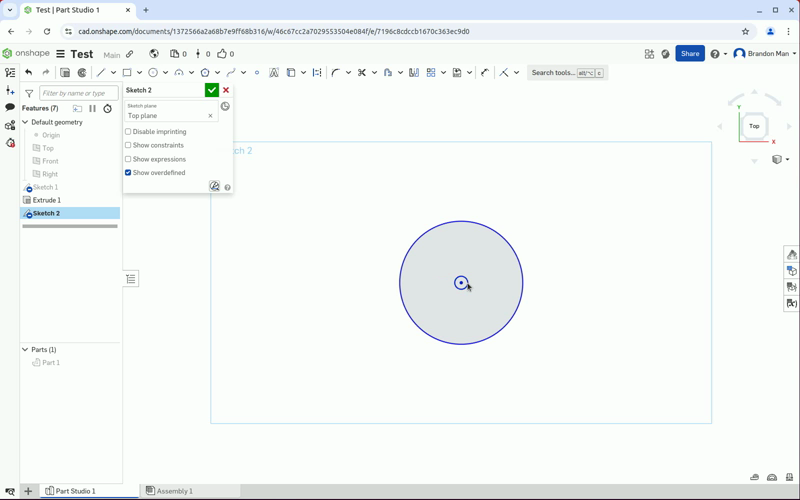
mouse_move(411, 289)
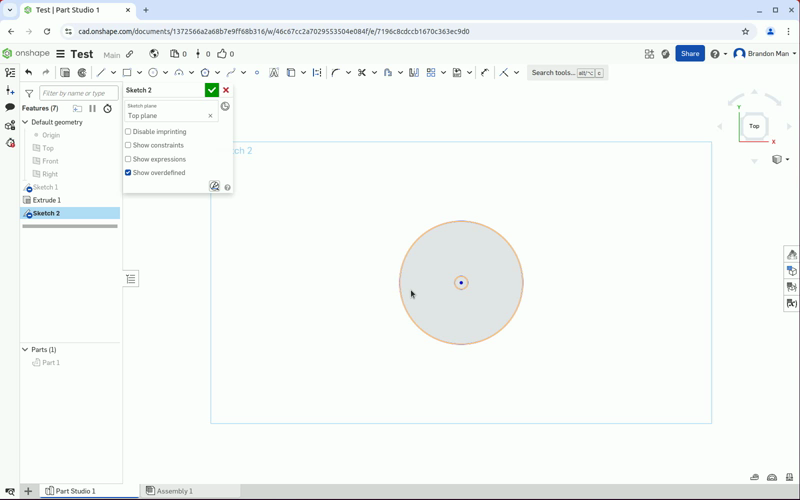
click(411, 289)
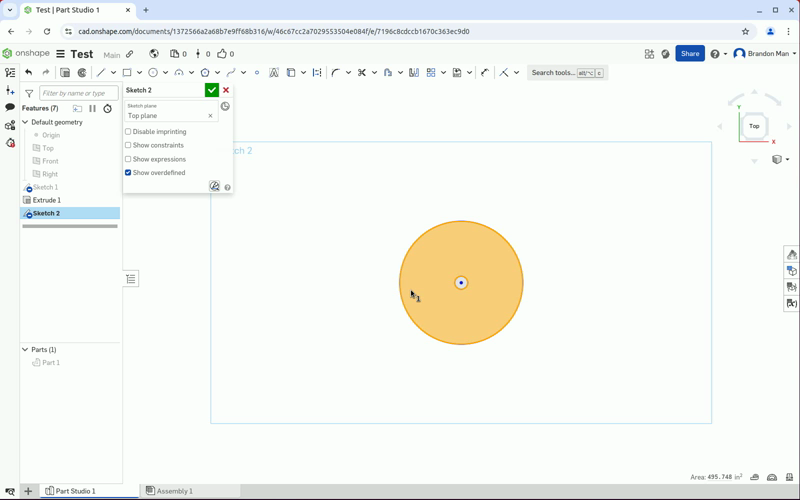
mouse_move(73, 352)
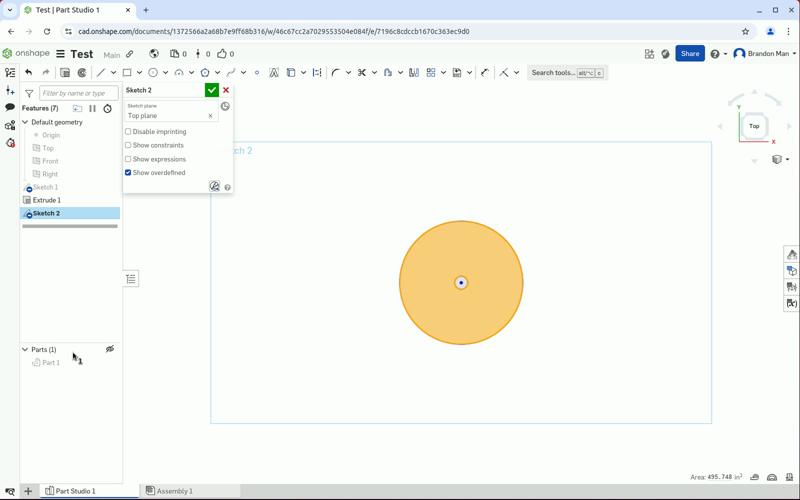
key(shift+y)
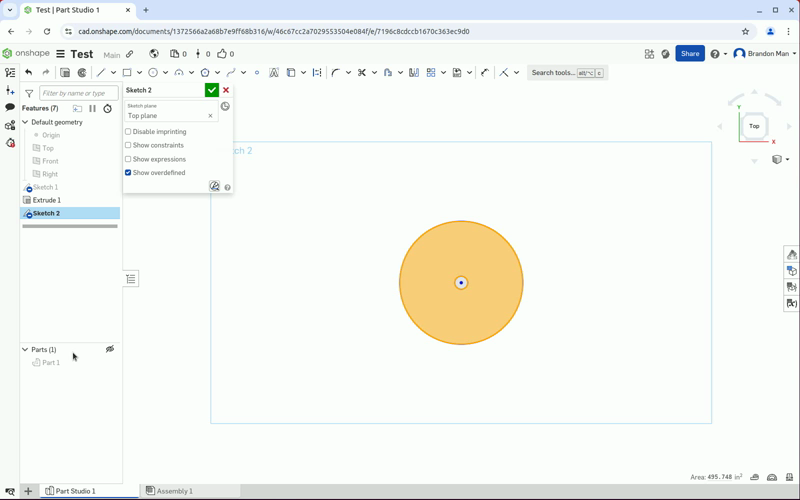
key(shift+e)
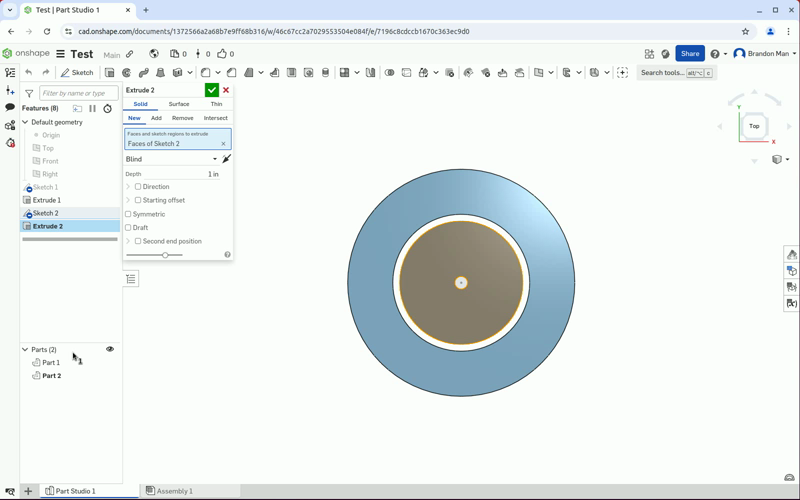
mouse_move(143, 106)
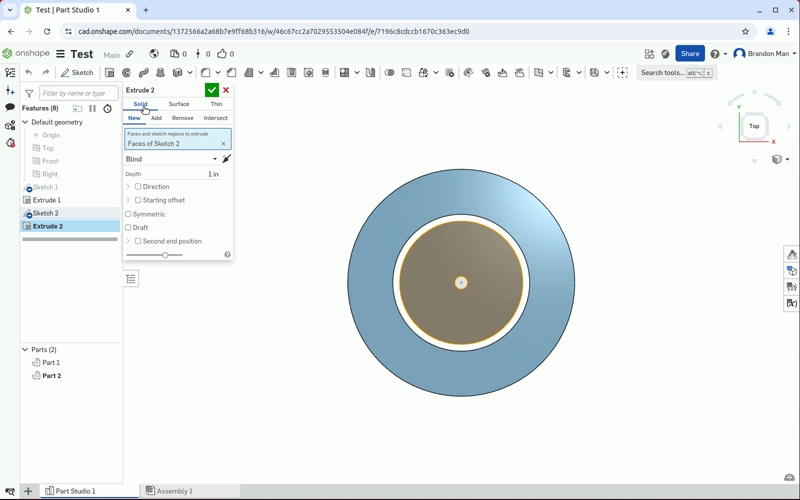
click(143, 106)
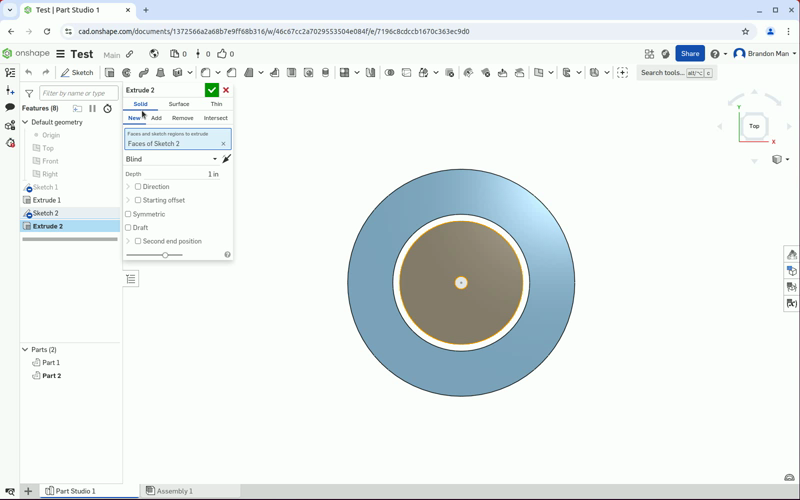
mouse_move(137, 120)
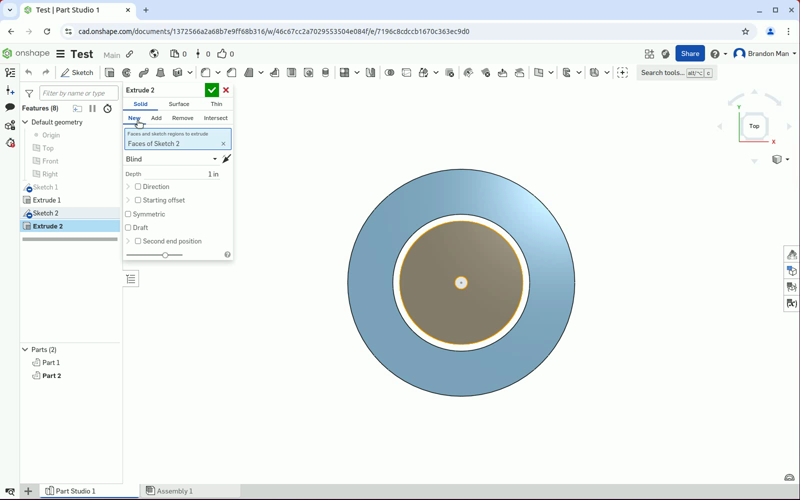
click(137, 120)
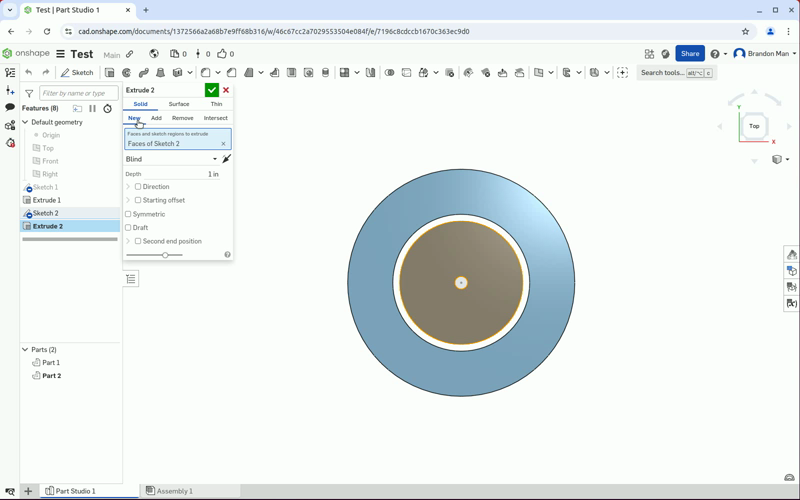
key(tab, 4)
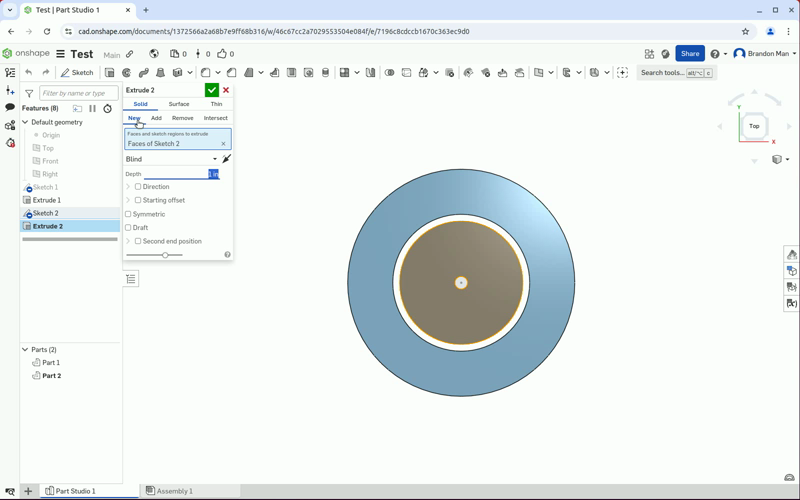
text(1.685)
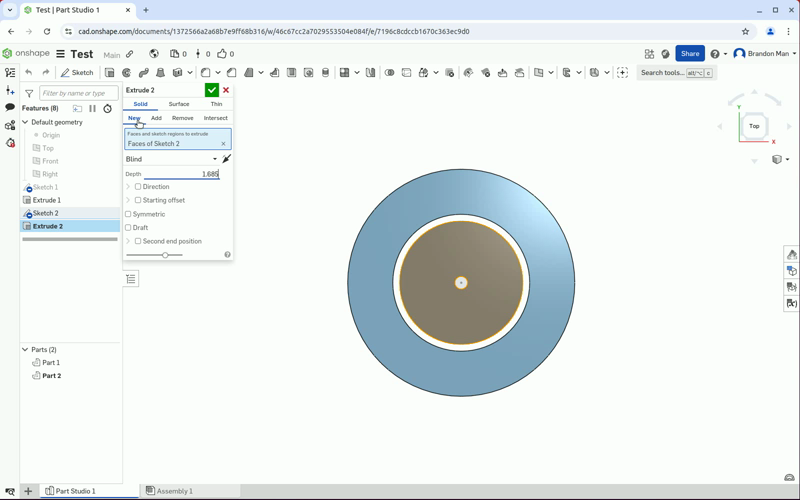
key(enter)
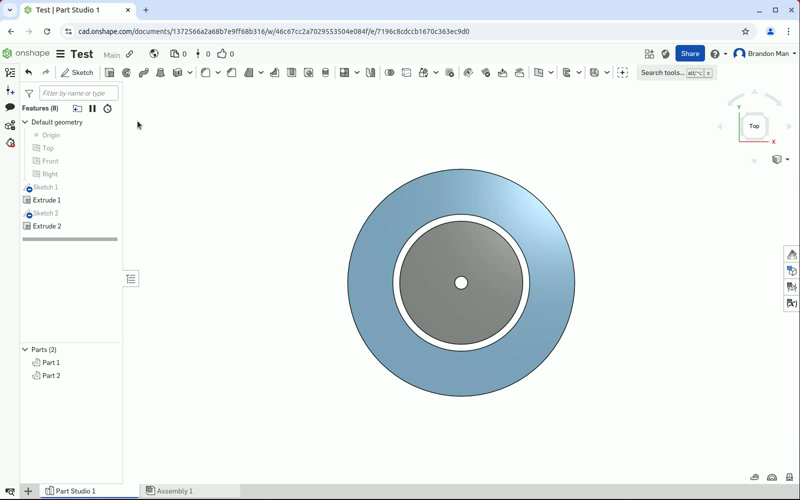
key(shift+h)
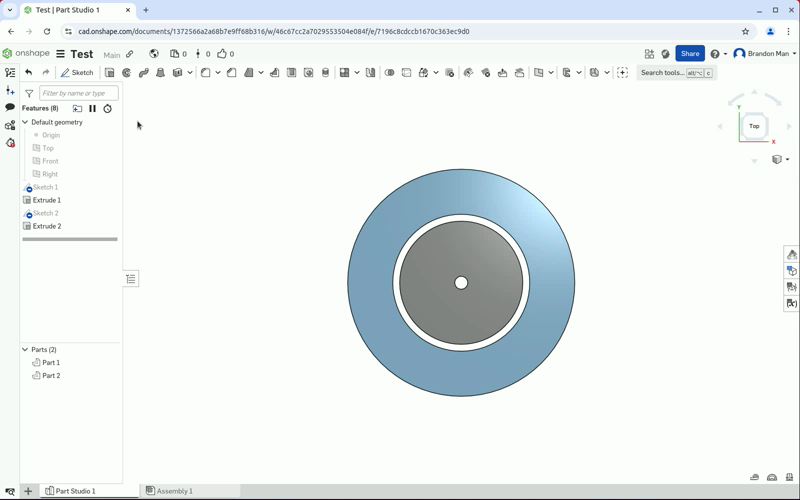
key(shift+h)
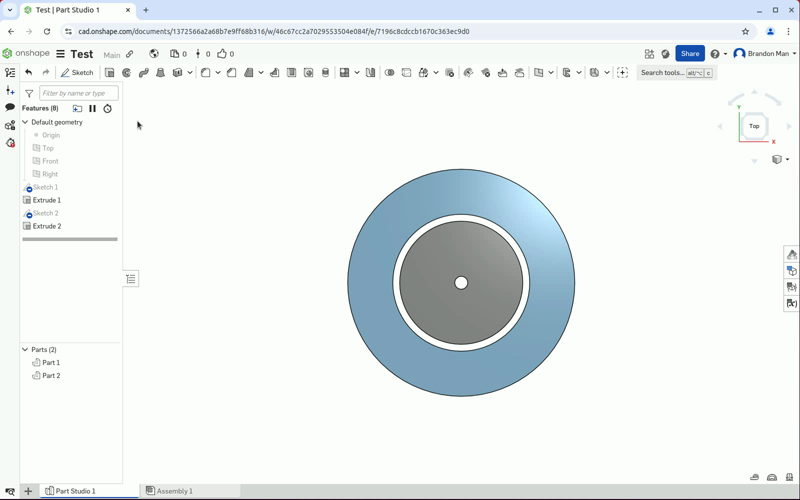
mouse_move(73, 189)
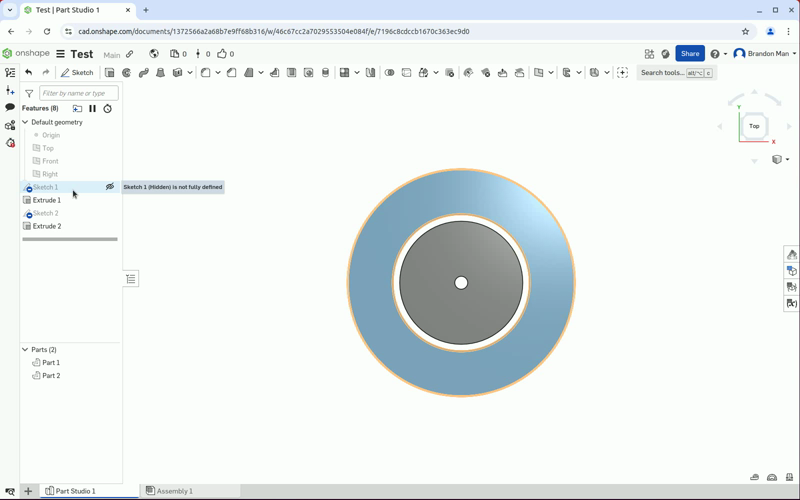
click(73, 189)
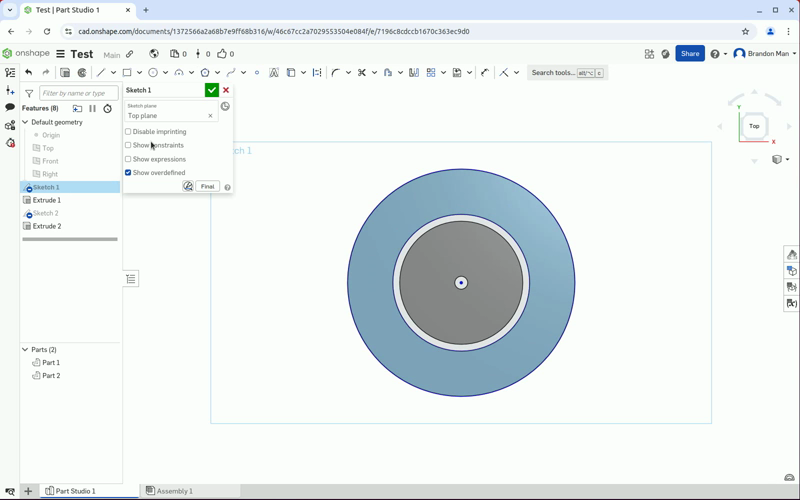
mouse_move(229, 92)
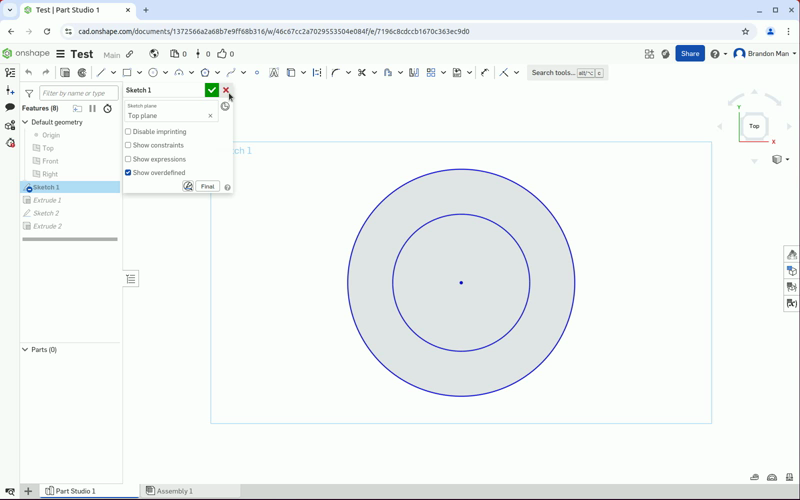
click(229, 92)
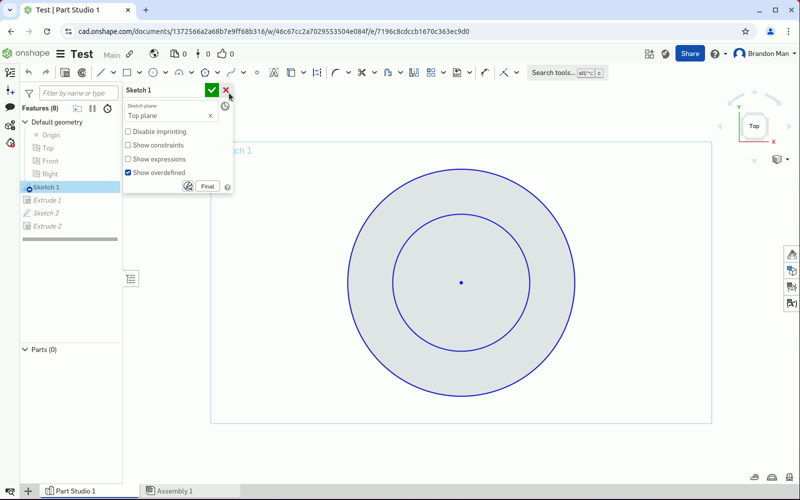
key(shift+s)
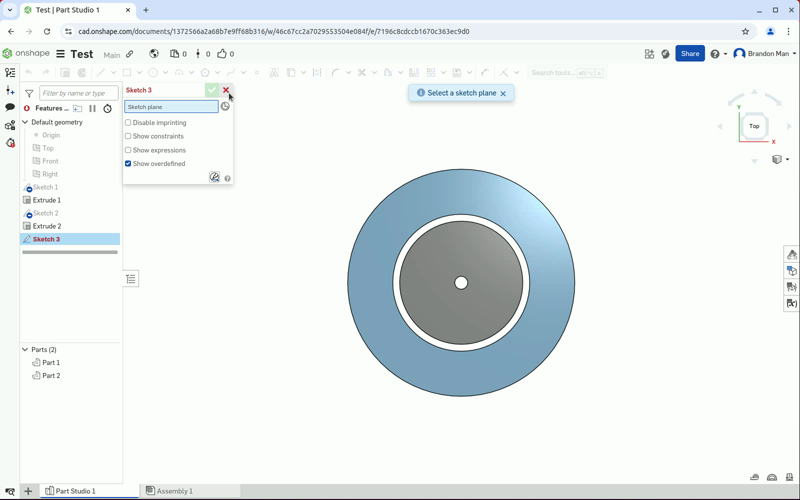
mouse_move(73, 150)
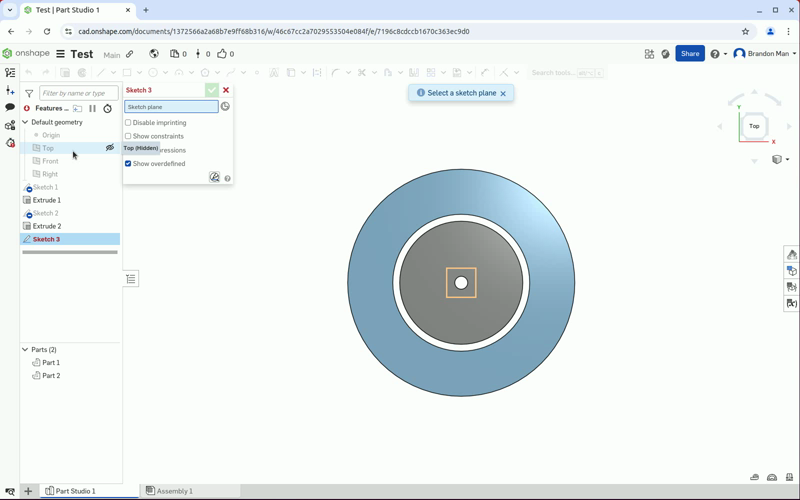
click(73, 150)
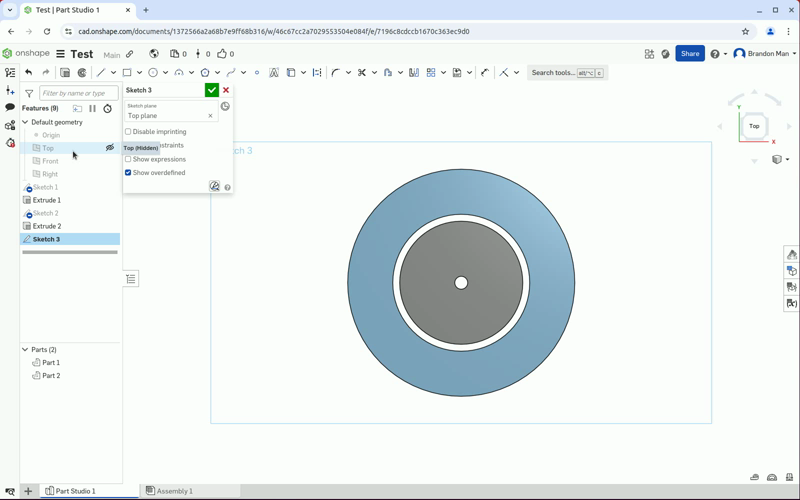
mouse_move(73, 352)
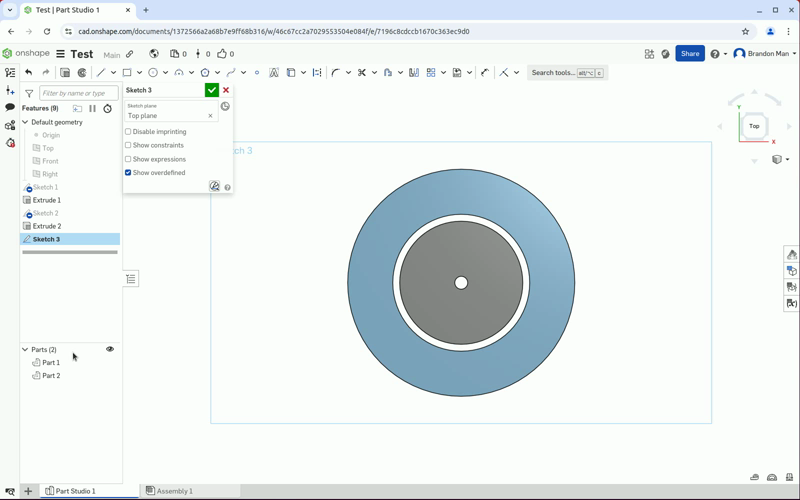
key(y)
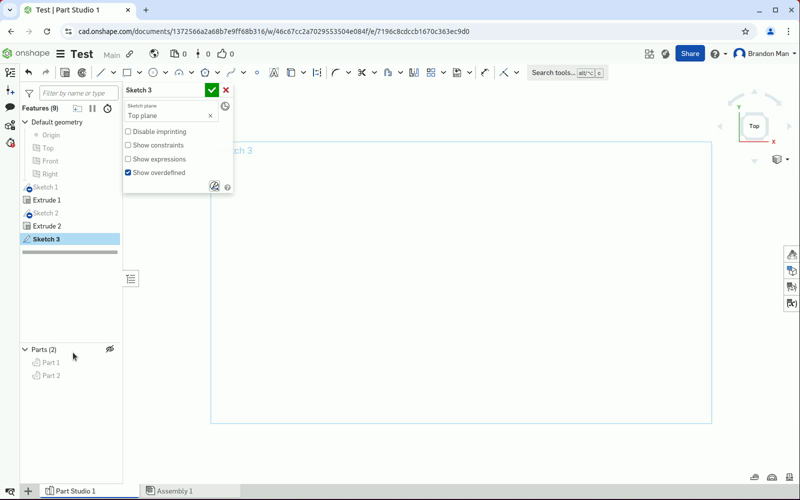
key(c)
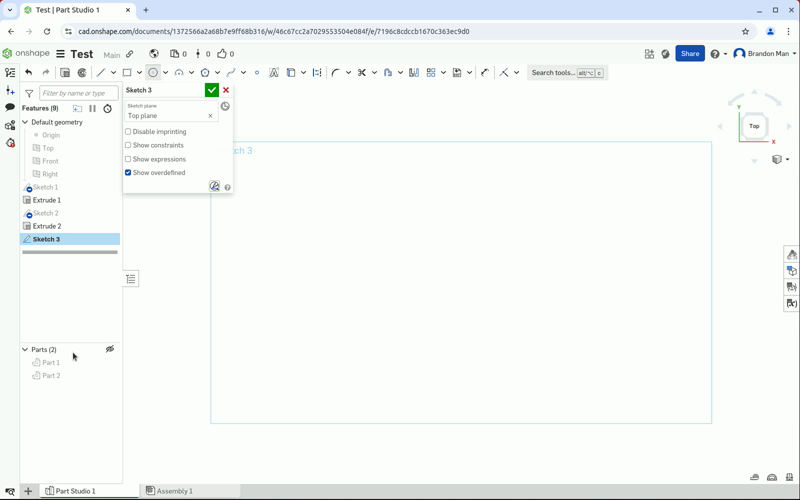
key_down(shift)
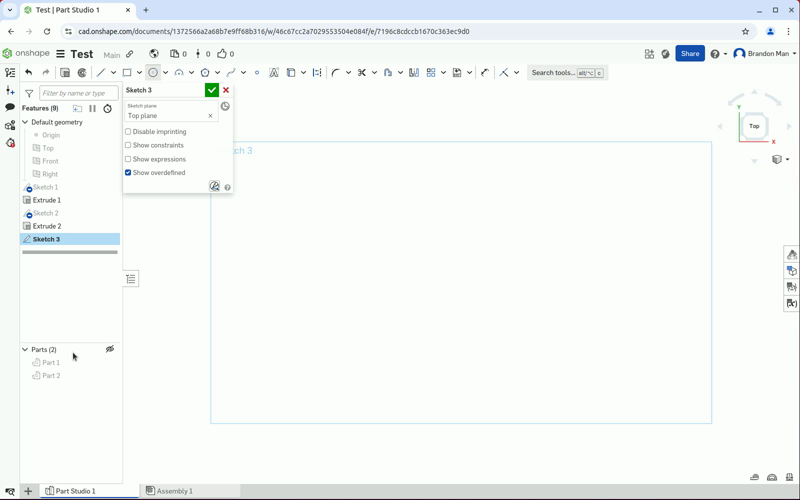
mouse_move(461, 282)
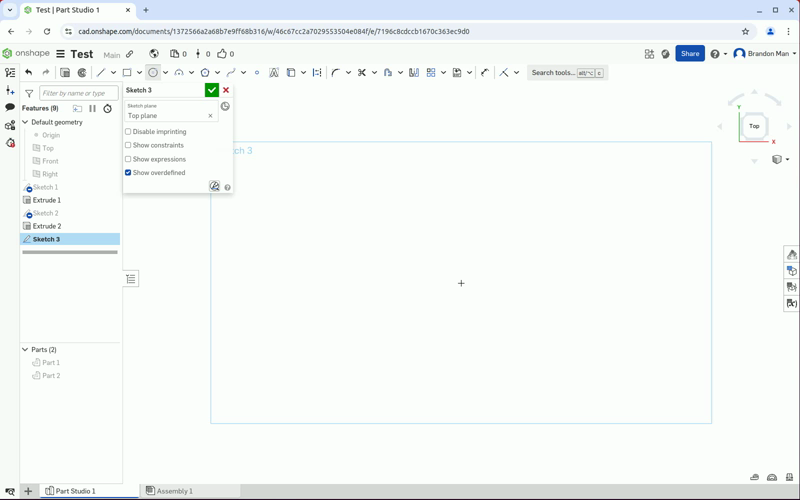
click(461, 282)
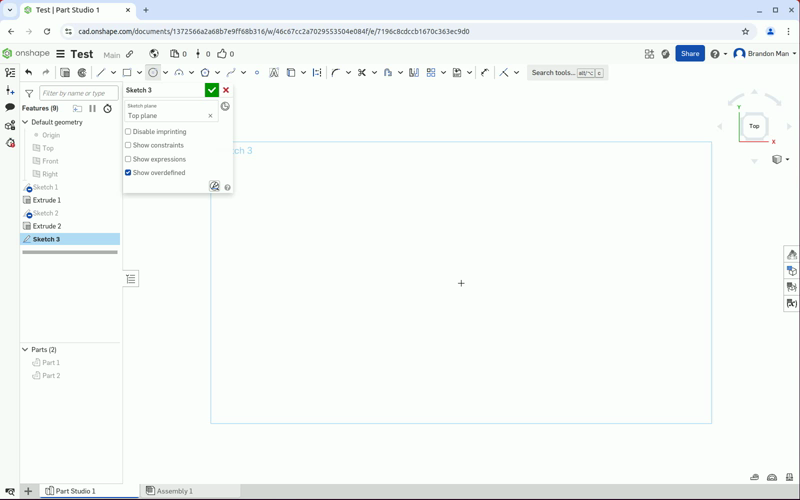
key_up(shift)
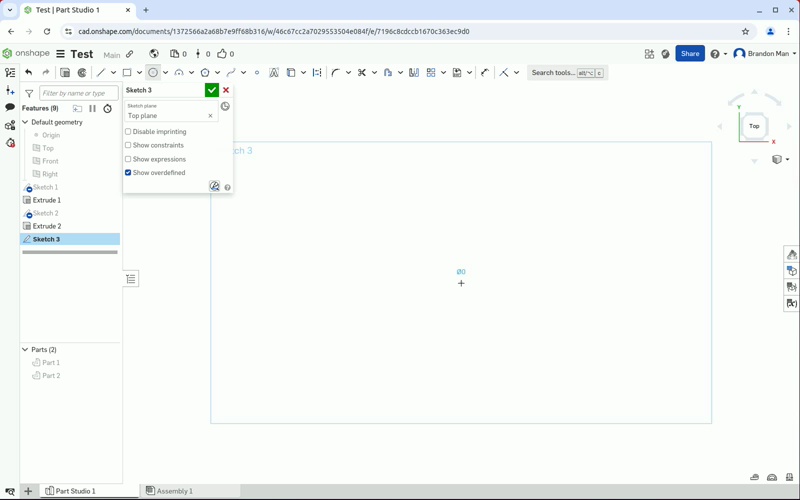
mouse_move(531, 282)
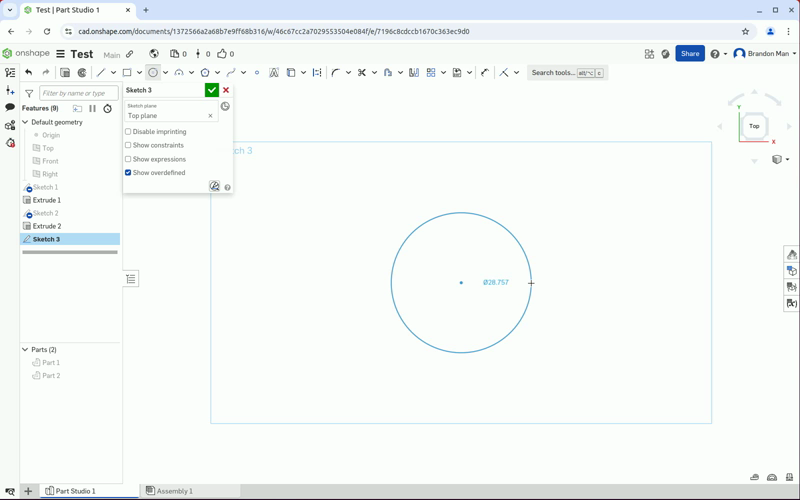
click(531, 282)
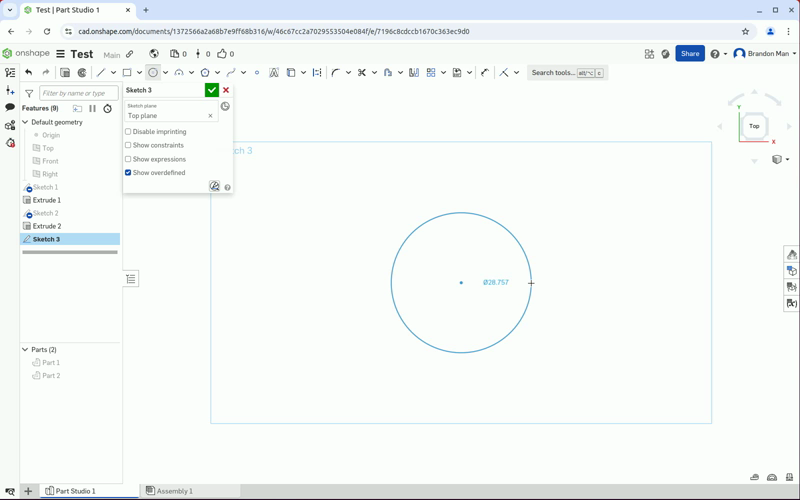
key(esc)
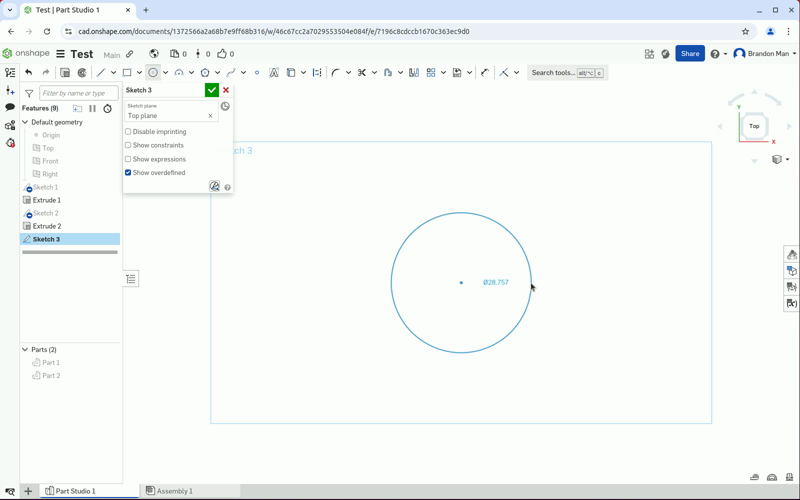
key(c)
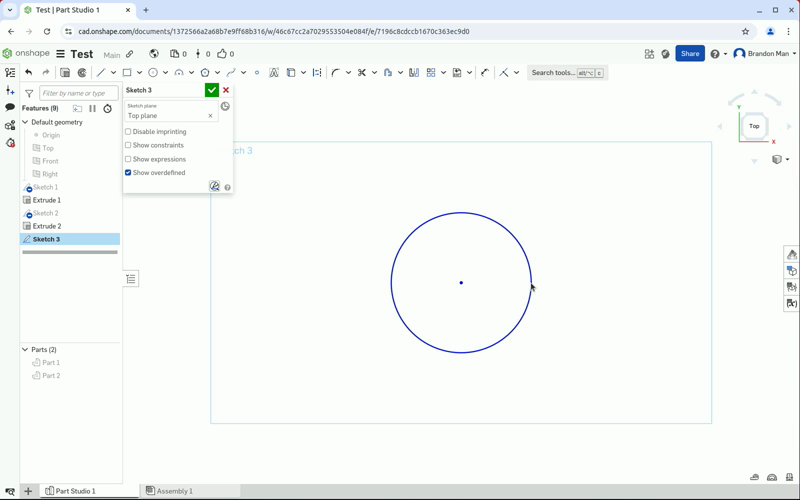
key_down(shift)
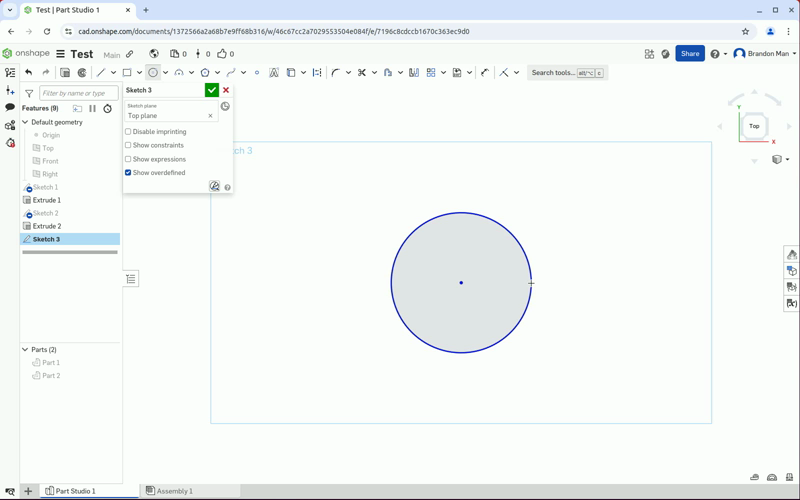
mouse_move(461, 282)
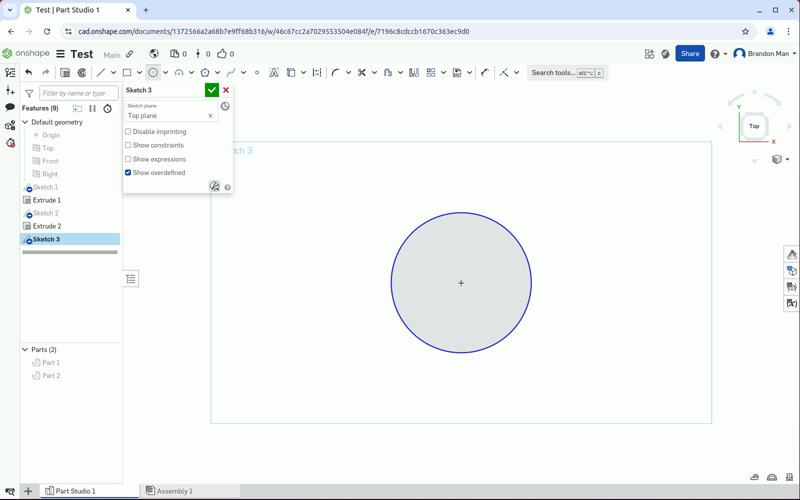
click(461, 282)
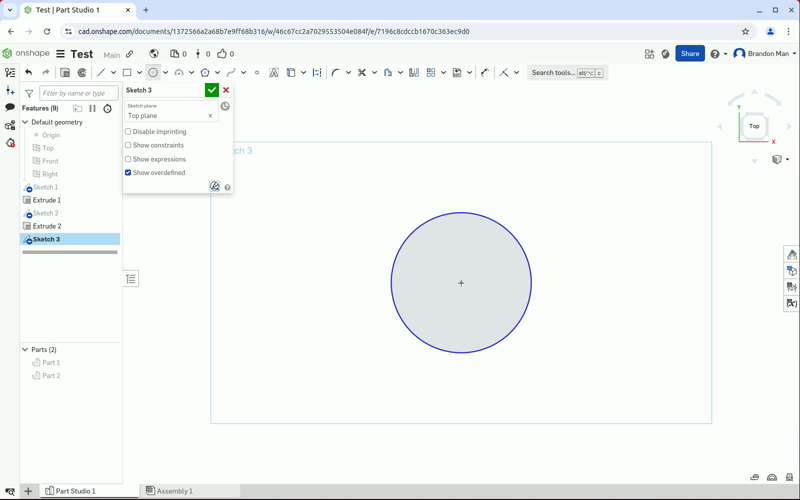
key_up(shift)
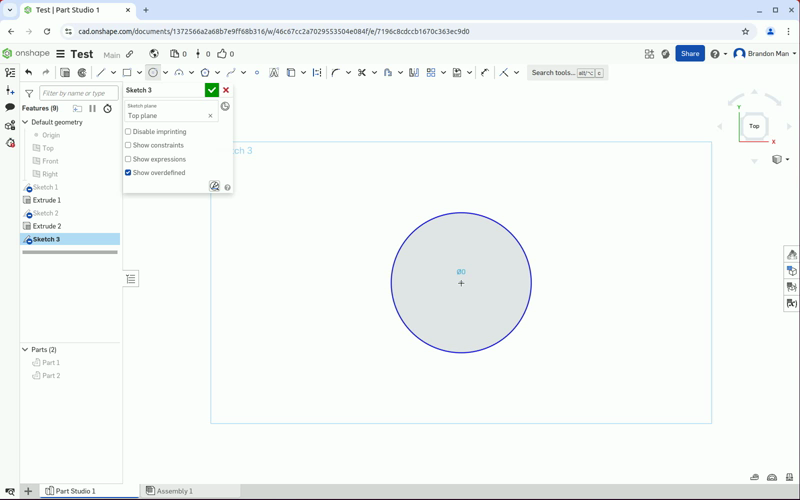
mouse_move(523, 282)
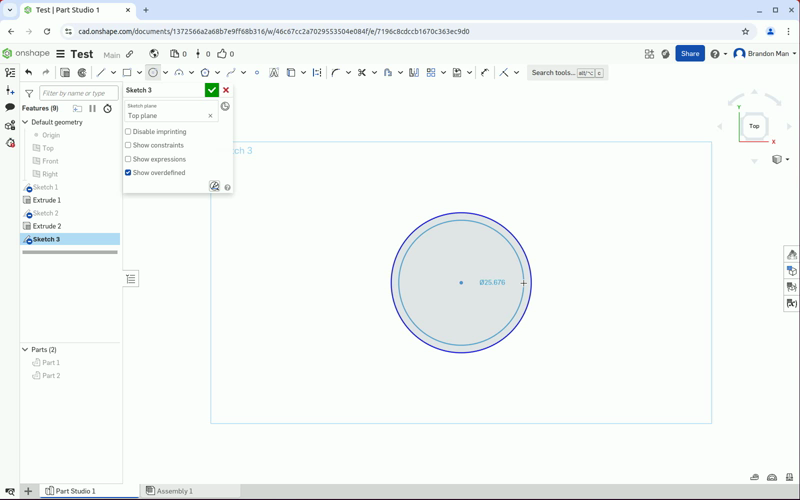
click(523, 282)
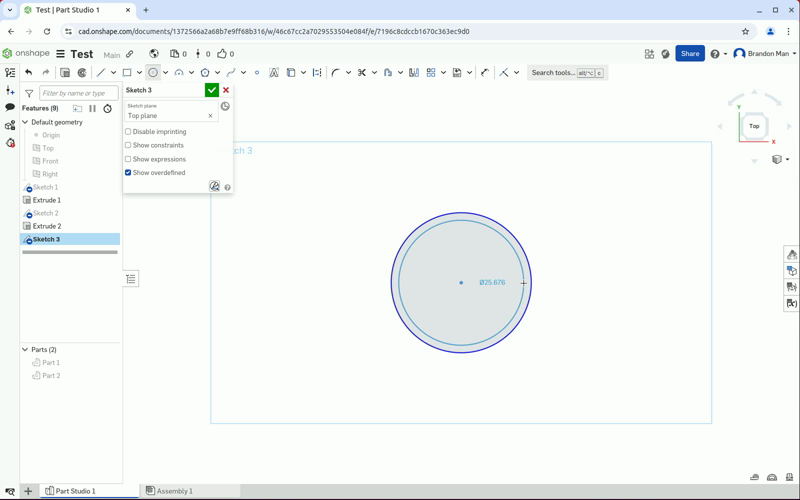
key(esc)
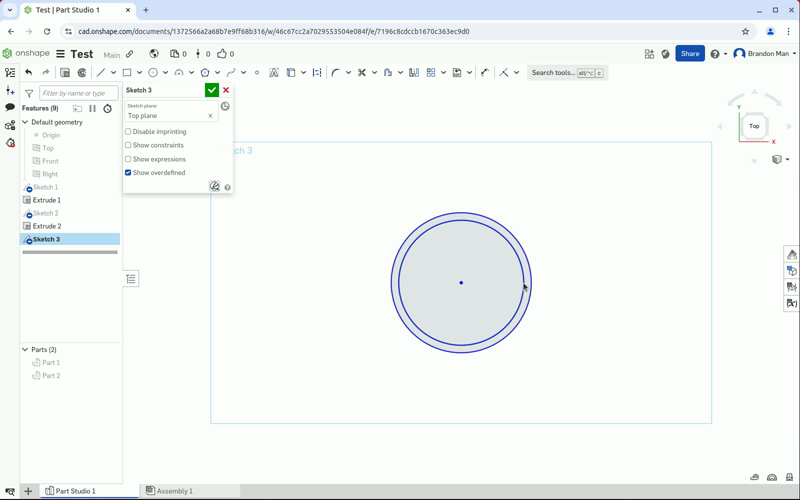
mouse_move(395, 280)
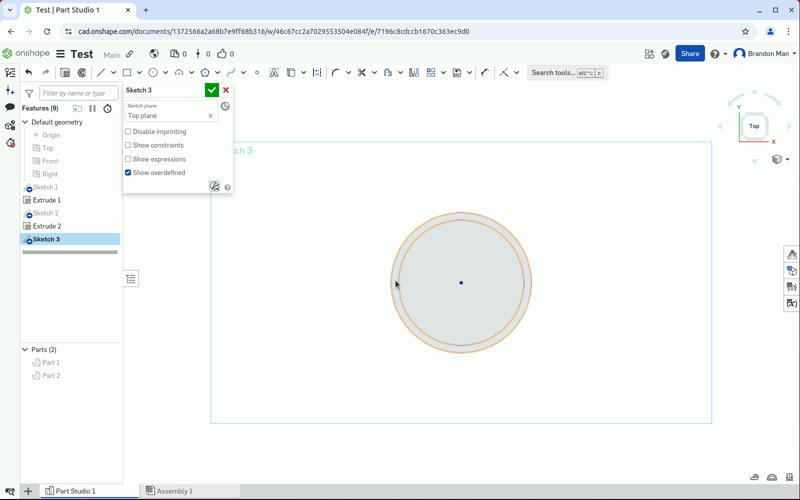
click(395, 280)
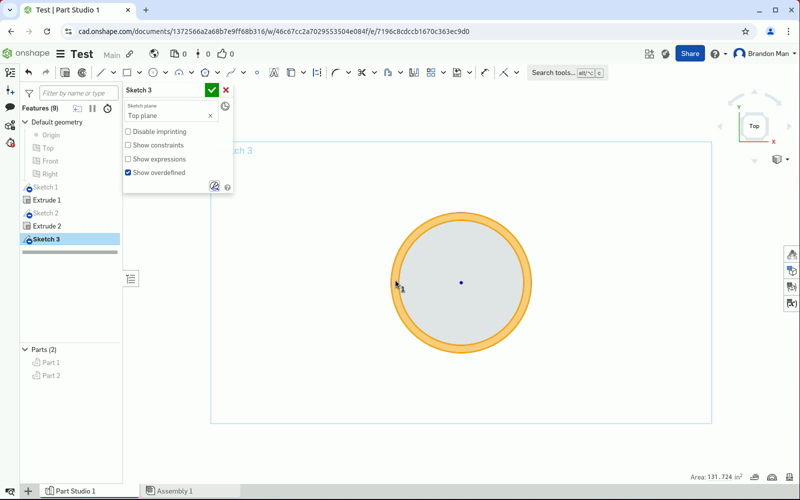
mouse_move(73, 352)
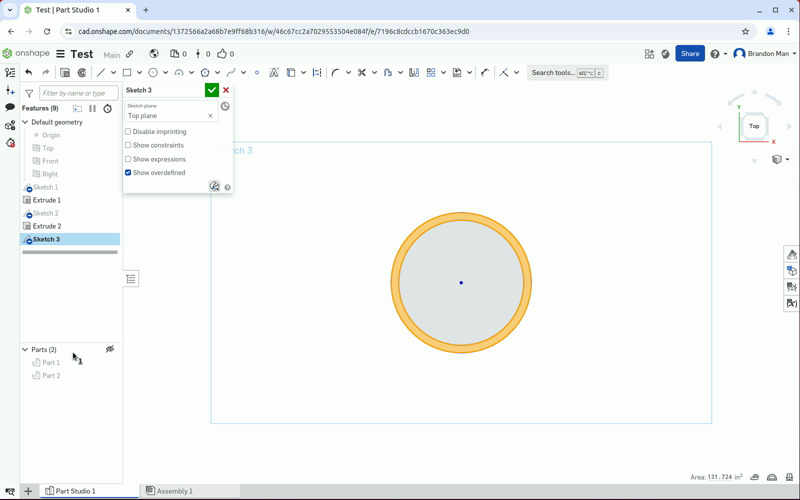
key(shift+y)
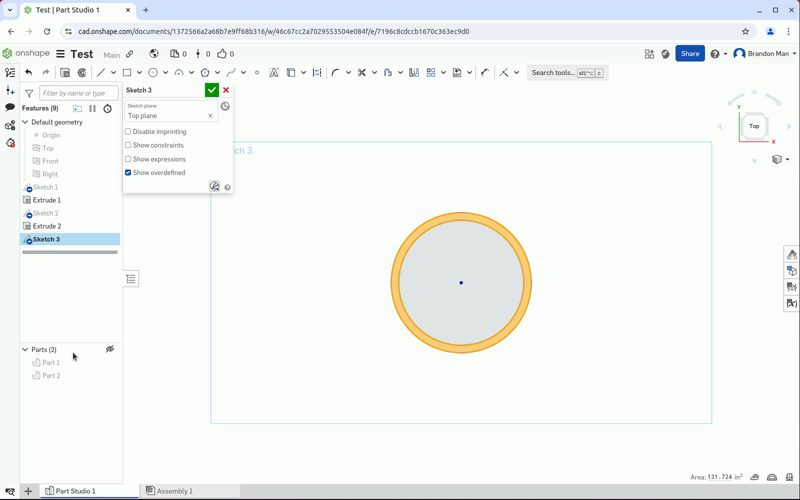
key(shift+e)
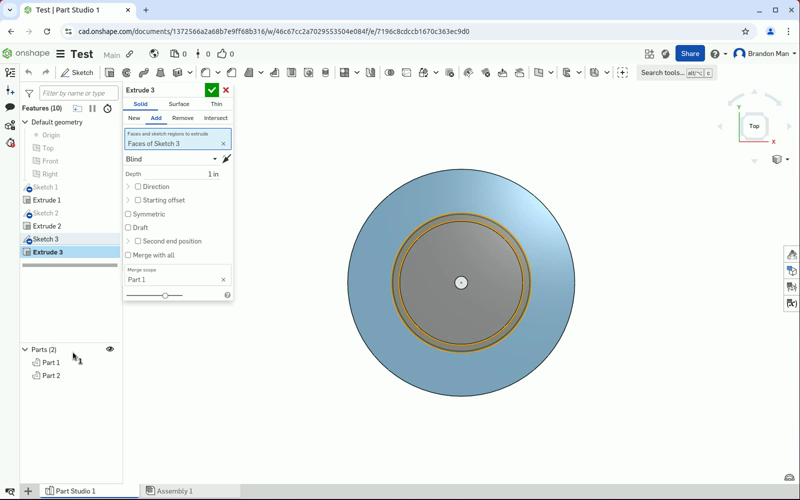
mouse_move(143, 106)
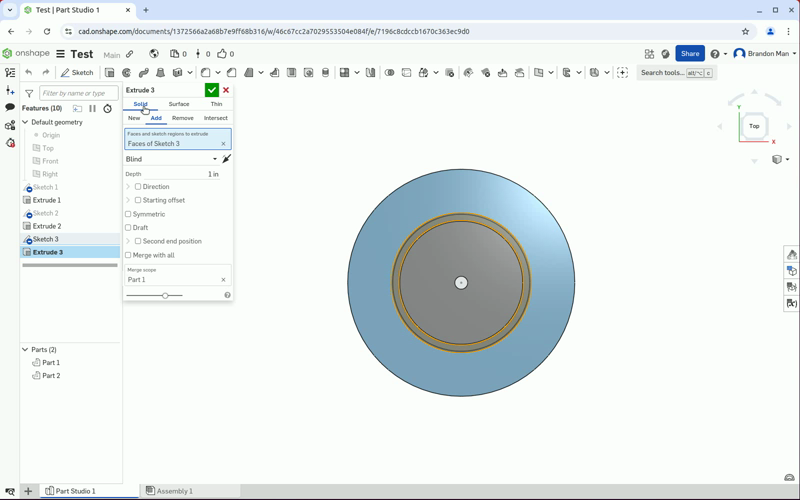
click(143, 106)
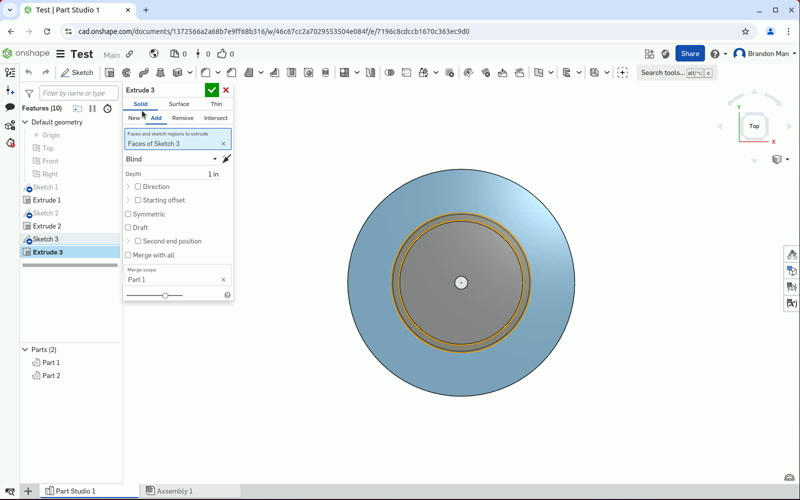
mouse_move(137, 120)
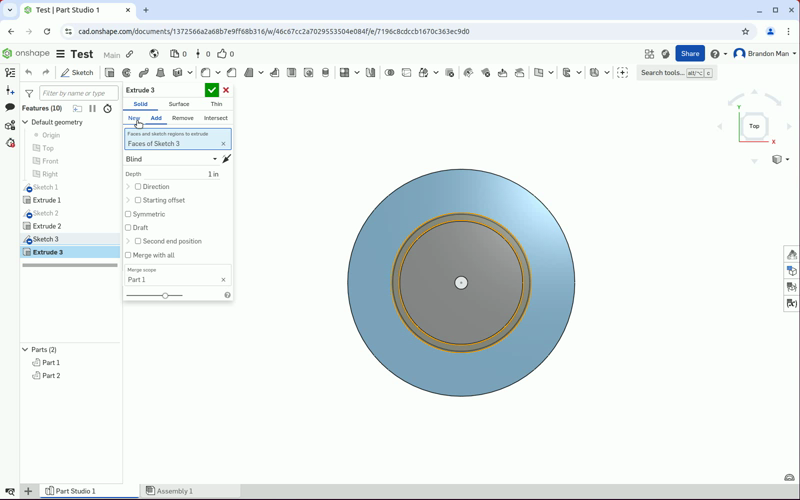
click(137, 120)
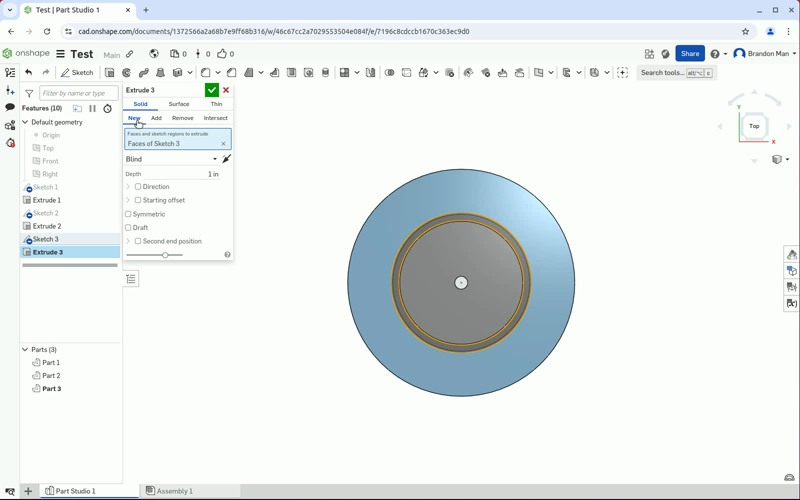
key(tab, 4)
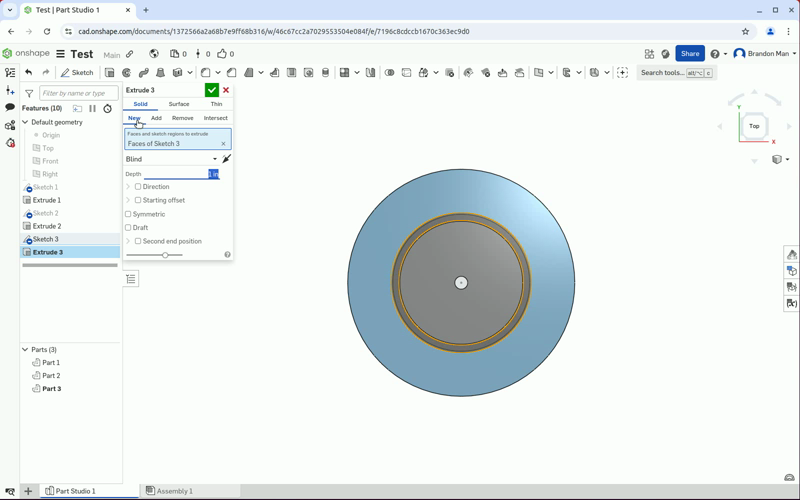
text(1.685)
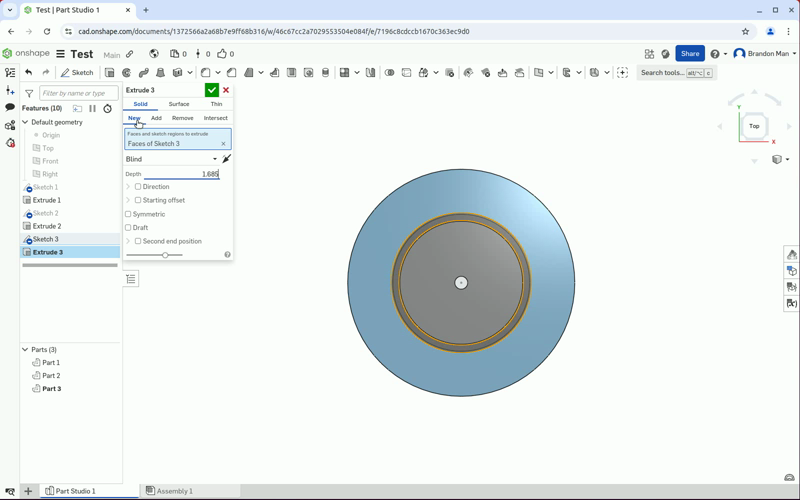
key(enter)
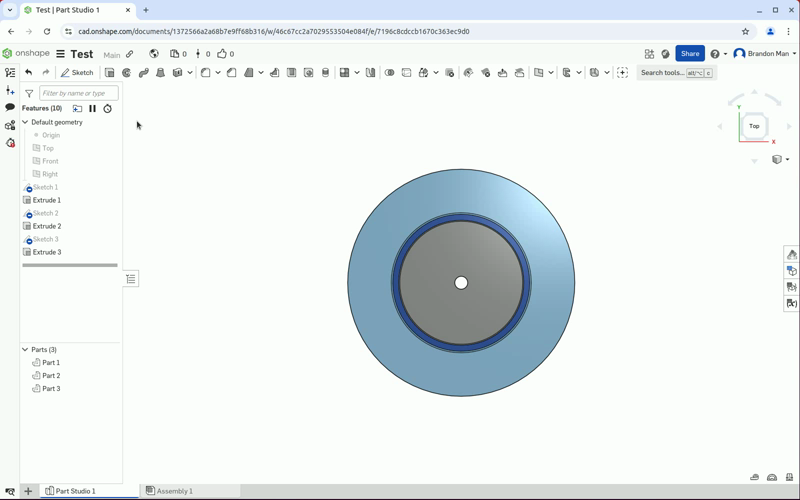
key(shift+h)
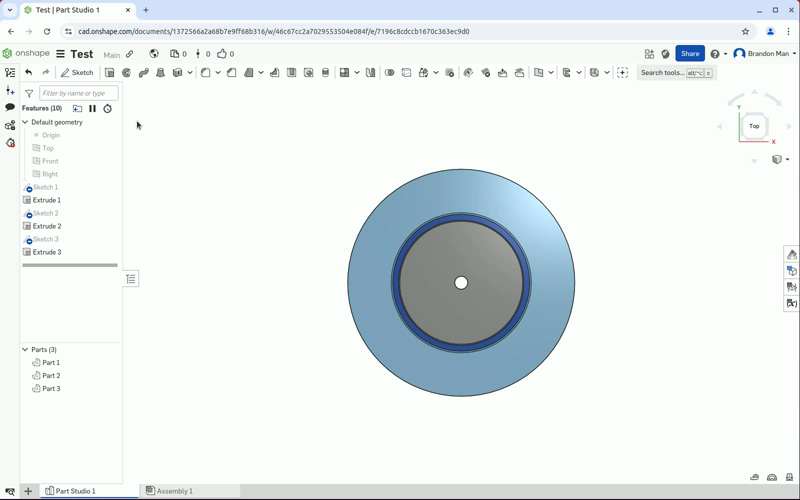
key(shift+h)
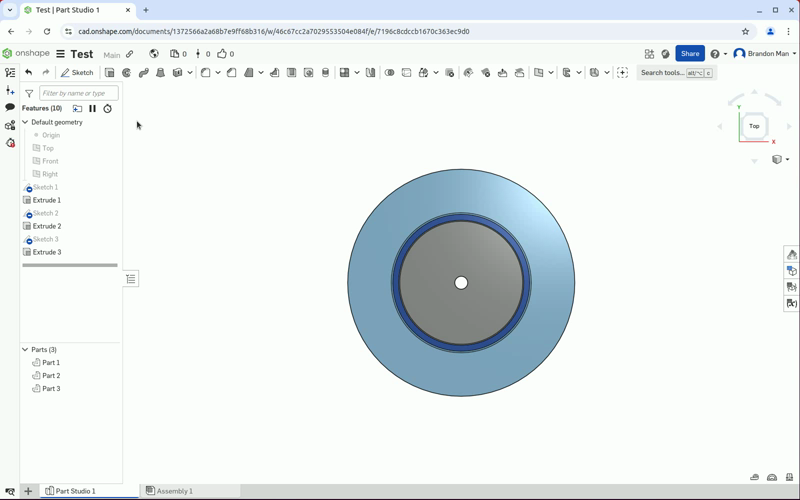
mouse_move(73, 189)
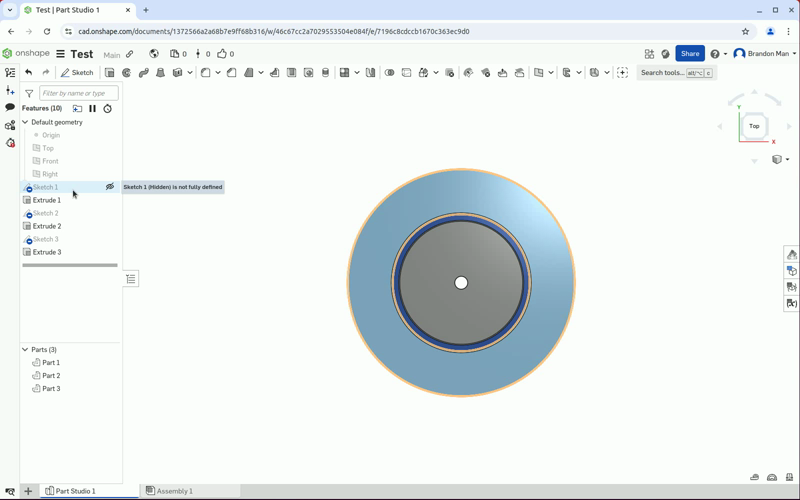
click(73, 189)
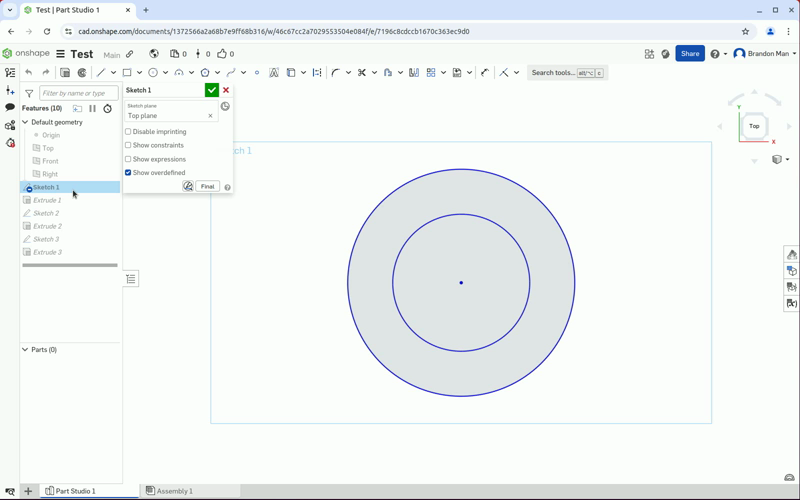
mouse_move(229, 92)
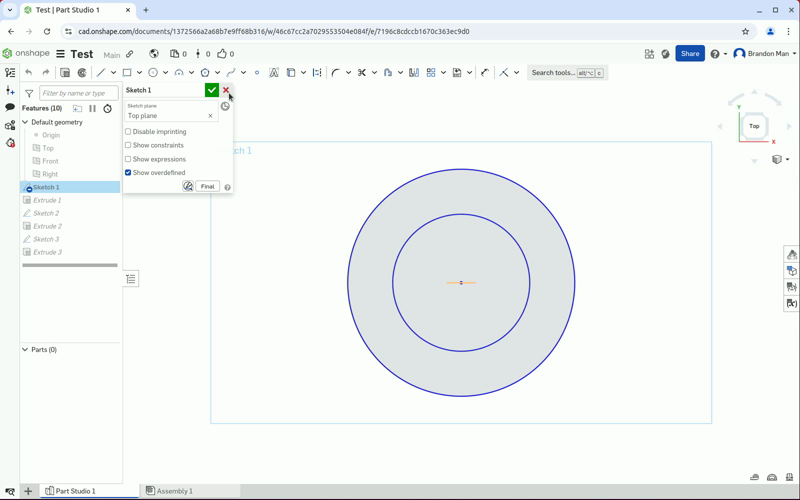
click(229, 92)
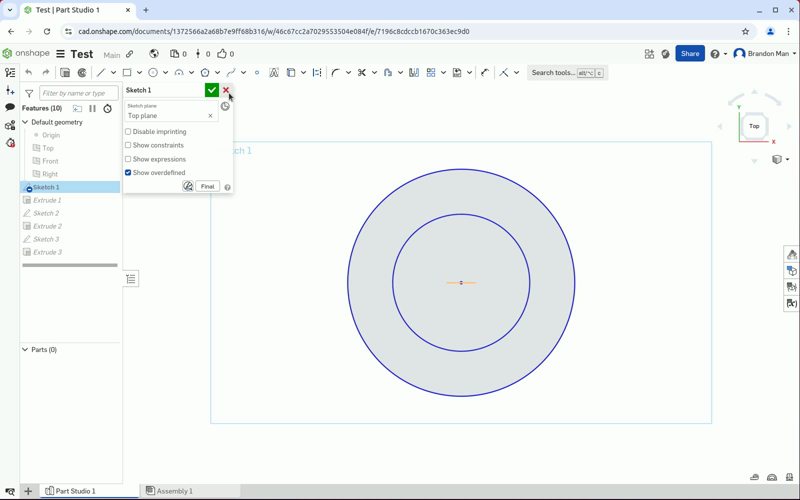
key(shift+s)
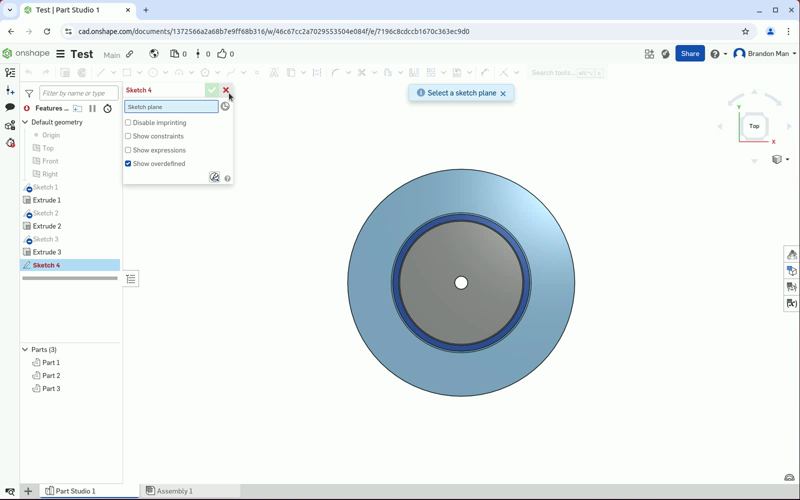
mouse_move(73, 150)
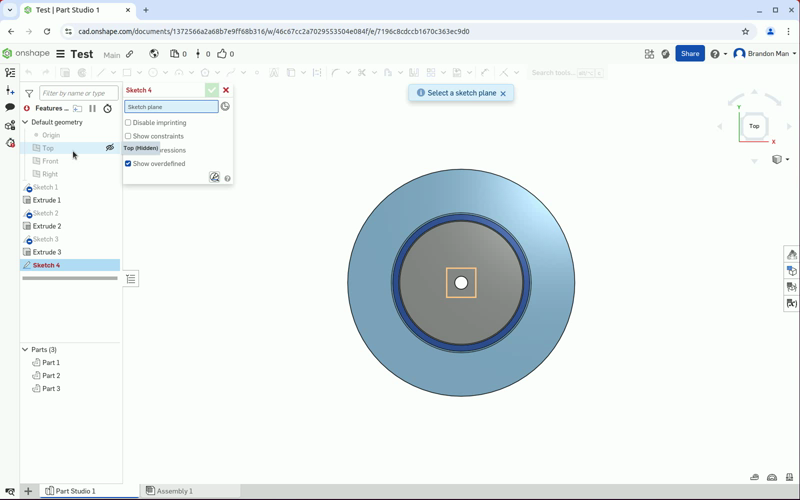
click(73, 150)
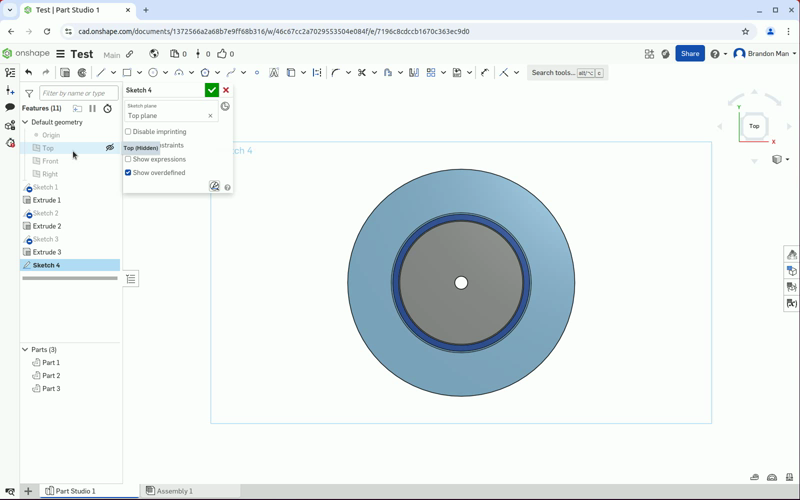
mouse_move(73, 352)
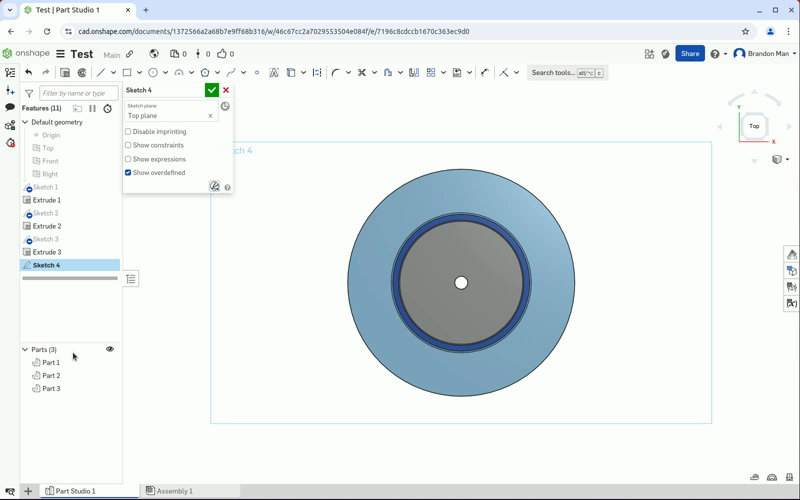
key(y)
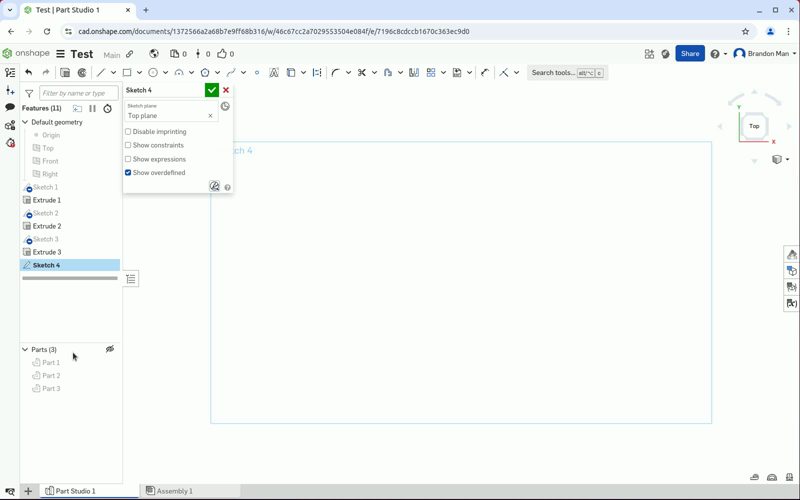
key(c)
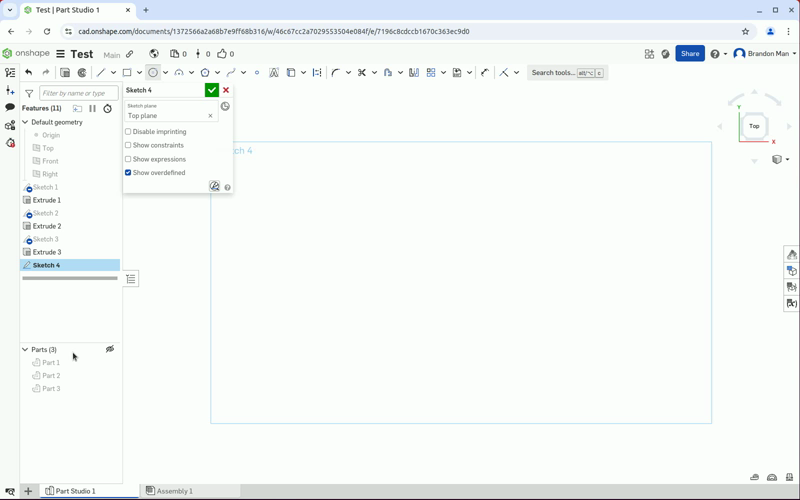
key_down(shift)
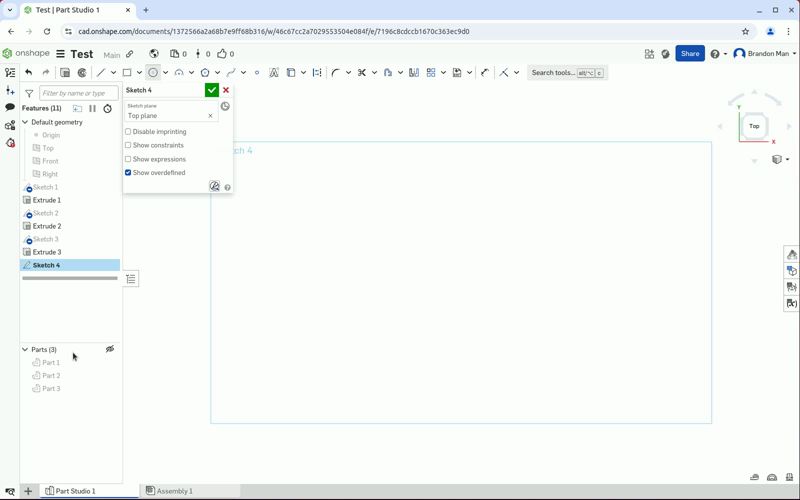
mouse_move(461, 282)
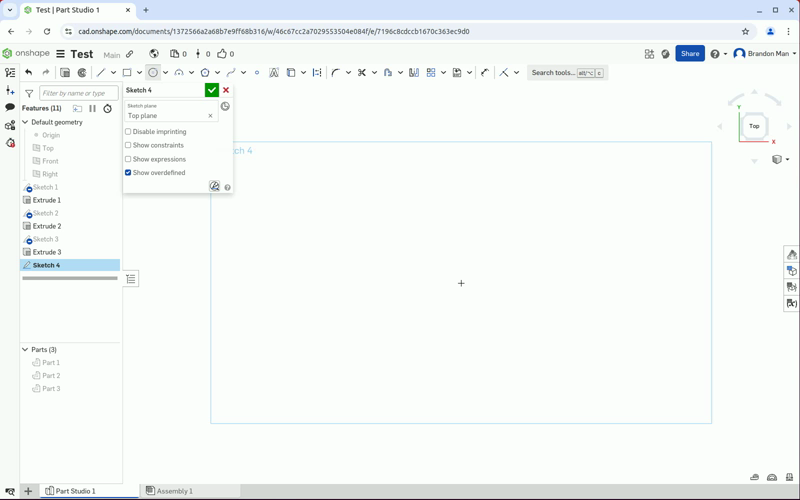
click(461, 282)
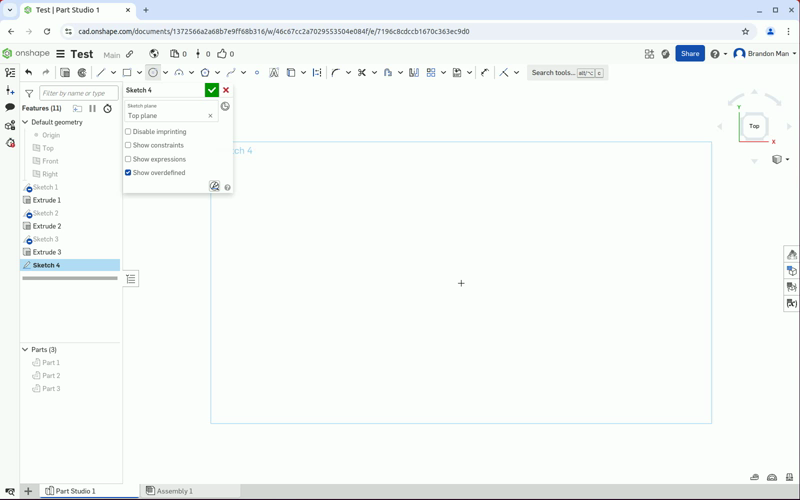
key_up(shift)
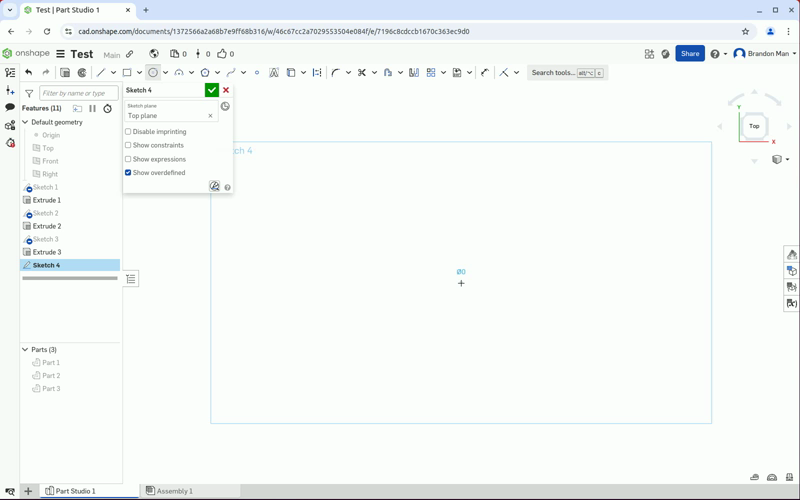
mouse_move(531, 282)
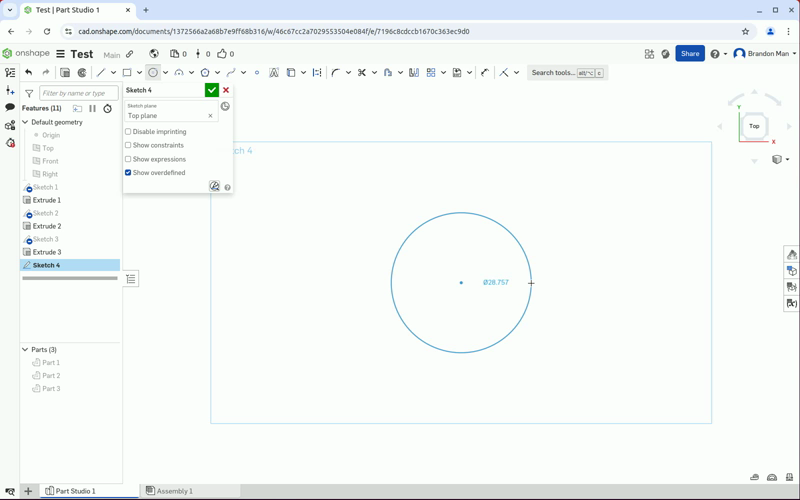
click(531, 282)
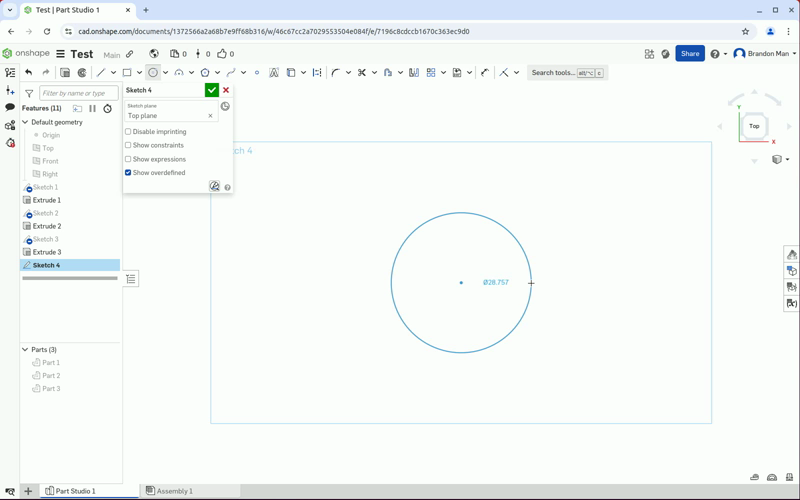
key(esc)
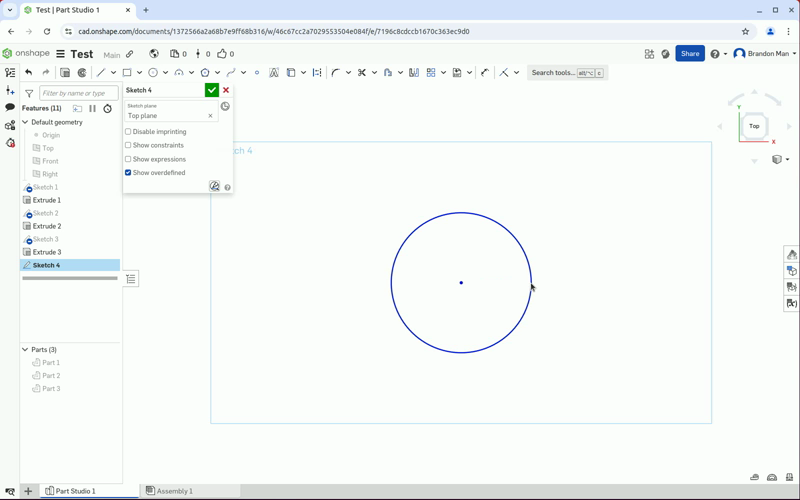
key(c)
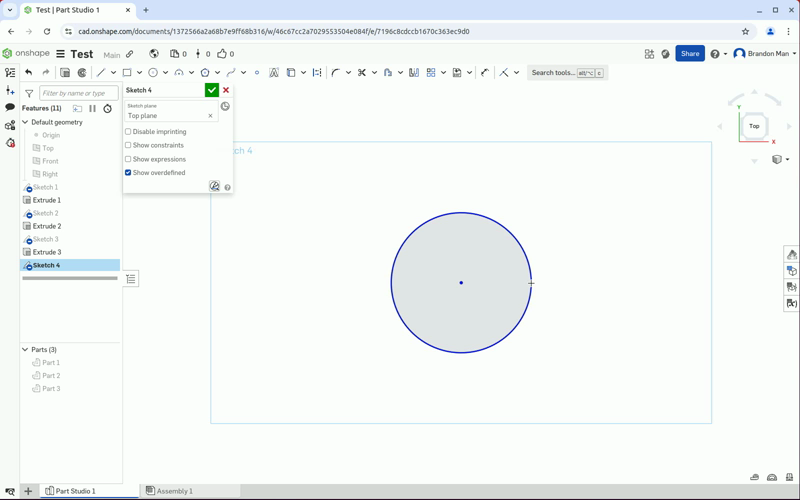
key_down(shift)
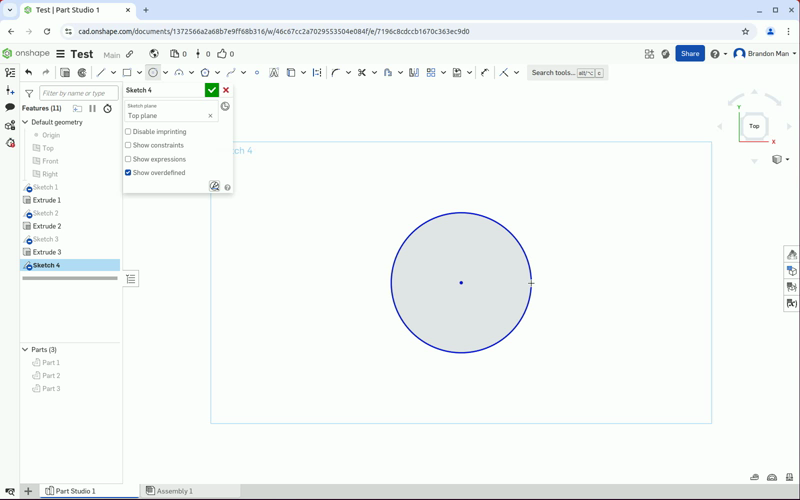
mouse_move(461, 282)
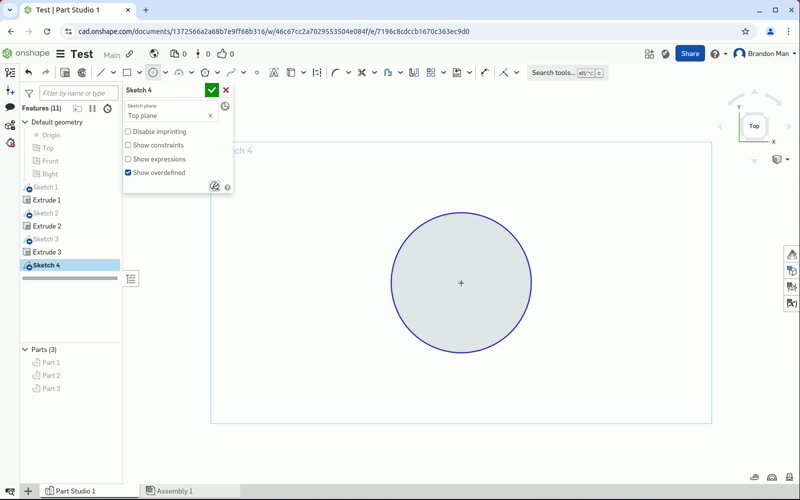
click(461, 282)
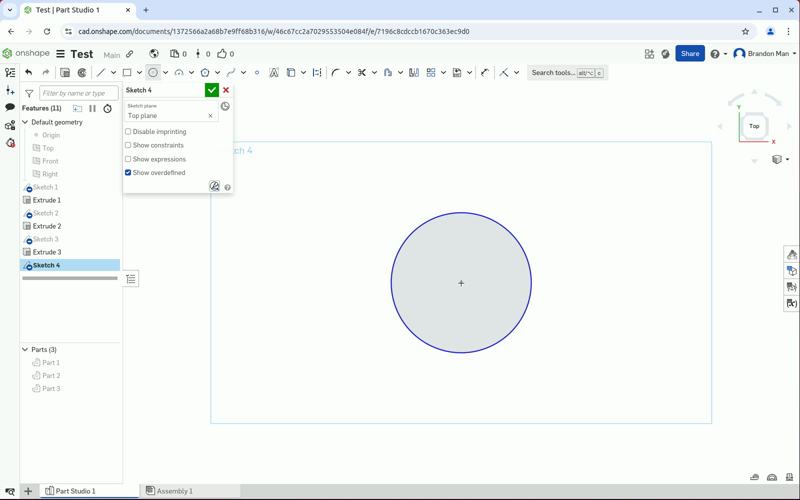
key_up(shift)
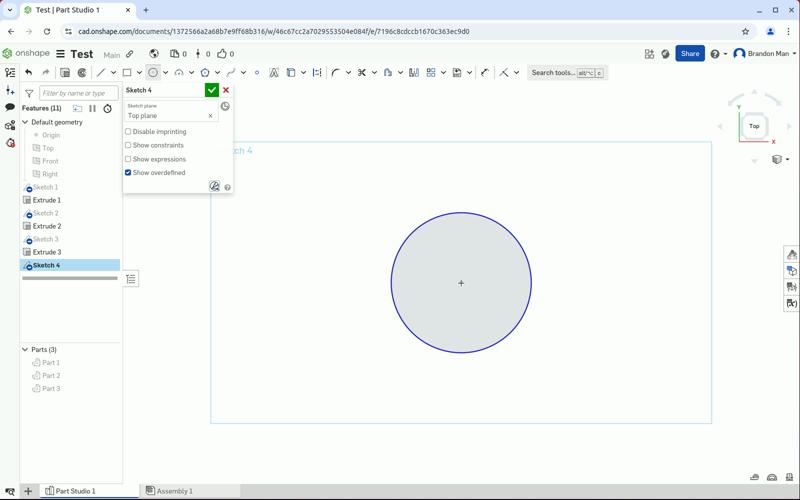
mouse_move(523, 282)
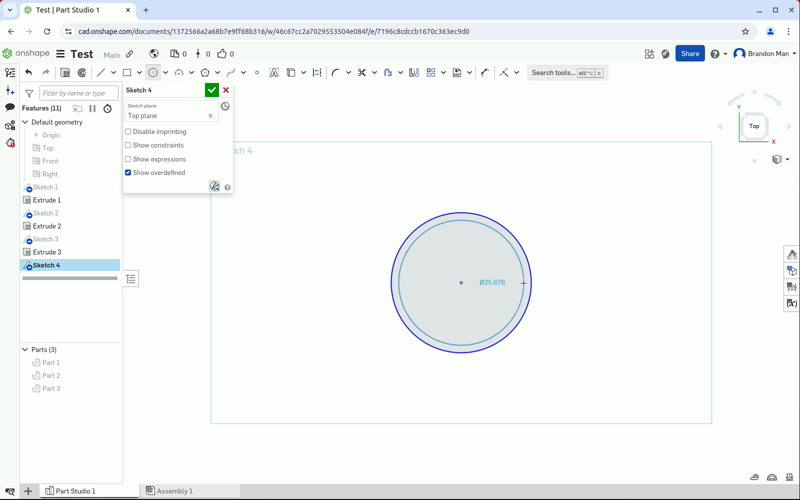
click(523, 282)
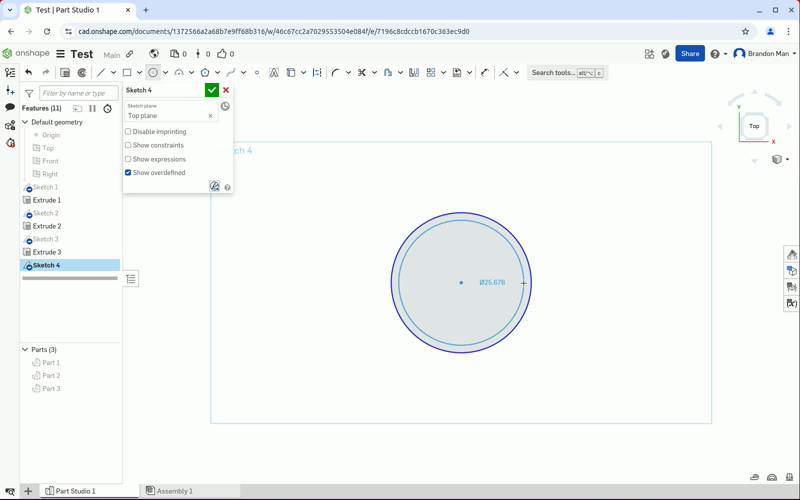
key(esc)
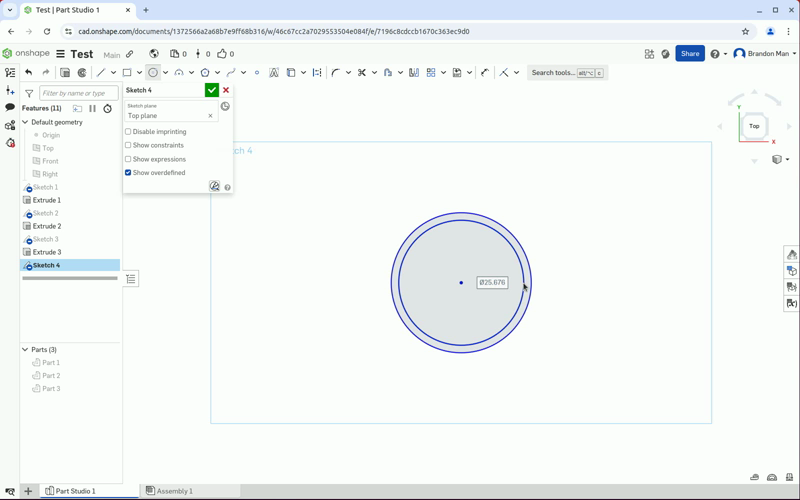
mouse_move(416, 331)
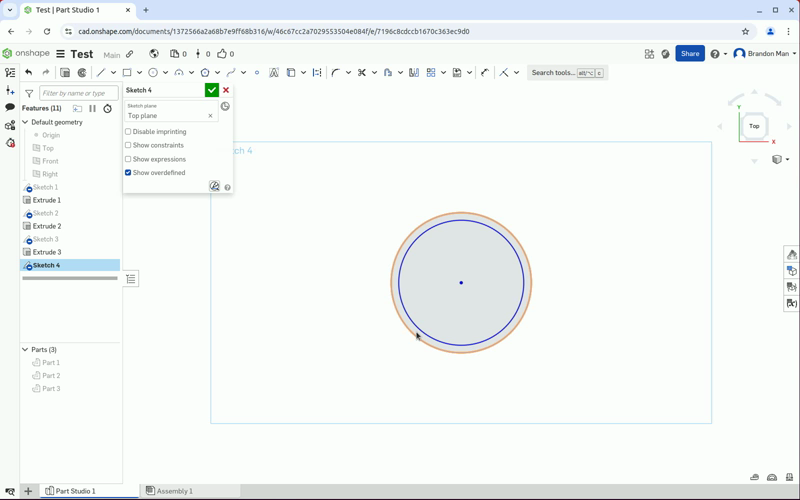
click(416, 331)
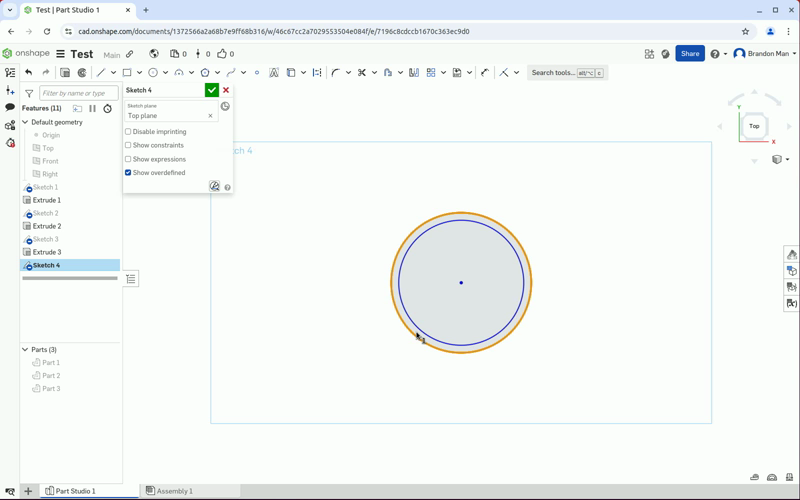
mouse_move(73, 352)
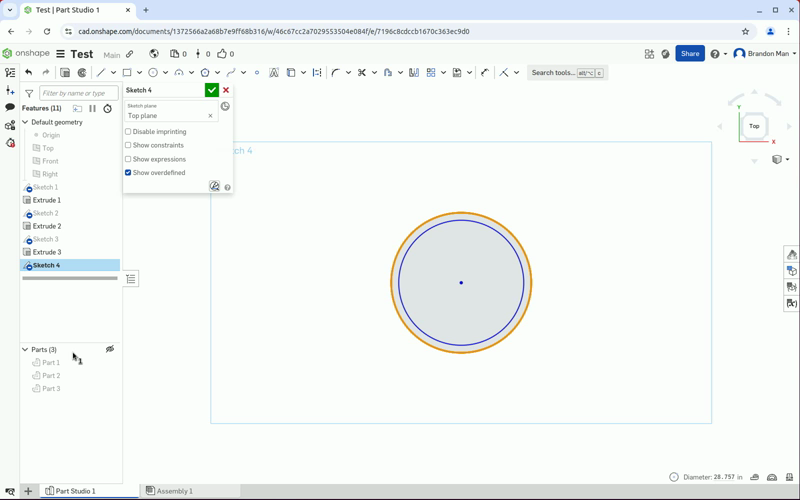
key(shift+y)
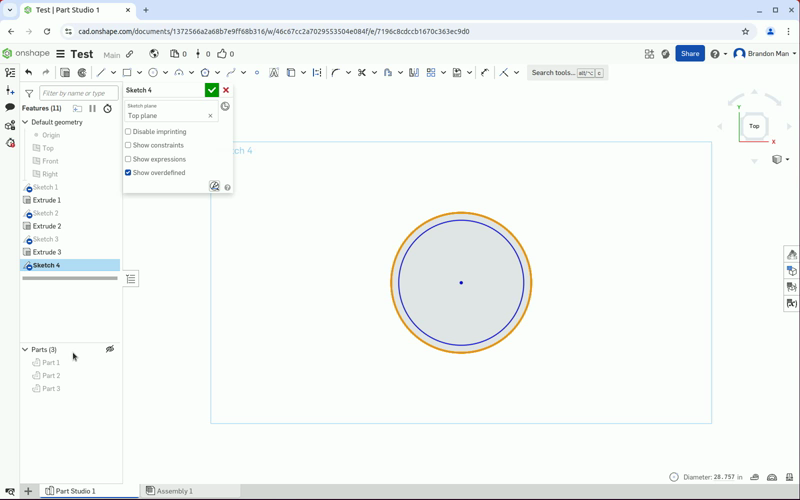
key(shift+e)
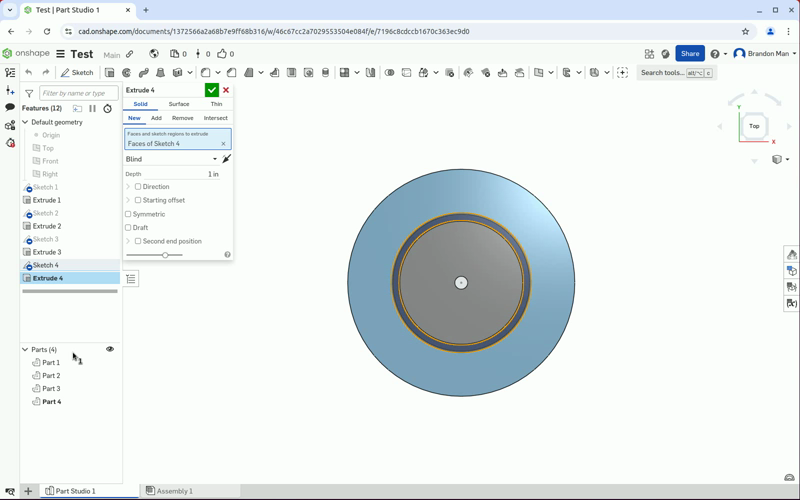
mouse_move(143, 106)
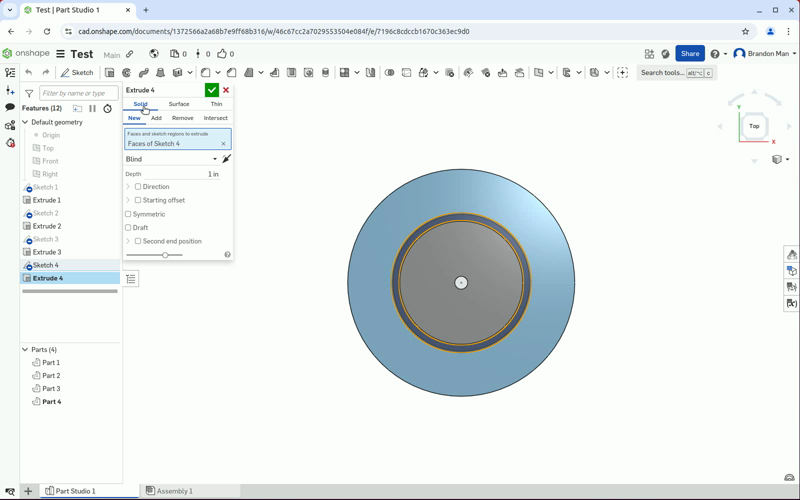
click(143, 106)
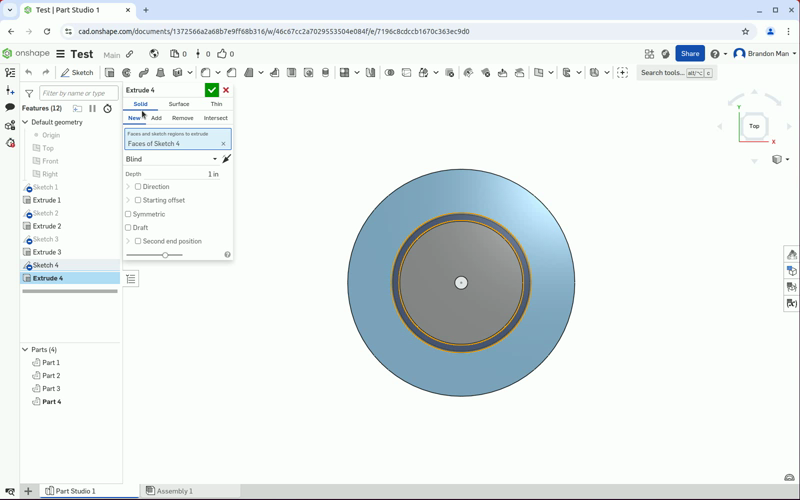
mouse_move(137, 120)
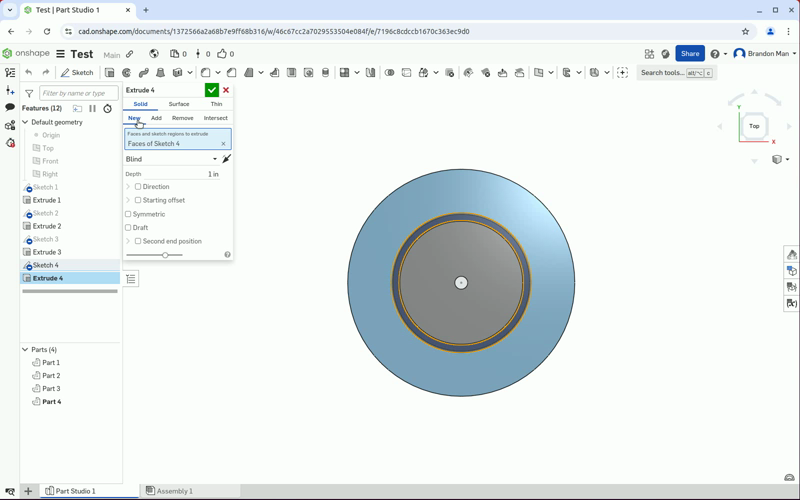
click(137, 120)
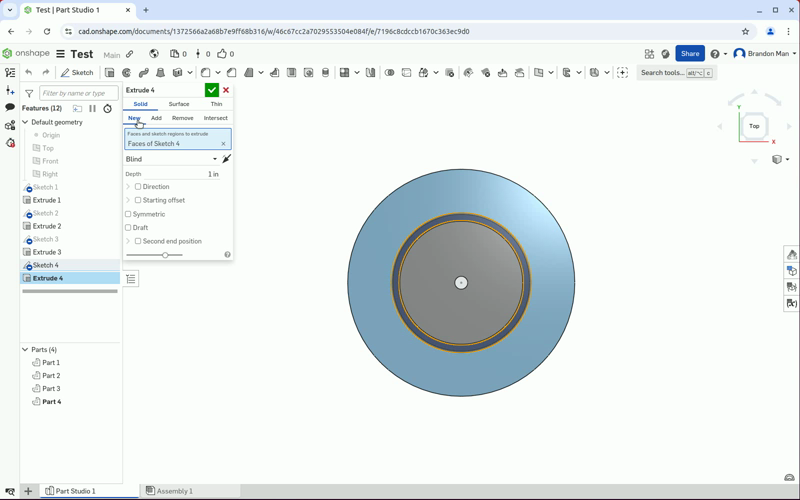
key(tab, 4)
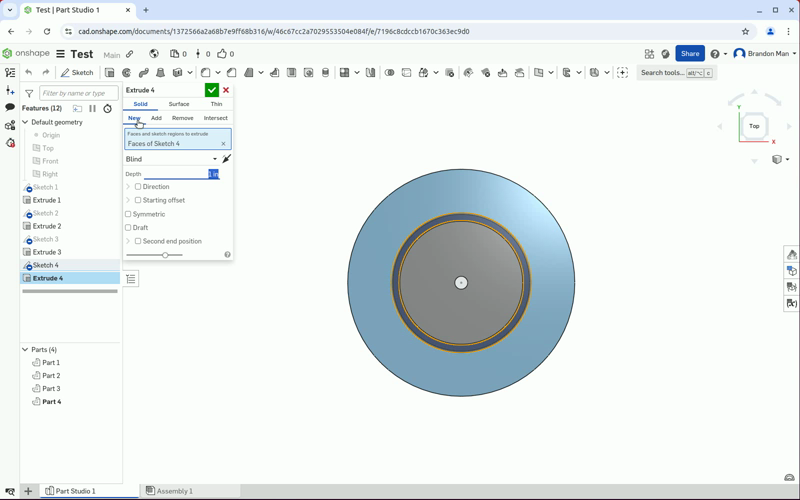
text(17.331)
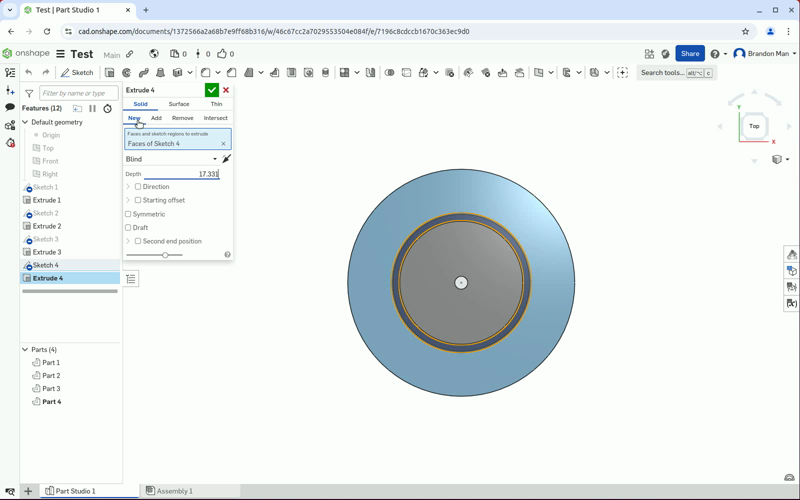
key(enter)
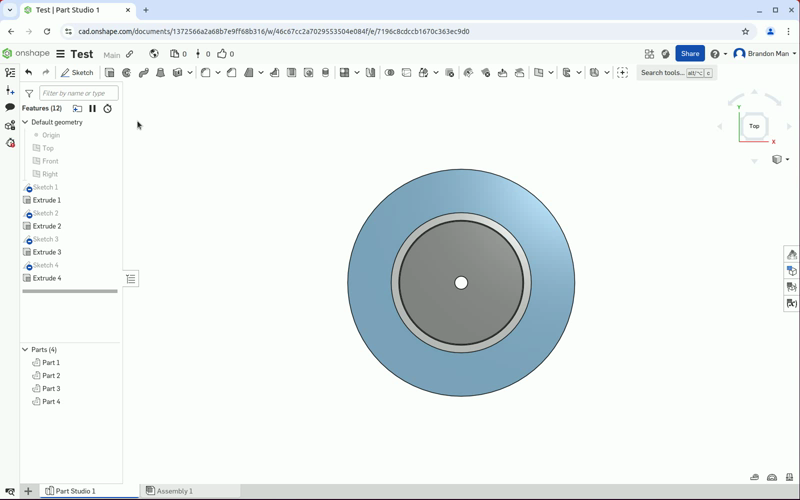
key(shift+h)
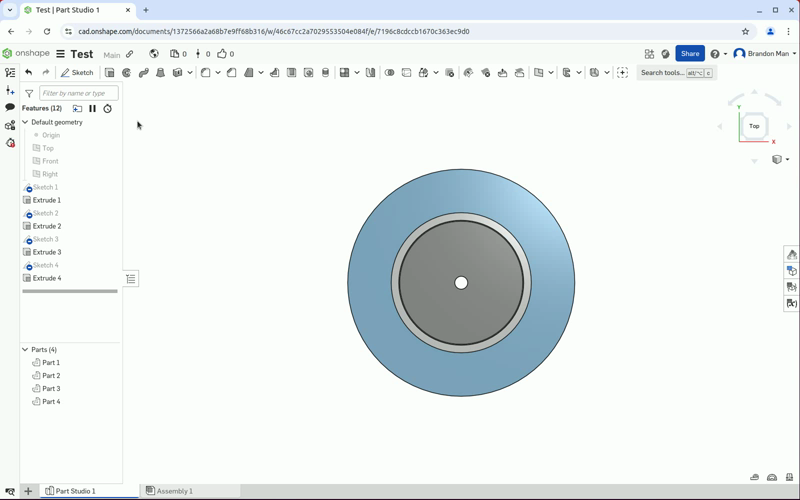
key(shift+h)
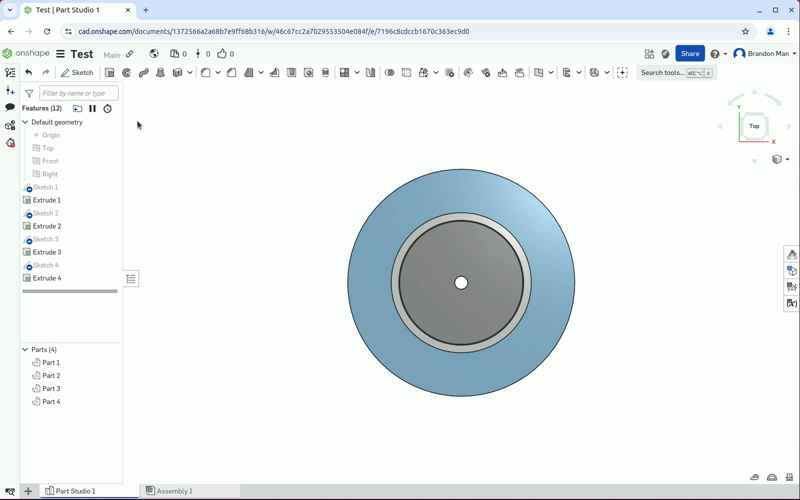
mouse_move(73, 189)
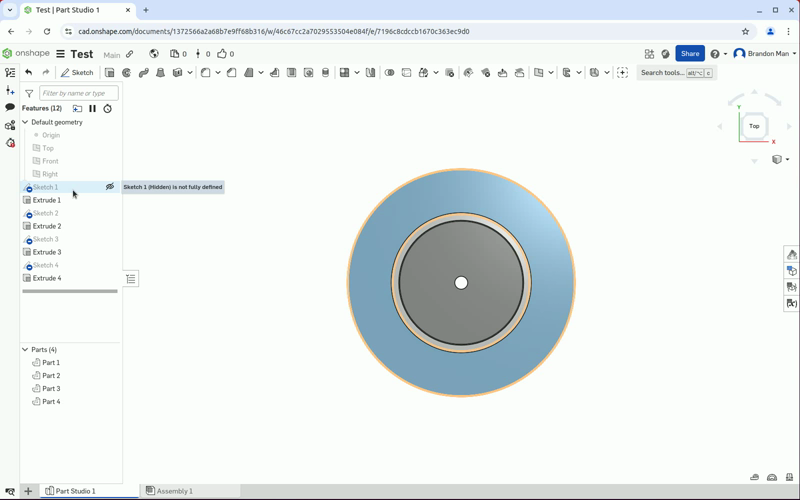
click(73, 189)
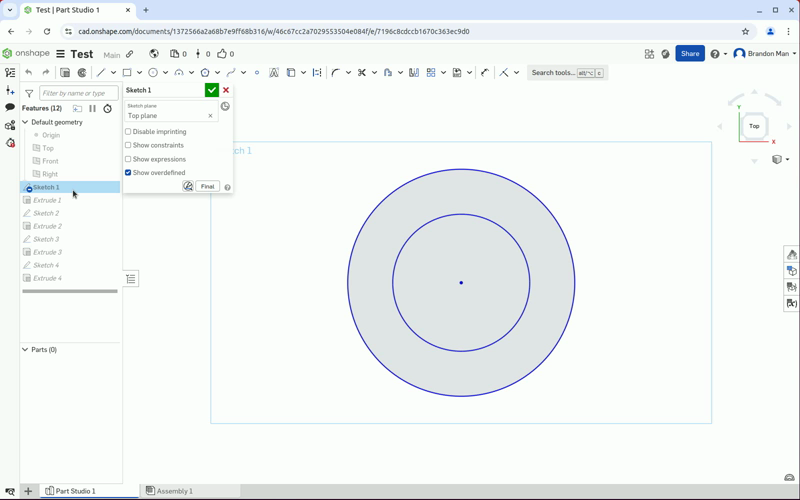
mouse_move(229, 92)
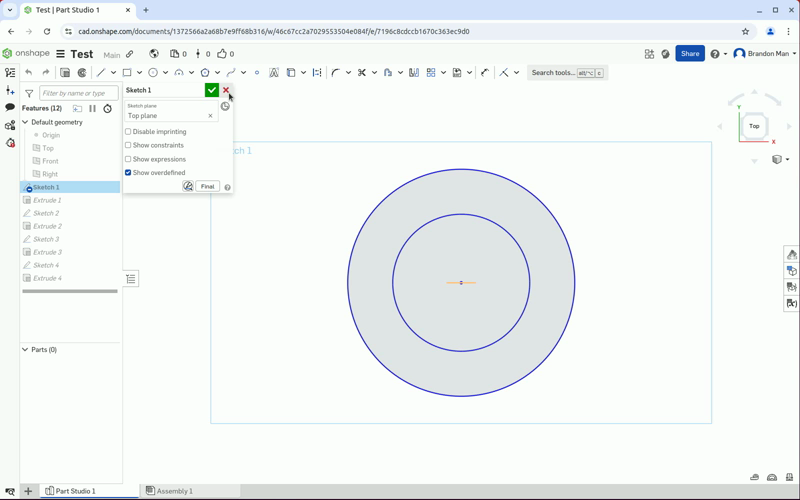
click(229, 92)
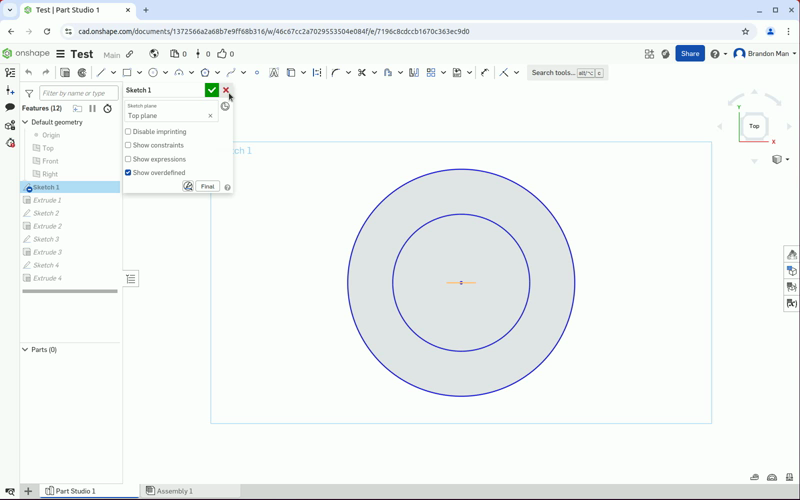
key(shift+s)
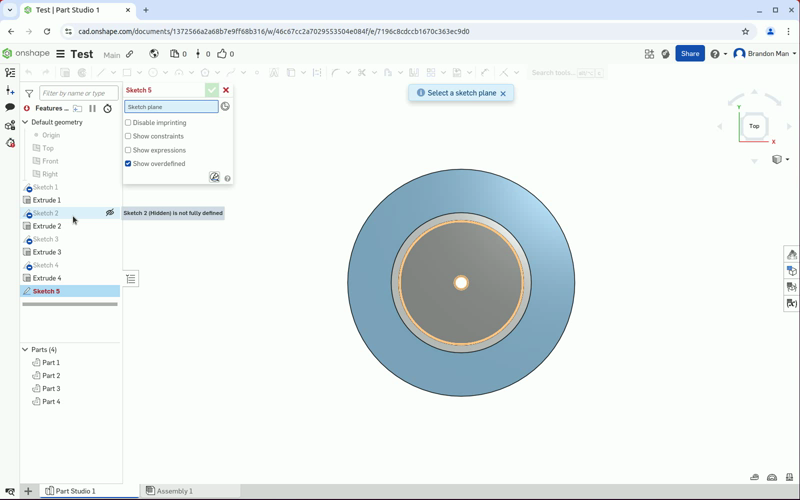
scroll(3)
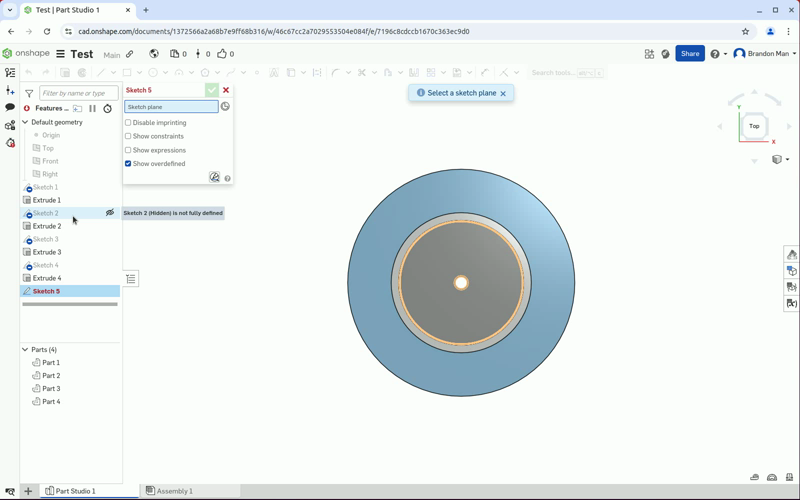
mouse_move(73, 150)
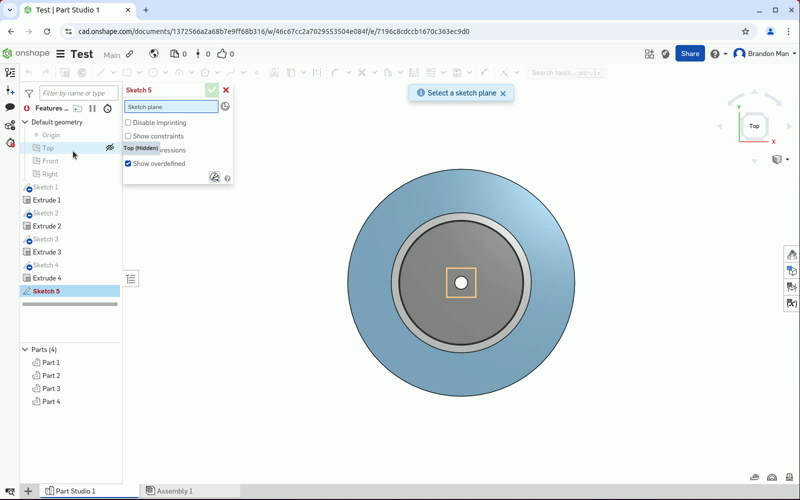
click(73, 150)
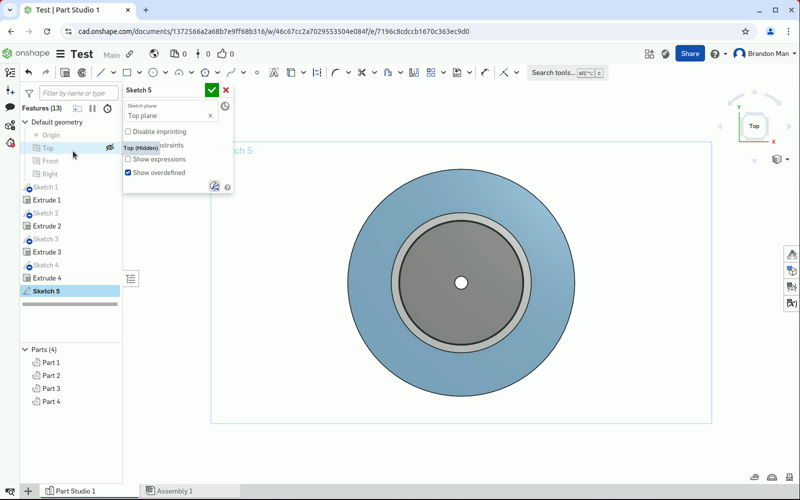
mouse_move(73, 352)
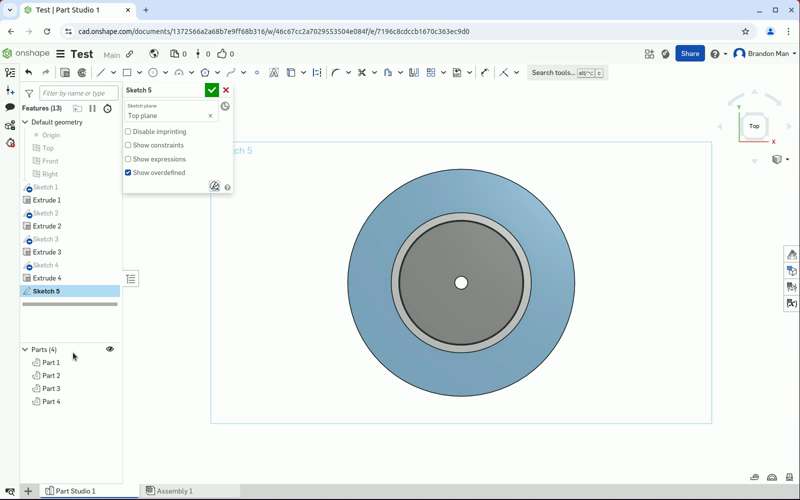
key(y)
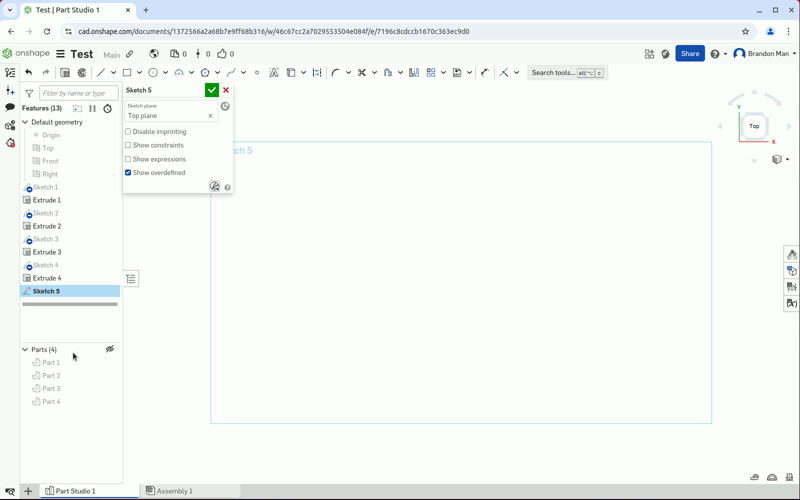
key(c)
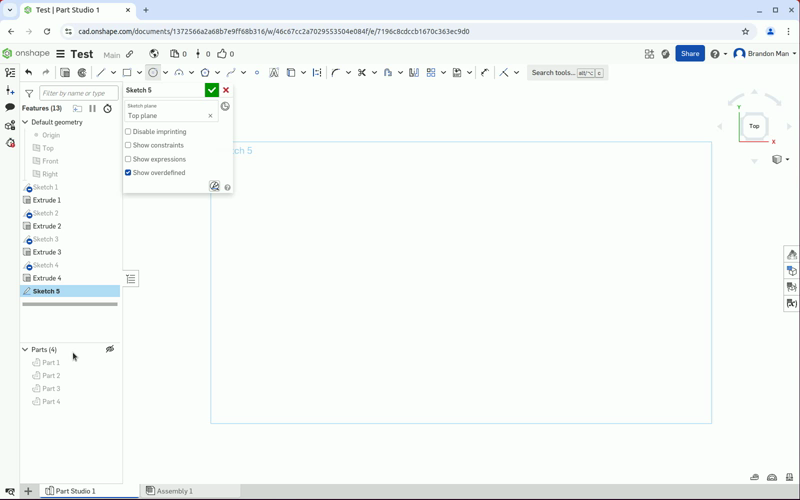
key_down(shift)
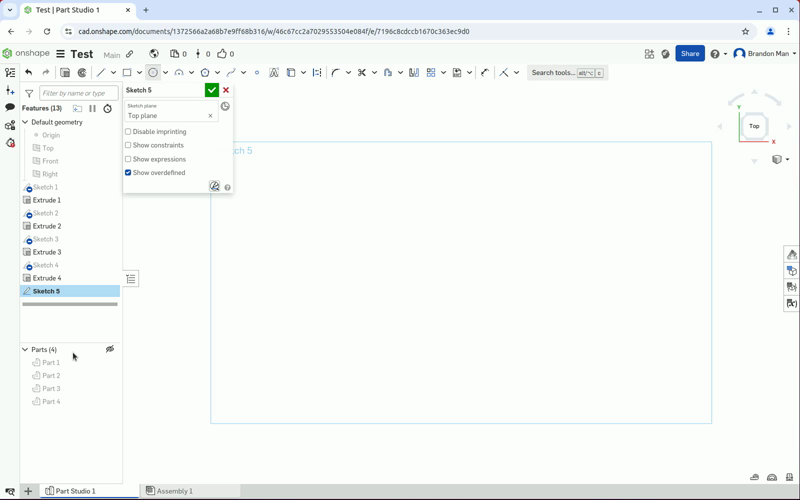
mouse_move(461, 282)
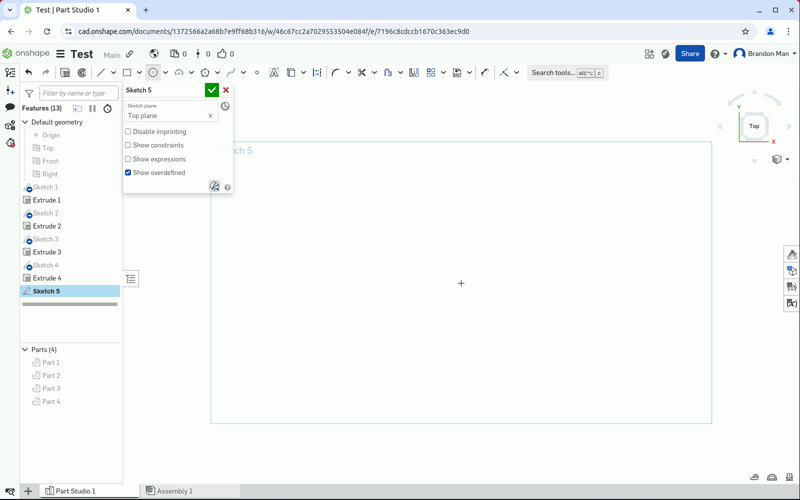
click(461, 282)
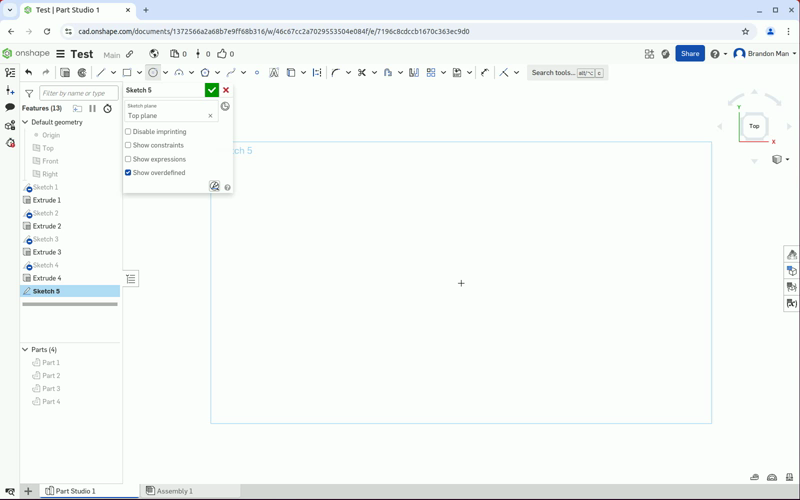
key_up(shift)
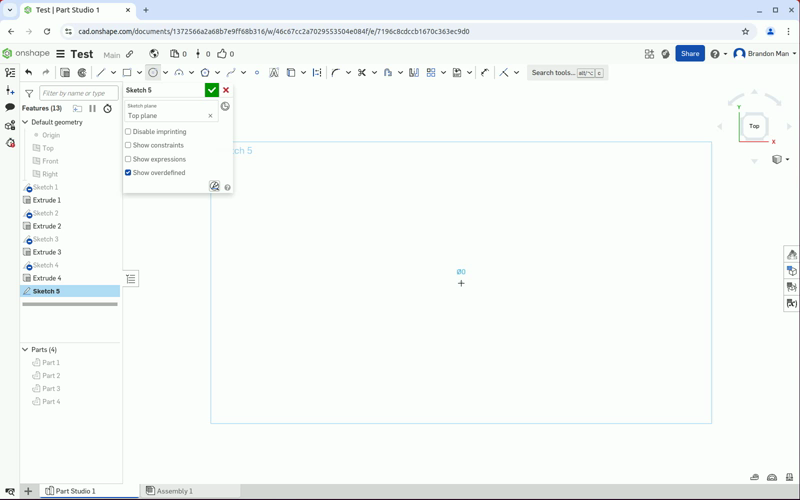
mouse_move(574, 282)
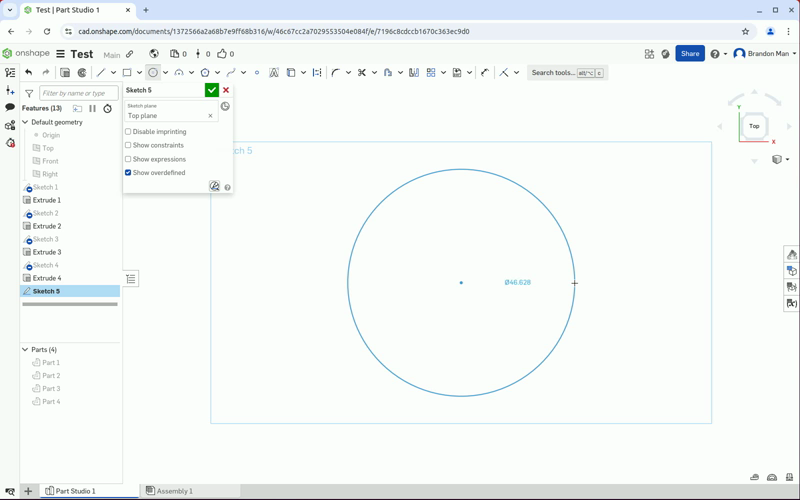
click(574, 282)
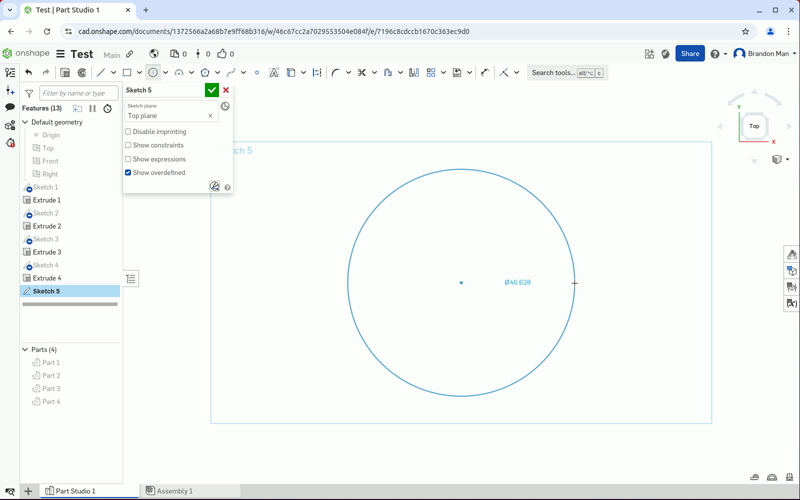
key(esc)
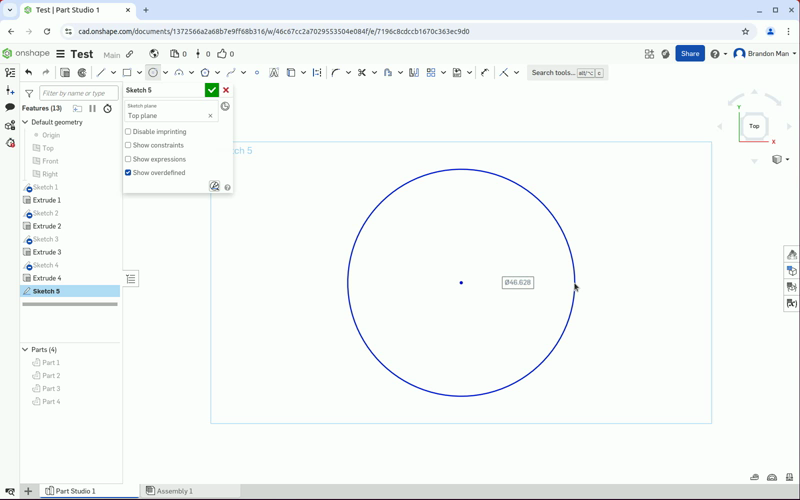
key(c)
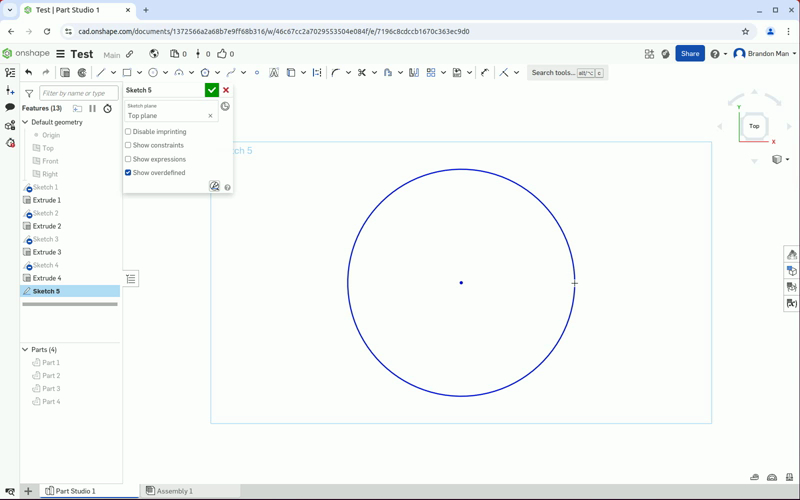
key_down(shift)
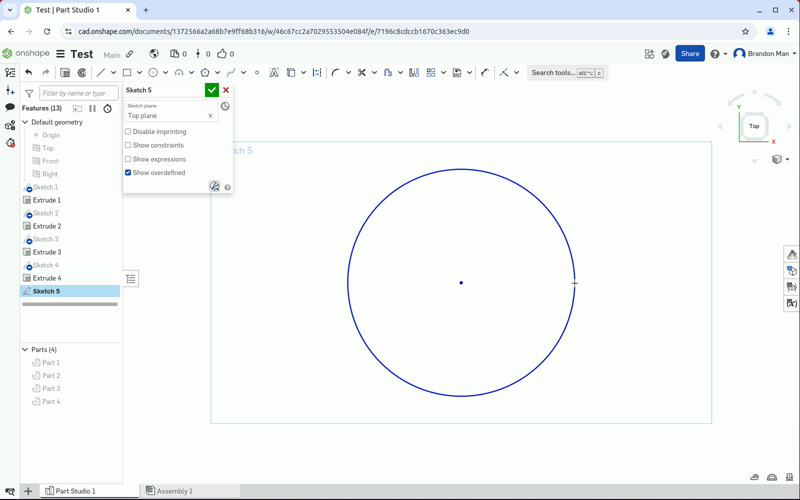
mouse_move(461, 282)
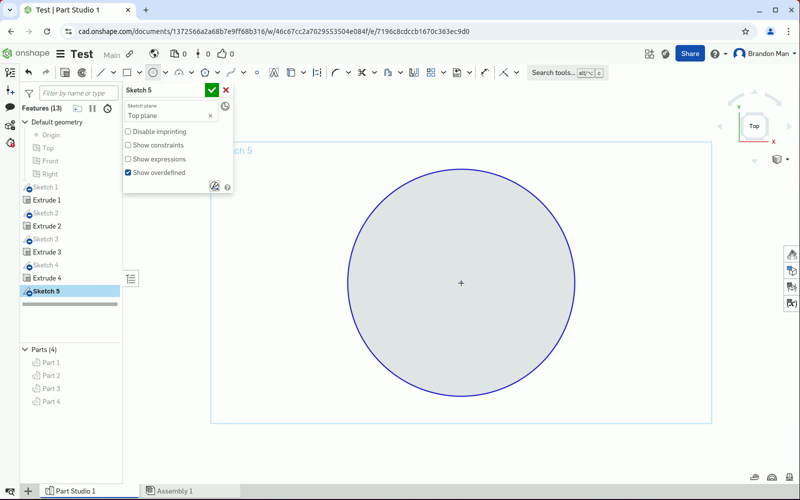
click(461, 282)
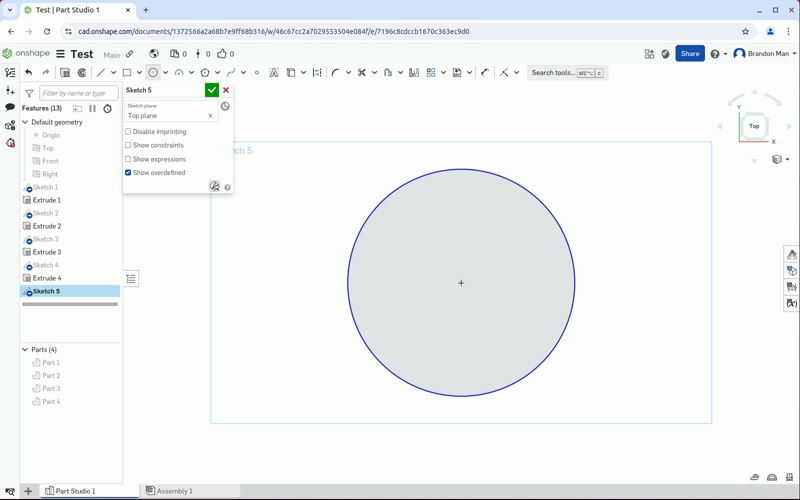
key_up(shift)
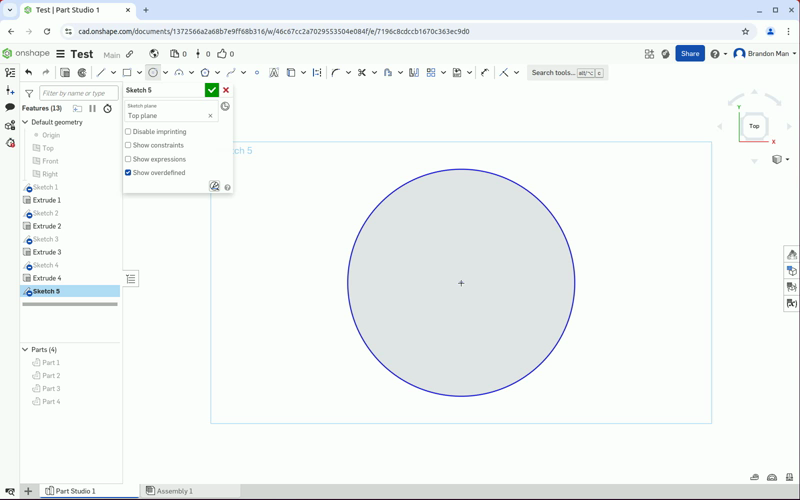
mouse_move(529, 282)
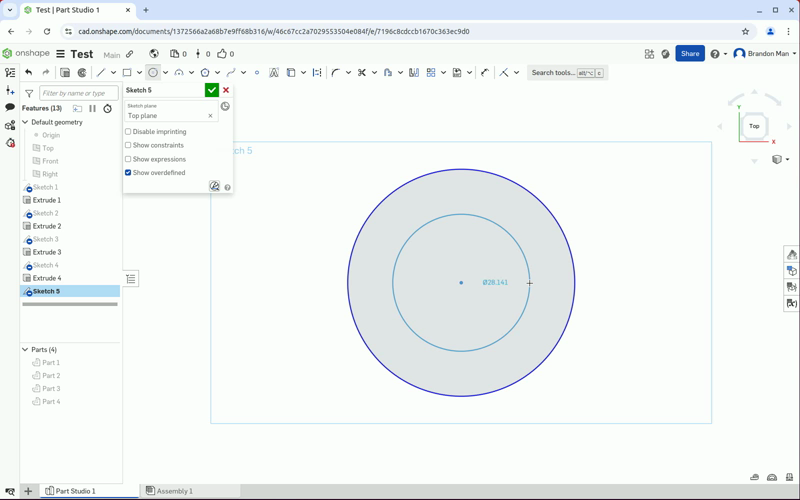
click(529, 282)
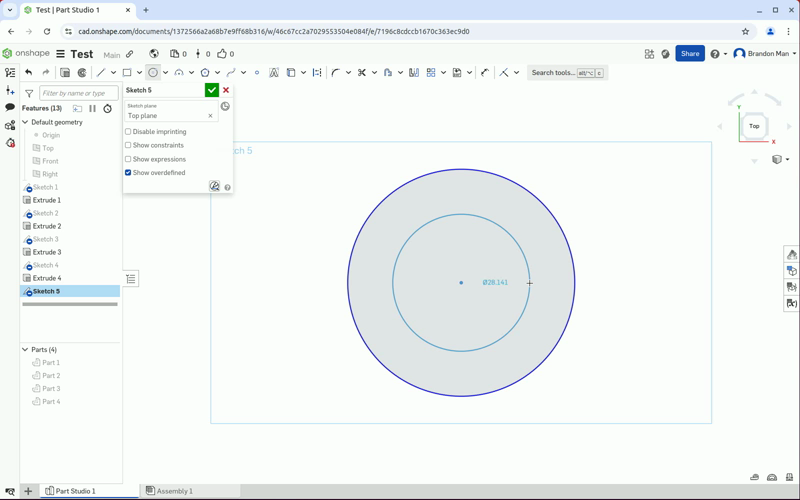
key(esc)
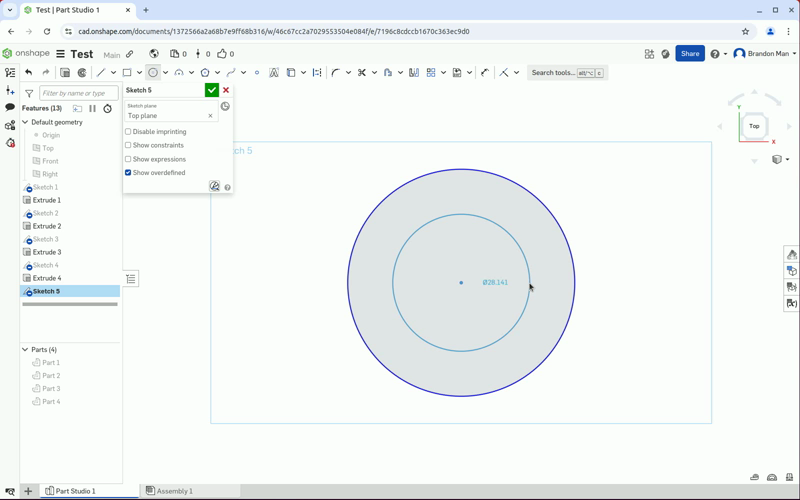
mouse_move(538, 229)
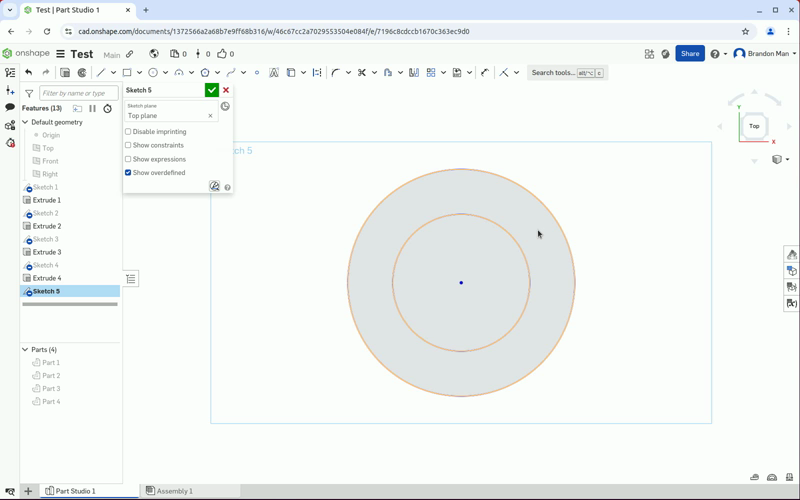
click(538, 229)
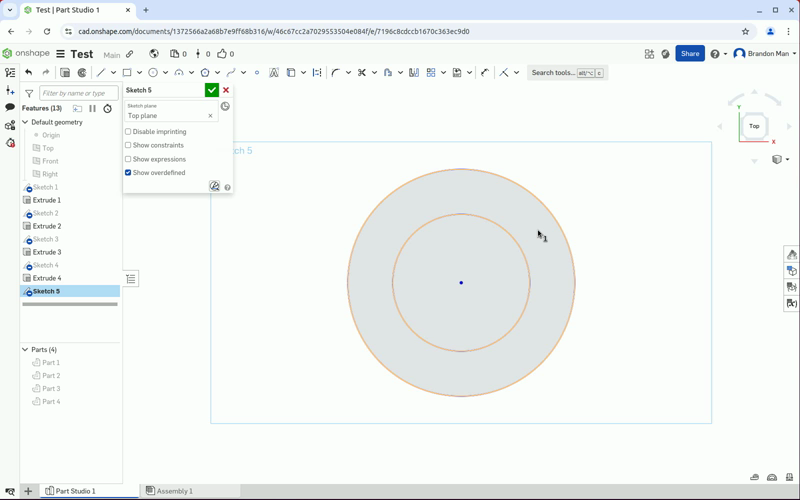
mouse_move(73, 352)
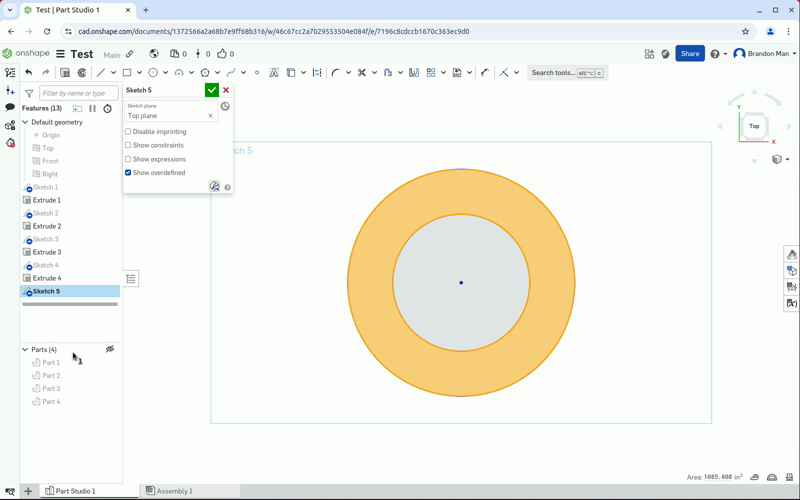
key(shift+y)
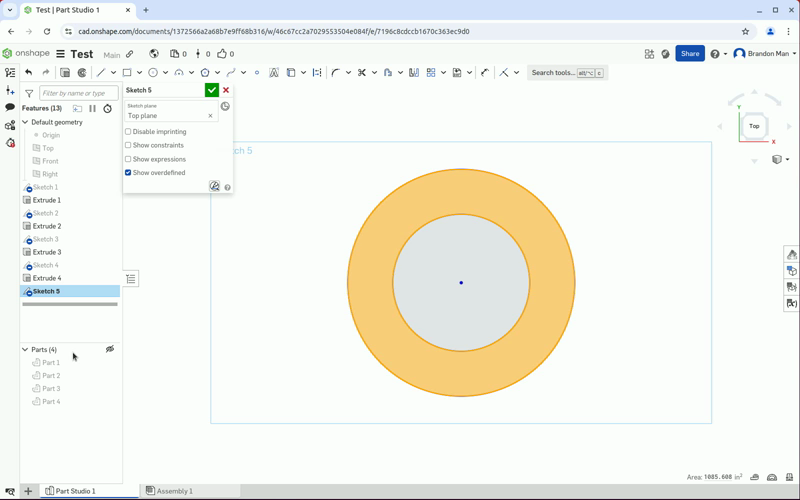
key(shift+e)
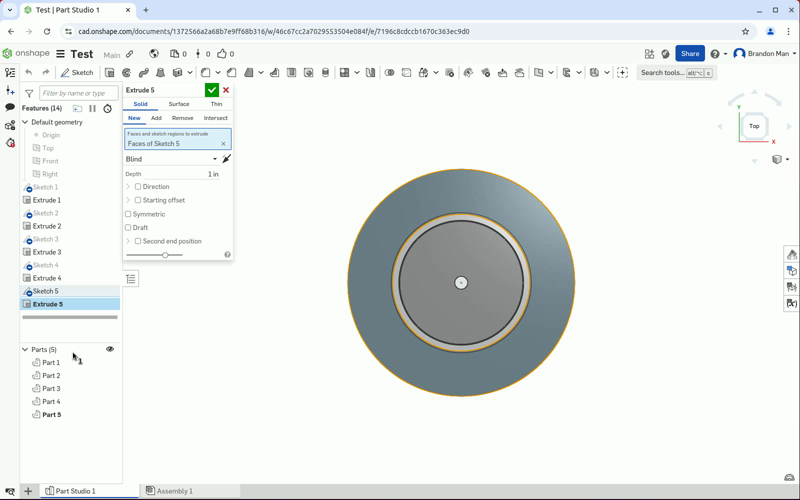
mouse_move(143, 106)
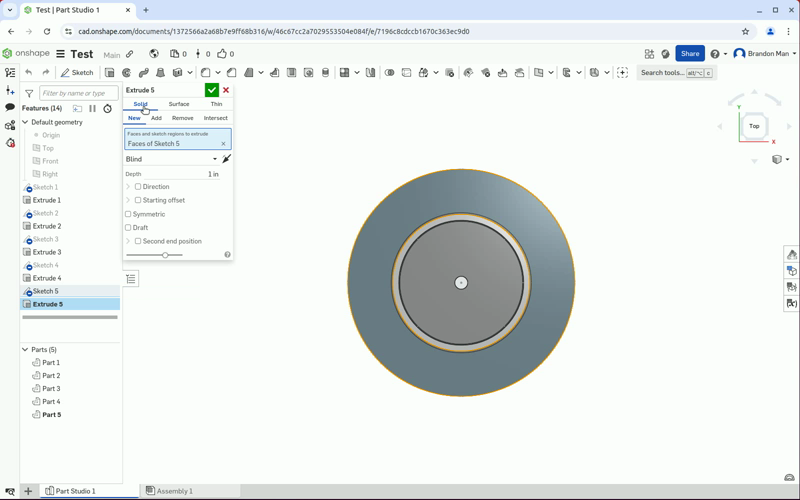
click(143, 106)
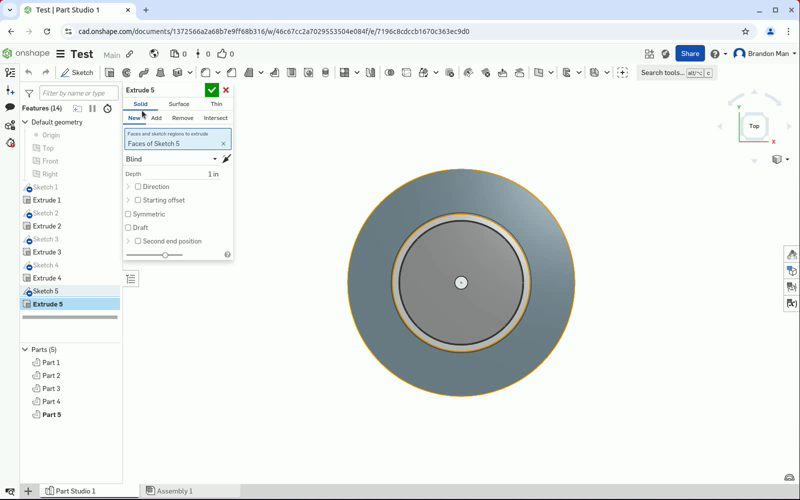
mouse_move(137, 120)
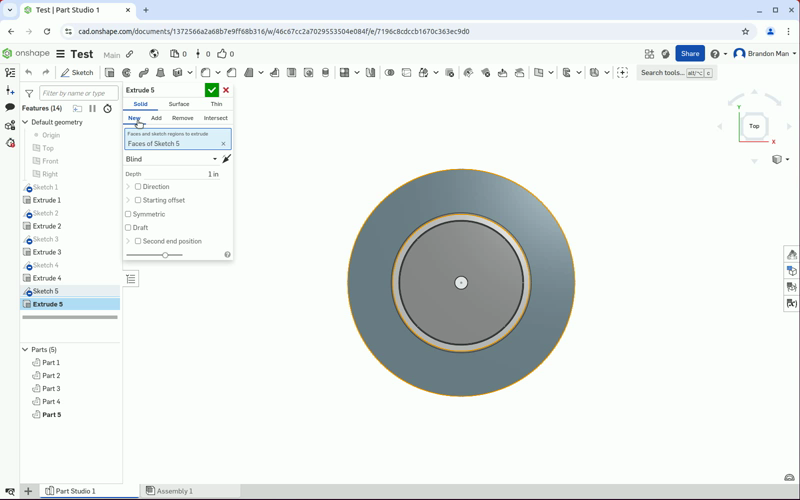
click(137, 120)
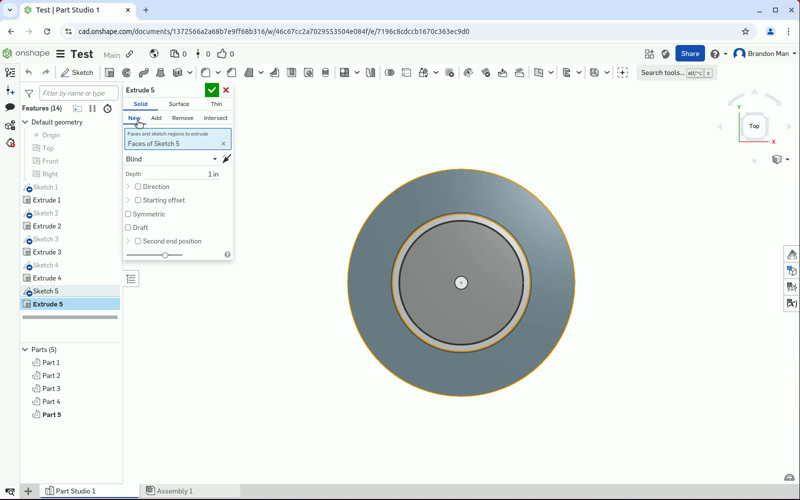
key(tab, 4)
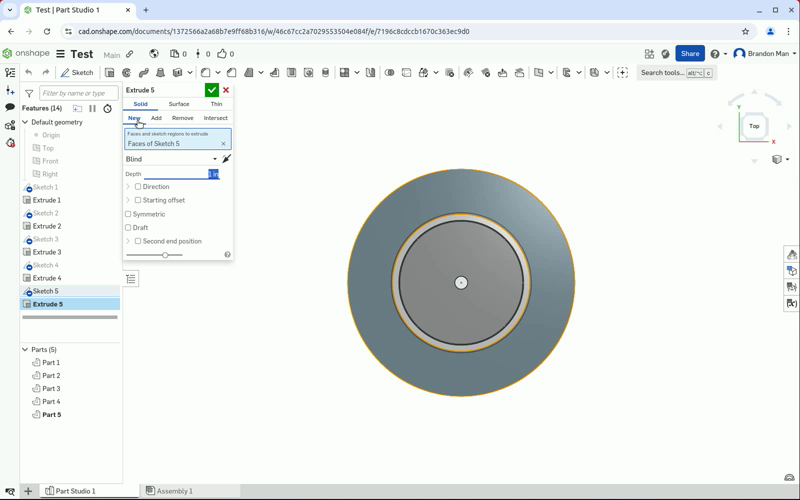
text(1.685)
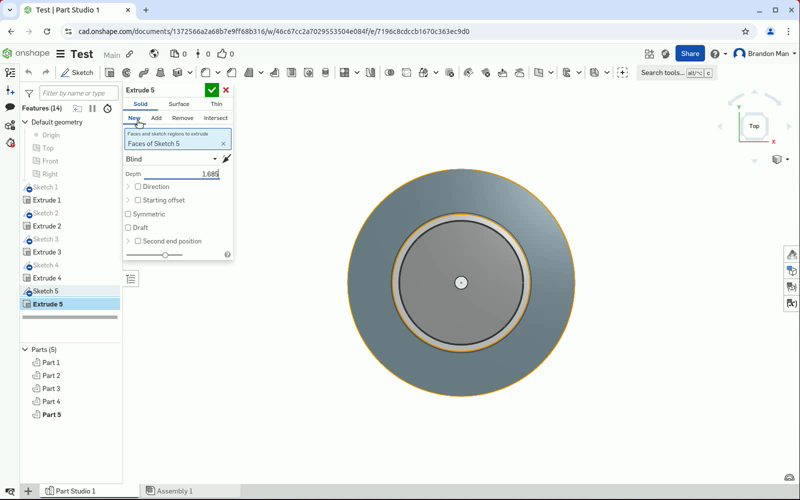
key(enter)
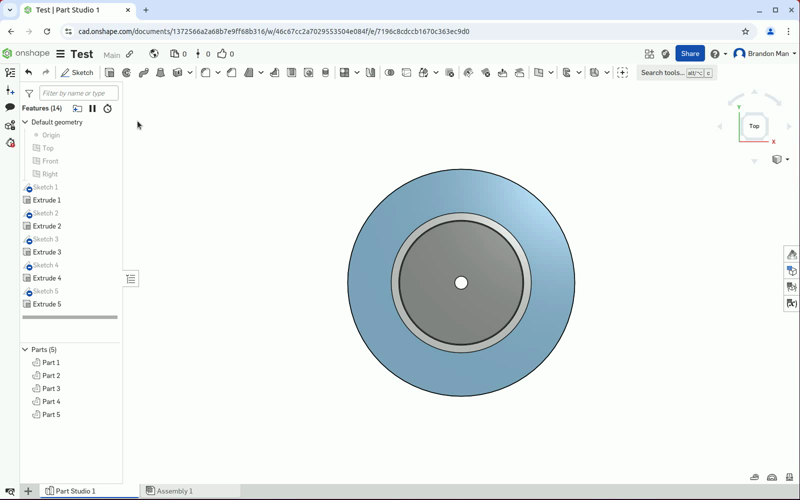
key(shift+h)
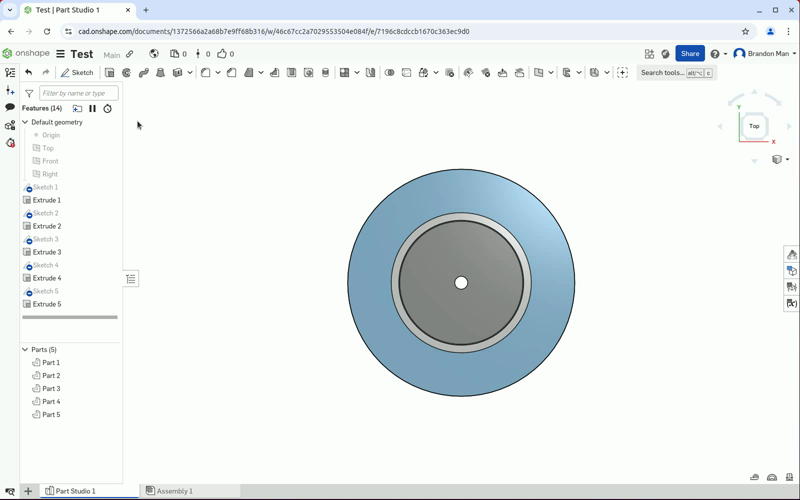
key(shift+h)
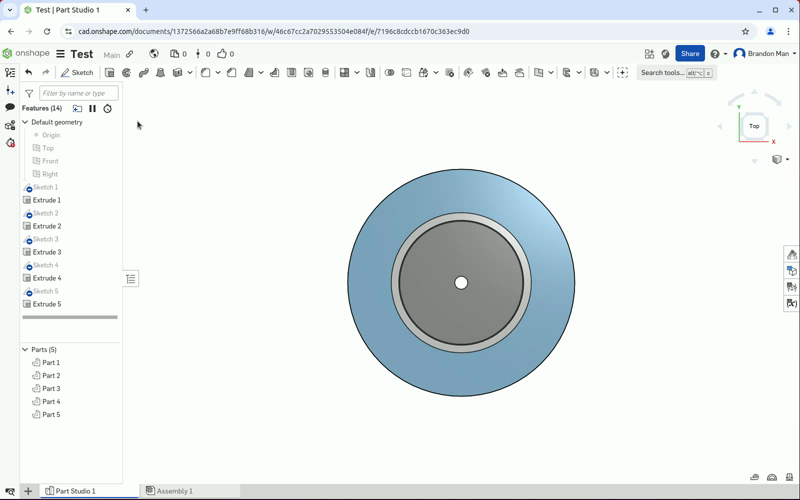
key(shift+7)
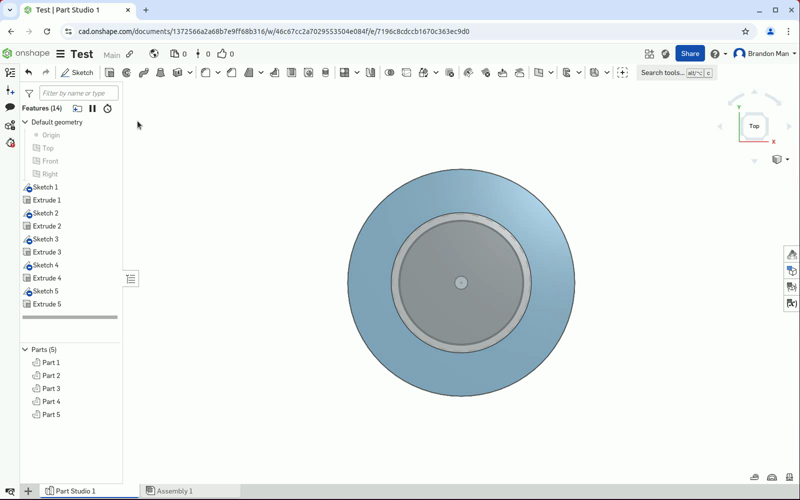
key(up, 3)
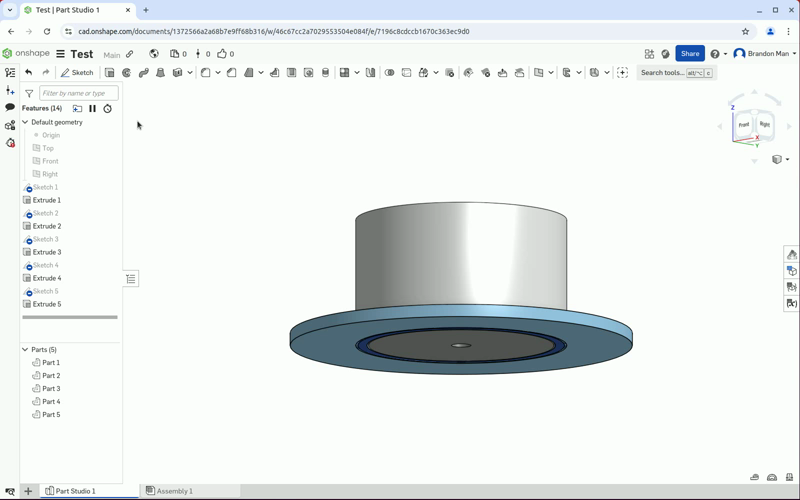
key(left, 3)
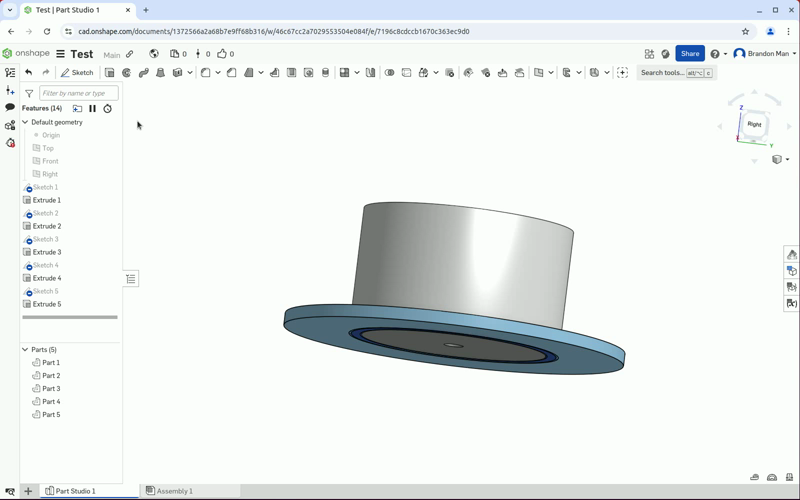
key(right, 3)
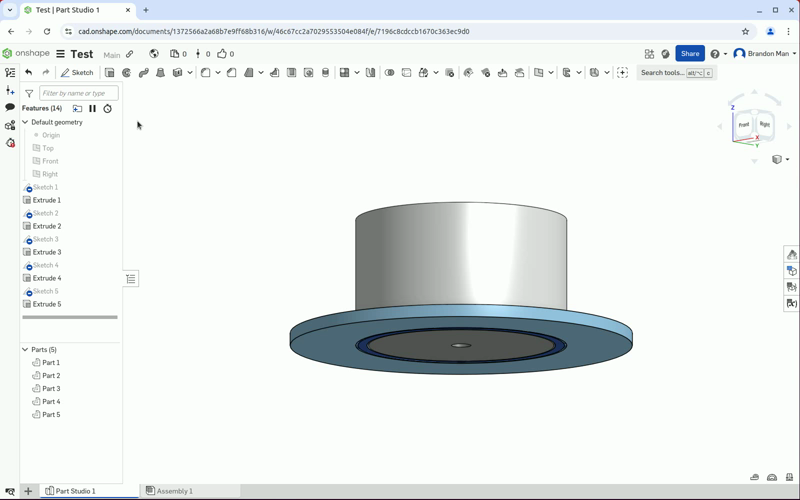
key(down, 3)
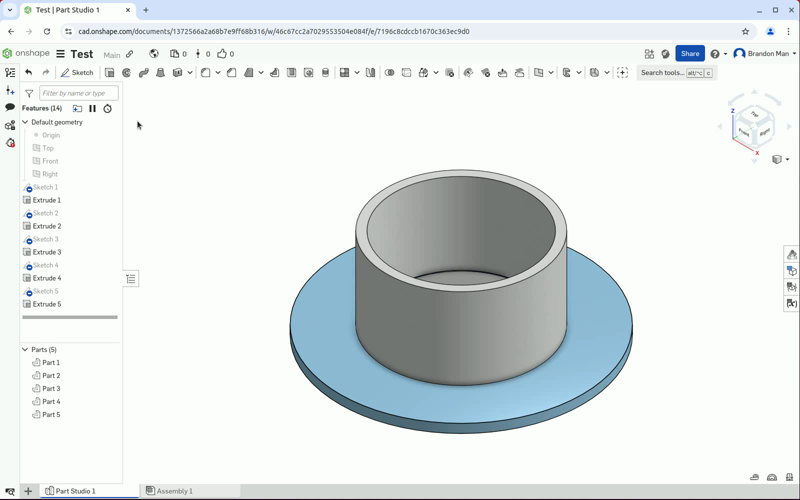
mouse_move(73, 189)
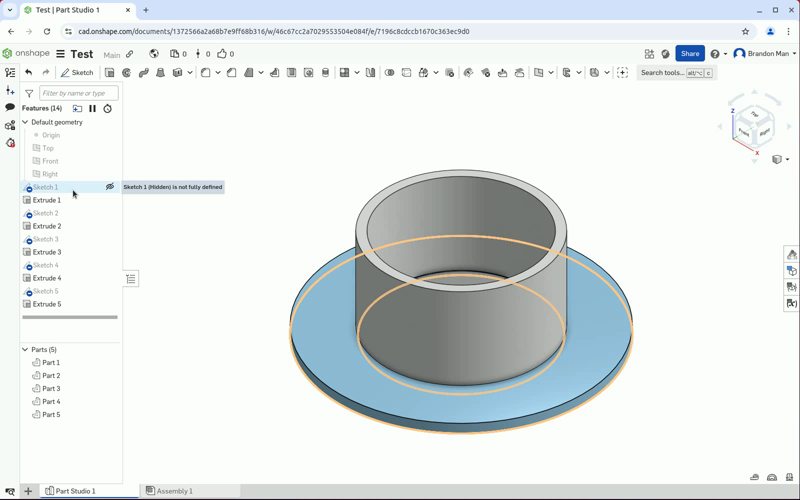
click(73, 189)